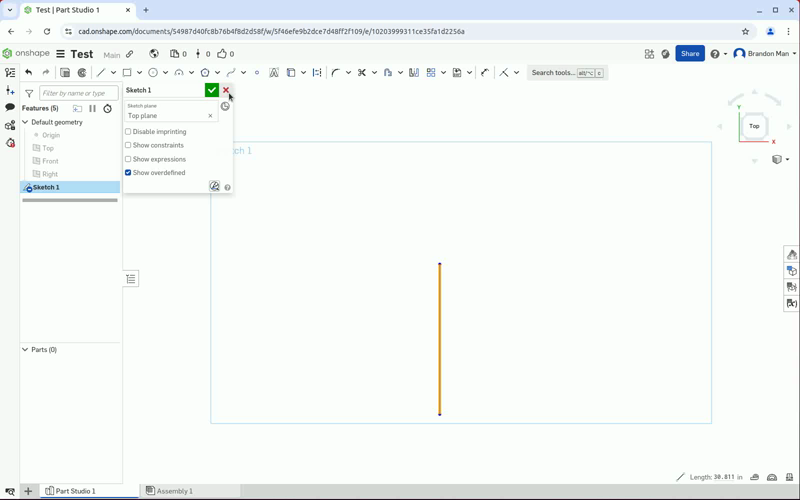
key(shift+h)
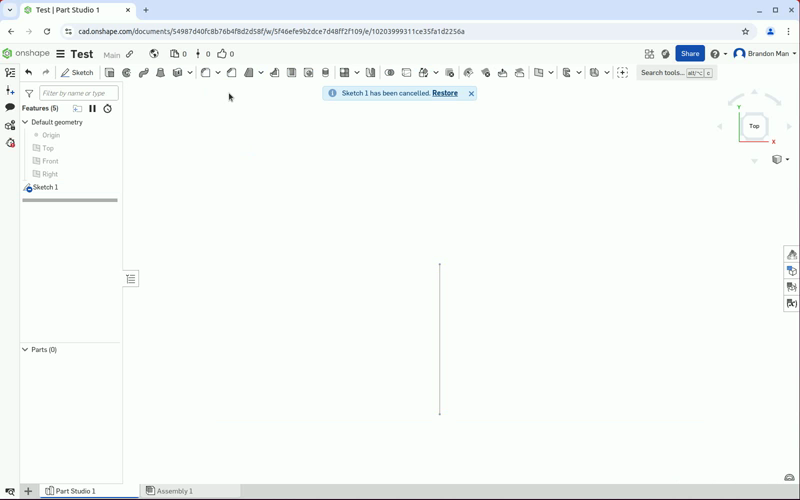
key(shift+s)
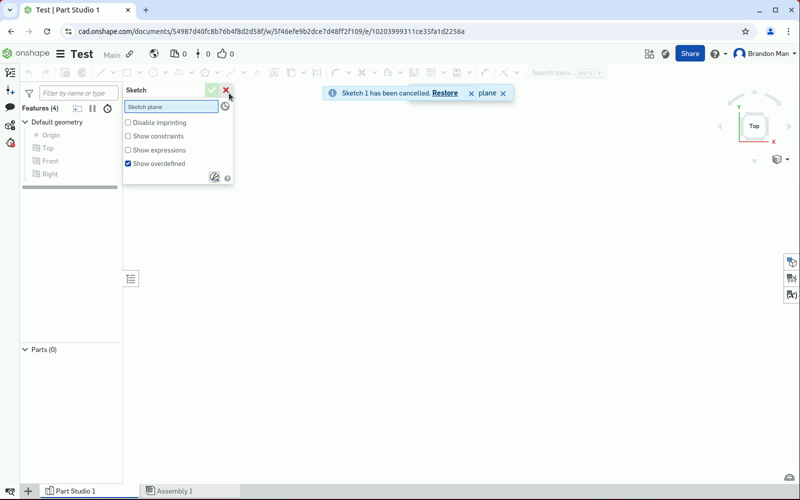
mouse_move(73, 150)
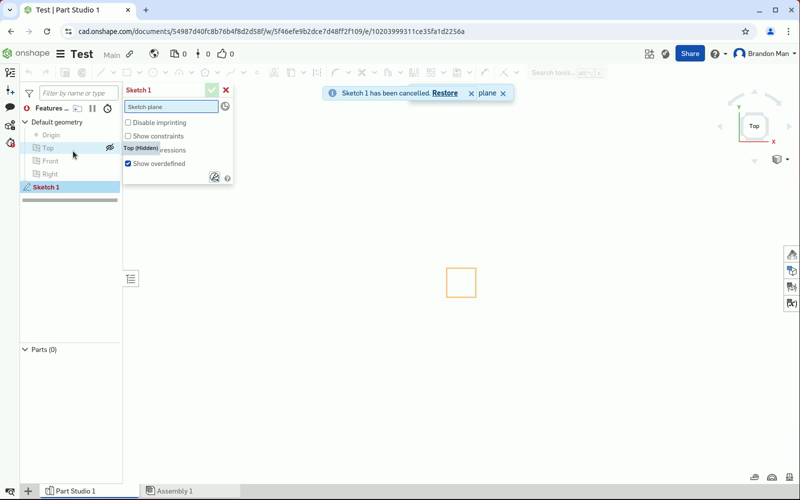
click(73, 150)
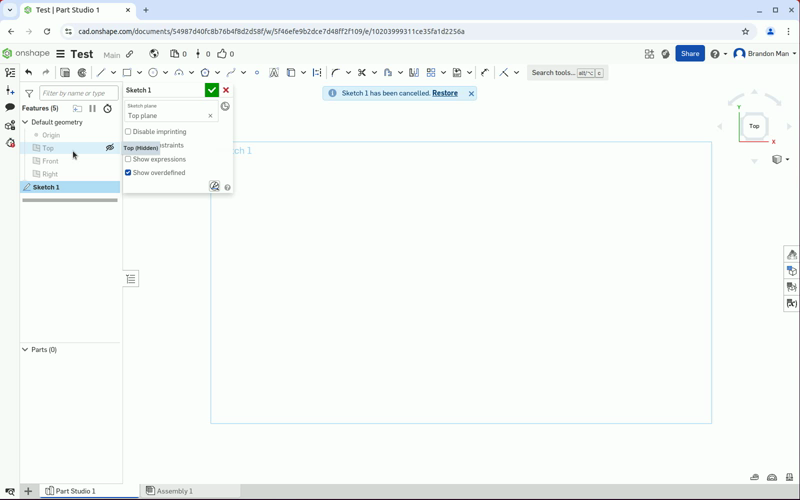
mouse_move(73, 352)
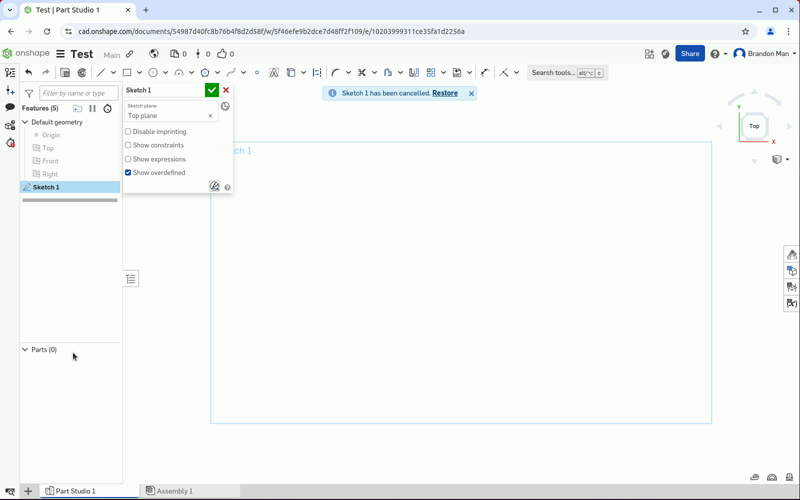
key(y)
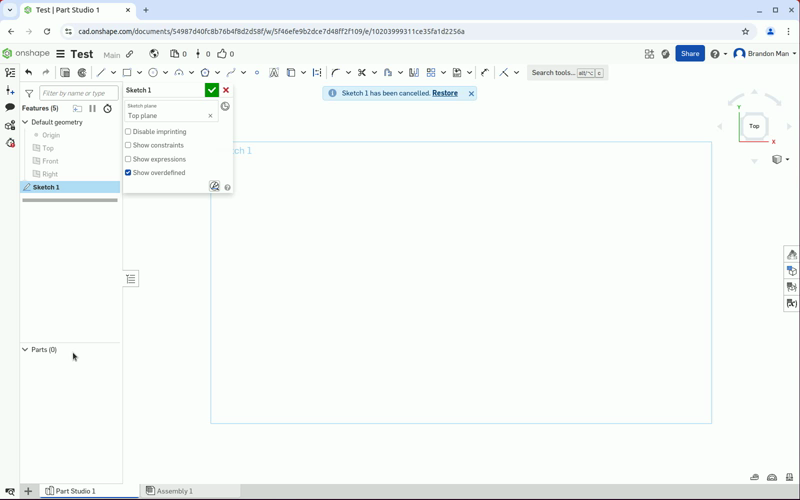
key(l)
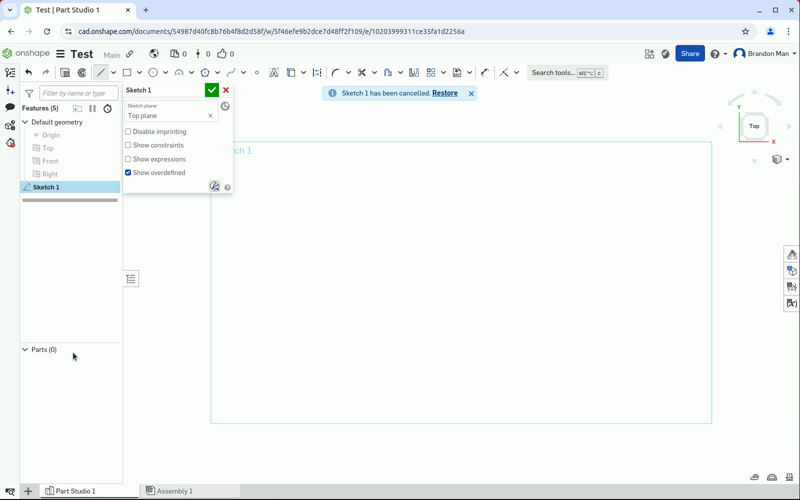
key_down(shift)
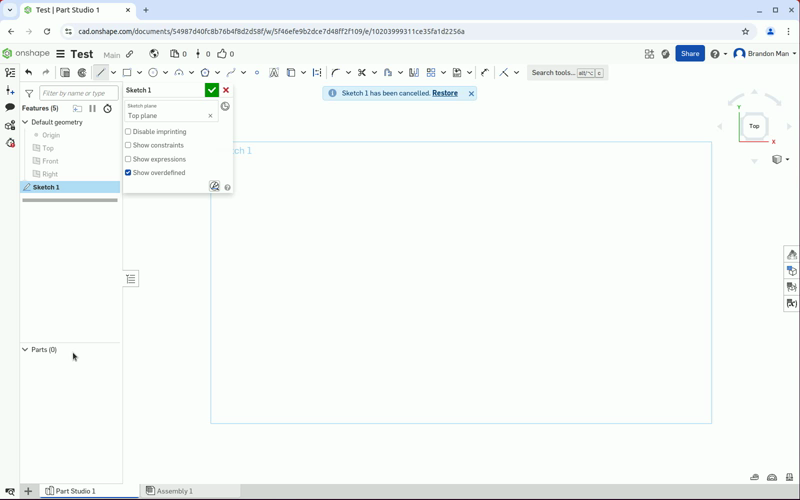
mouse_move(424, 250)
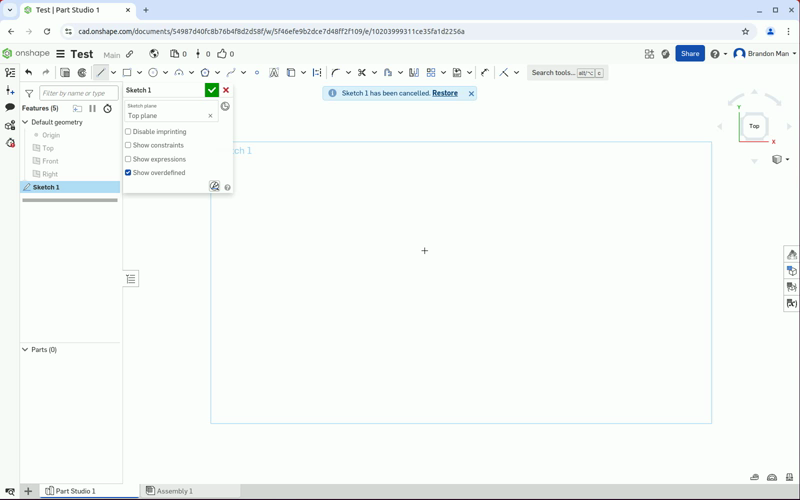
click(424, 250)
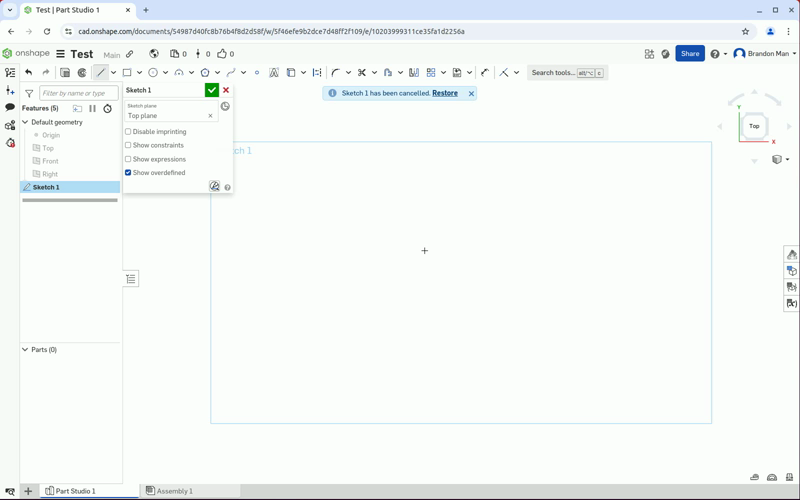
key_up(shift)
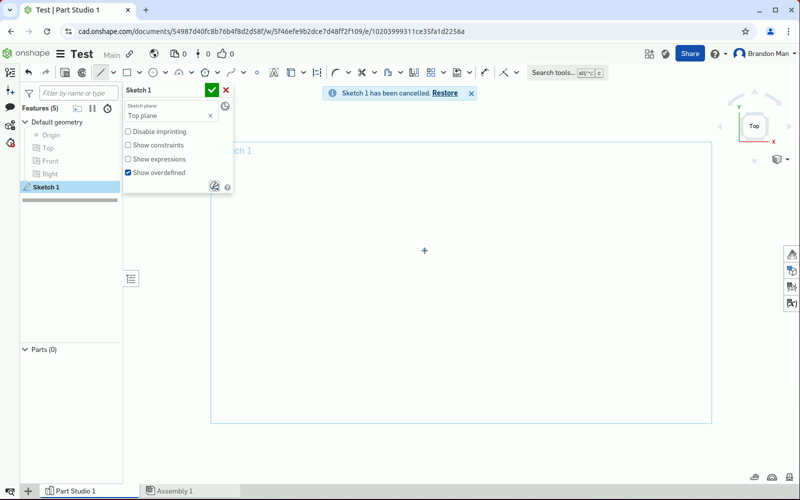
key_down(shift)
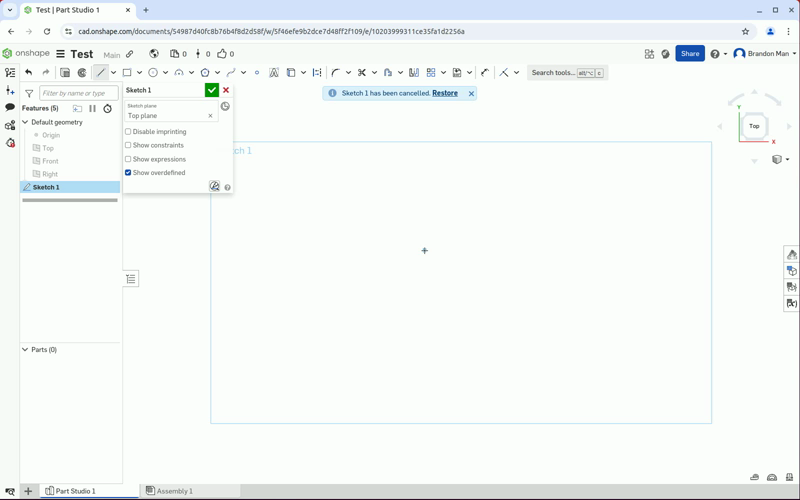
mouse_move(454, 250)
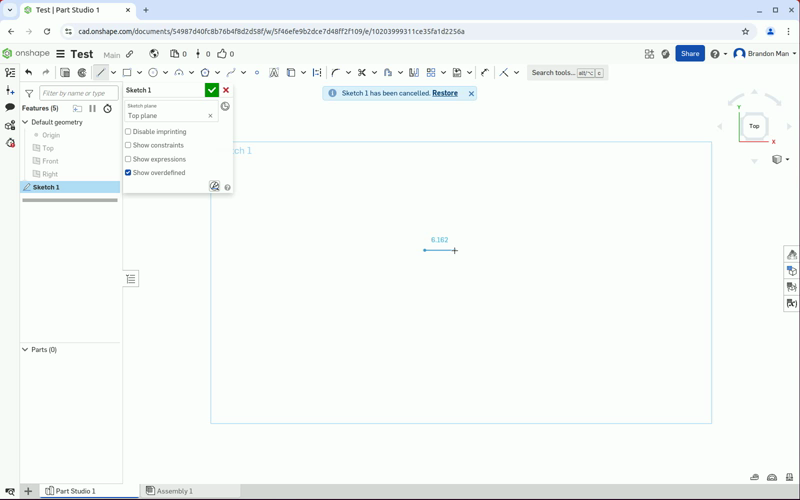
mouse_move(447, 250)
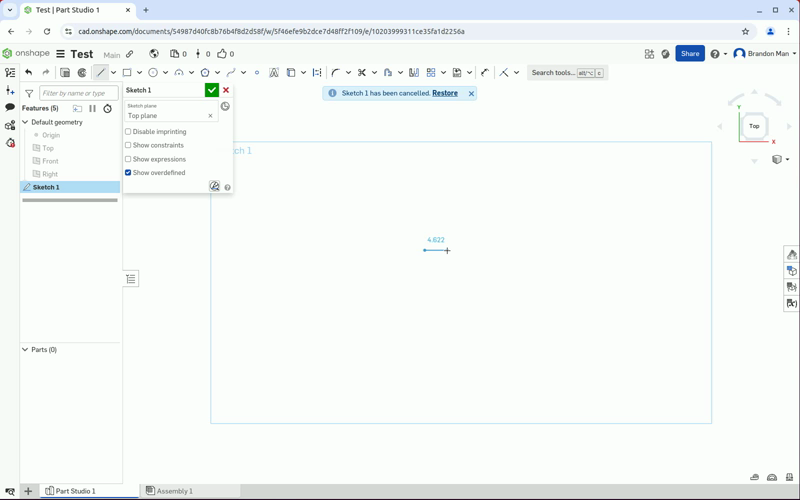
click(447, 250)
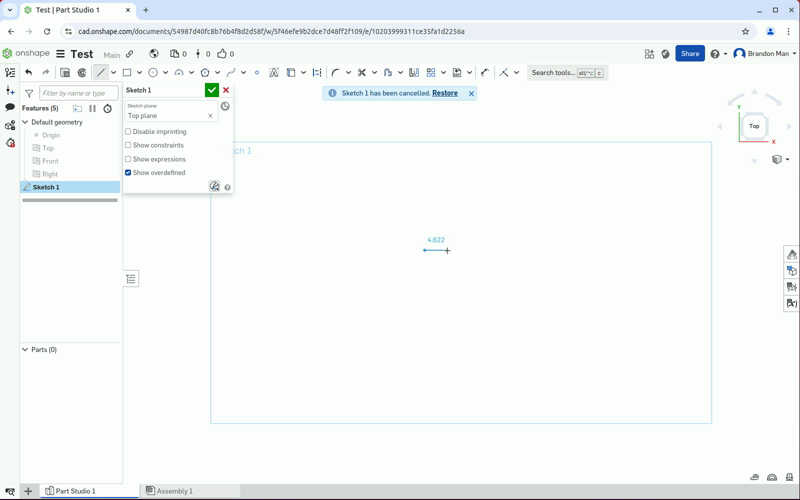
key_up(shift)
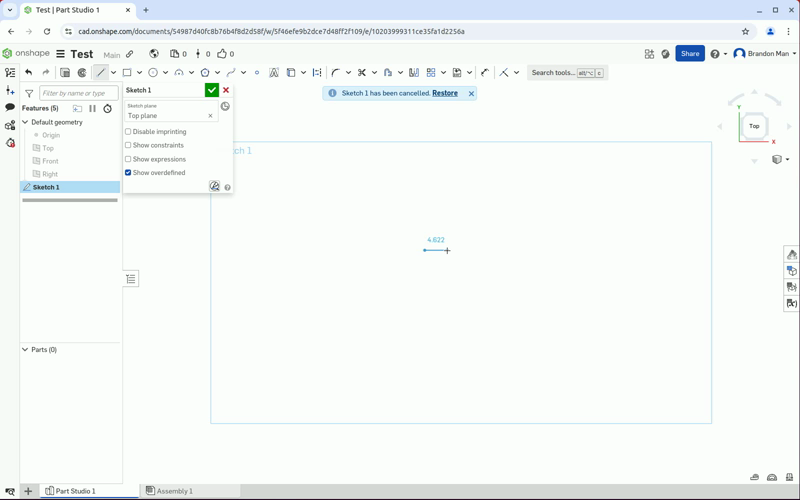
key_down(shift)
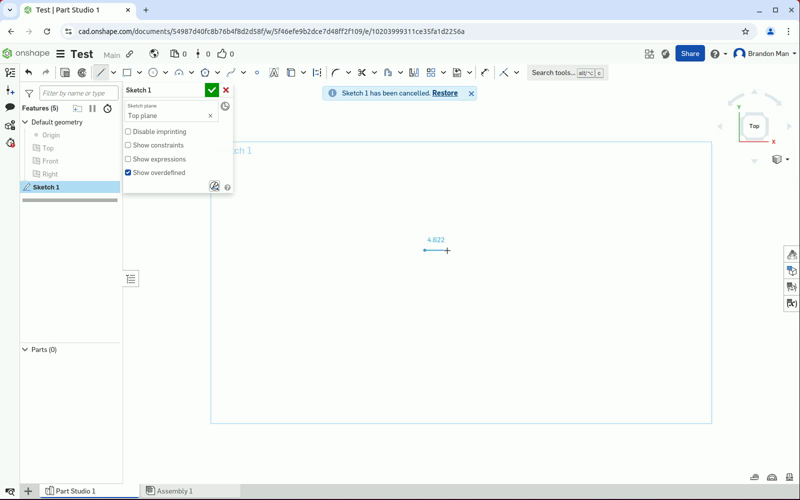
mouse_move(477, 250)
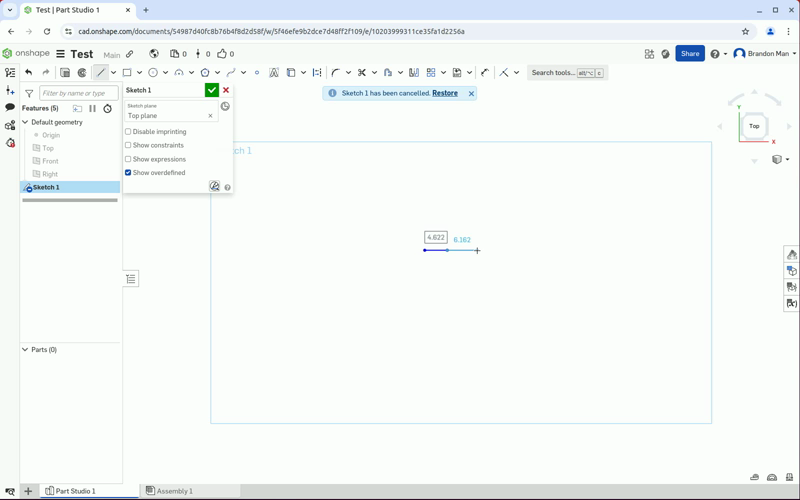
mouse_move(447, 222)
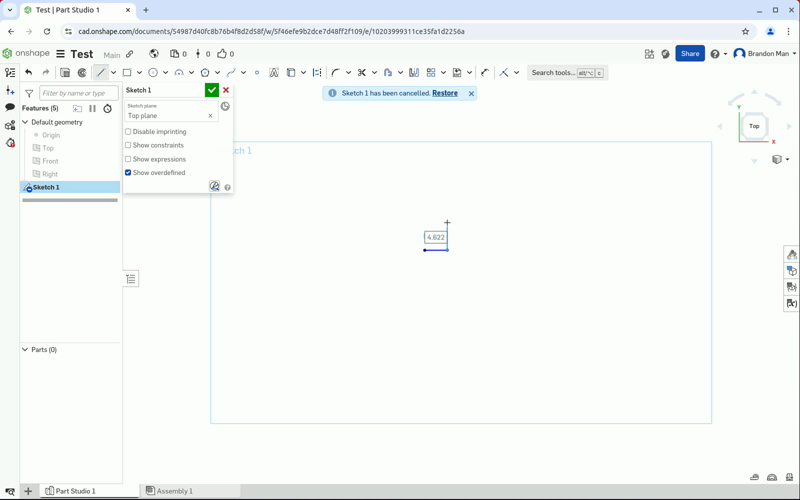
click(447, 222)
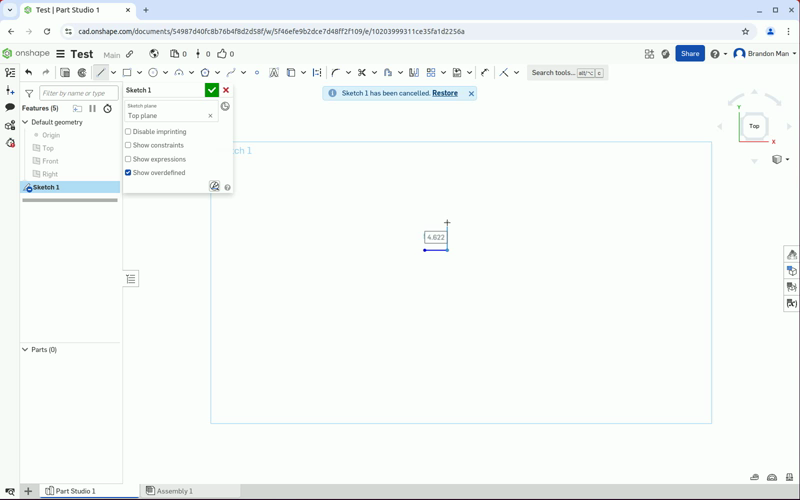
key_up(shift)
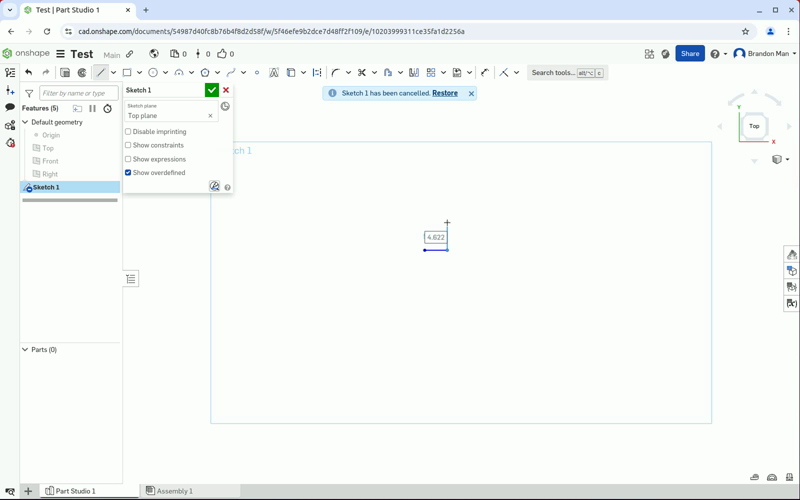
key_down(shift)
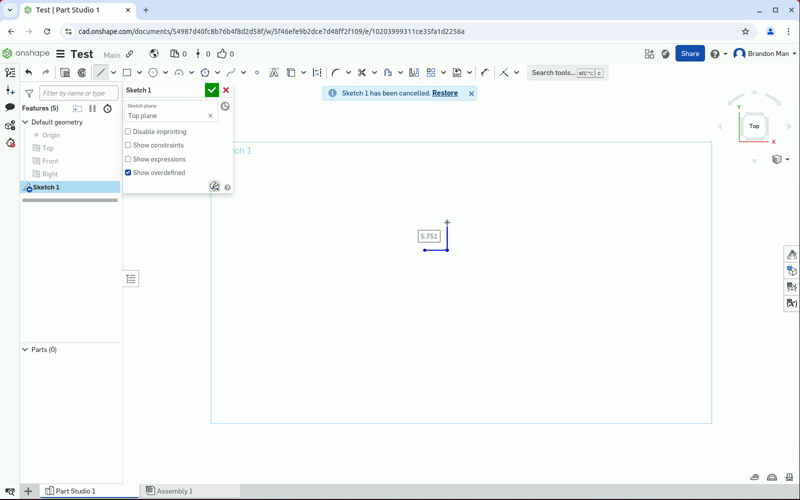
mouse_move(477, 222)
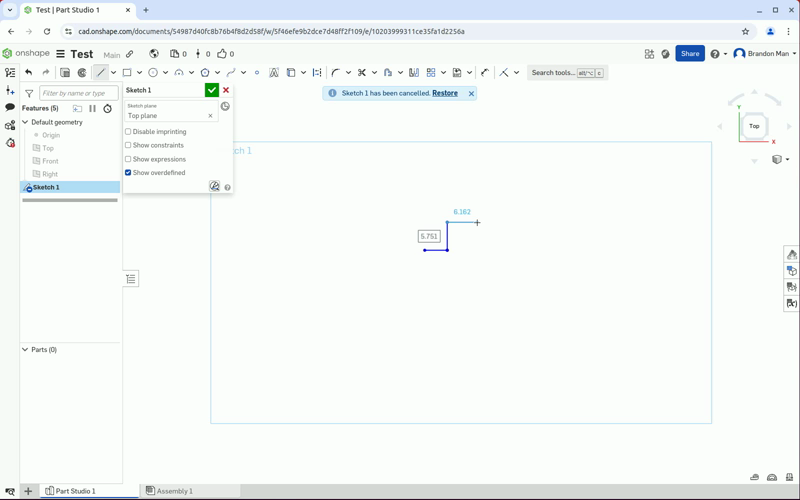
mouse_move(424, 222)
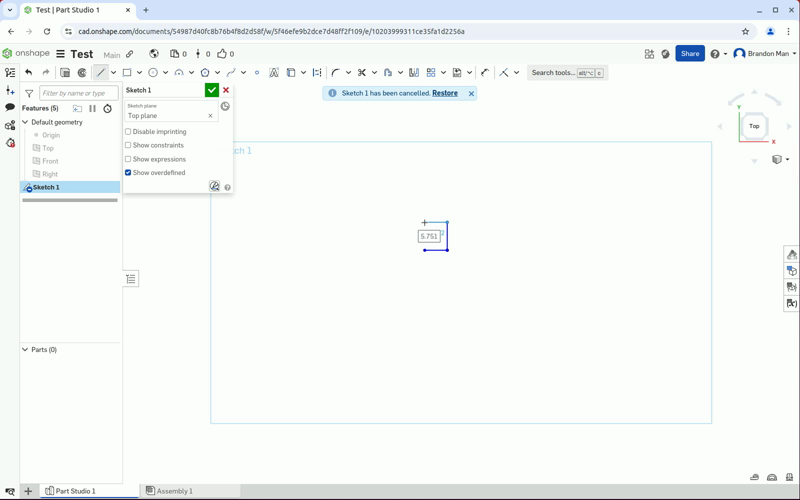
click(424, 222)
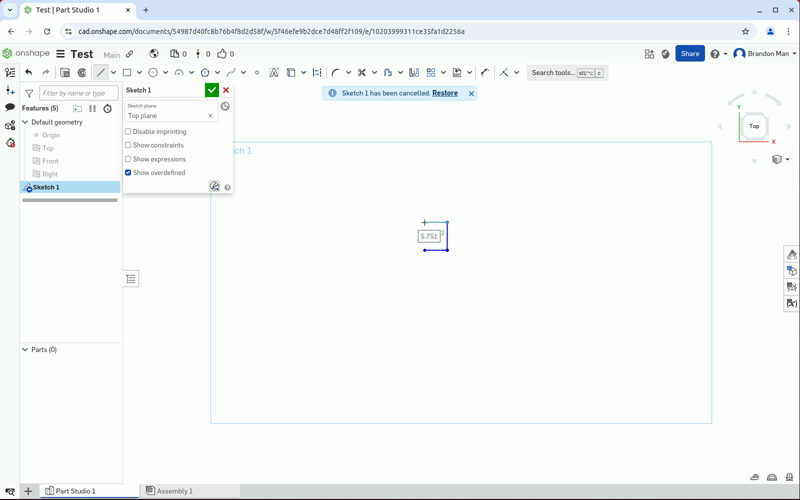
key_up(shift)
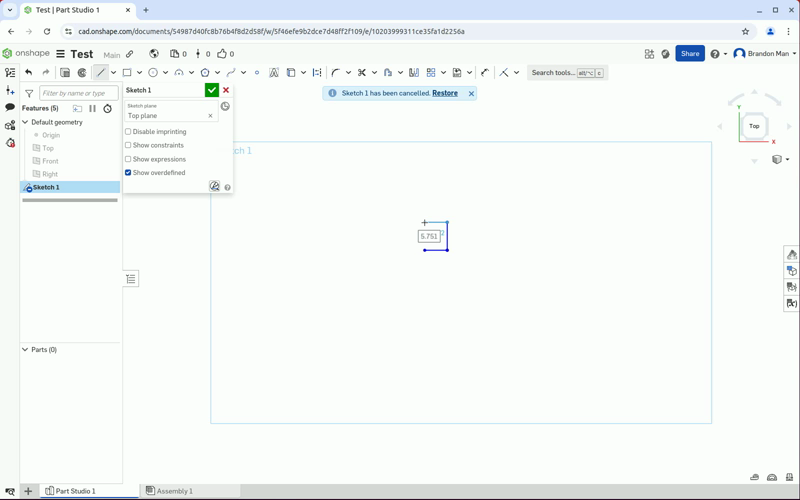
mouse_move(454, 222)
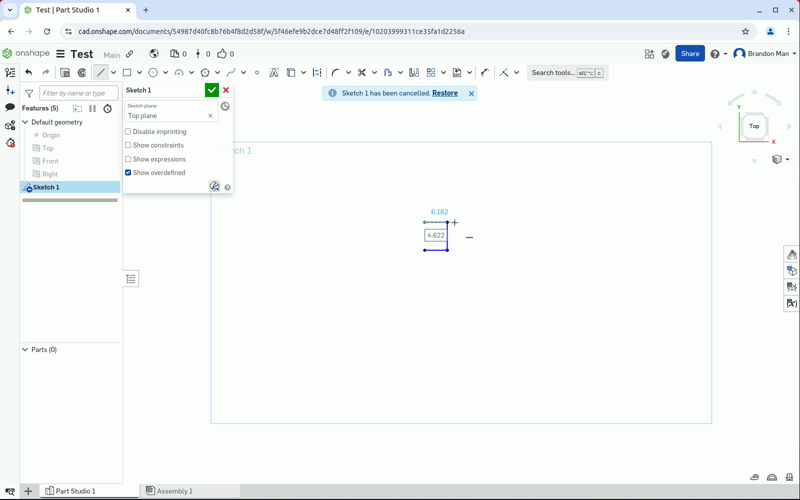
key_down(shift)
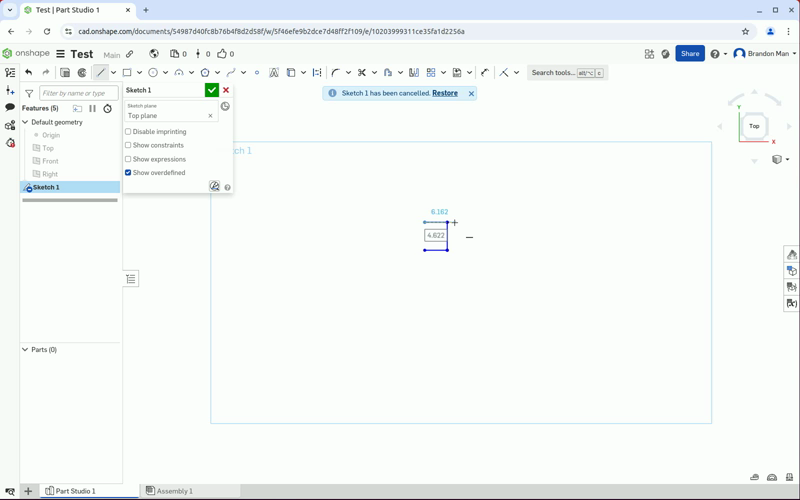
mouse_move(424, 250)
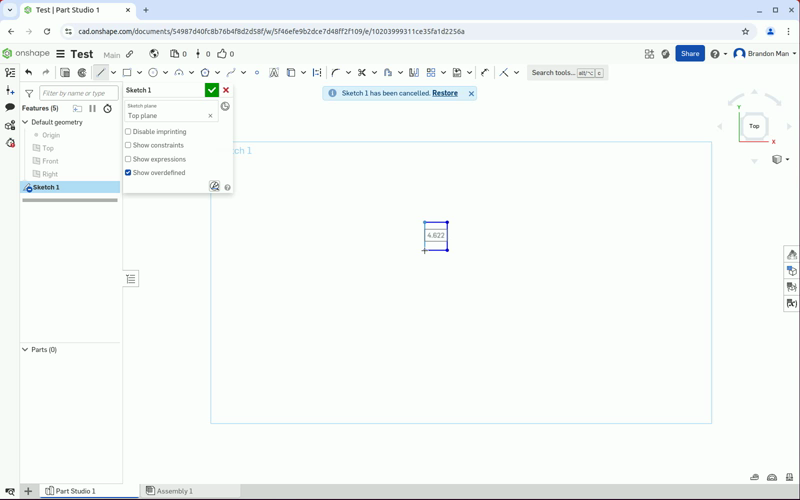
key_up(shift)
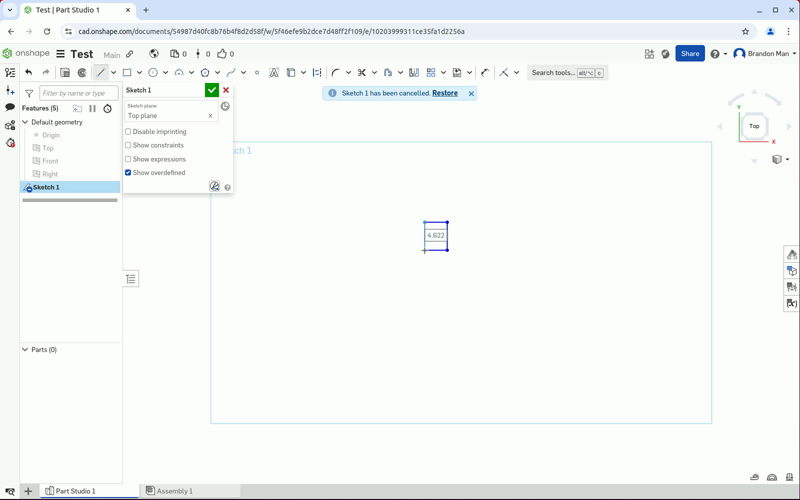
click(424, 250)
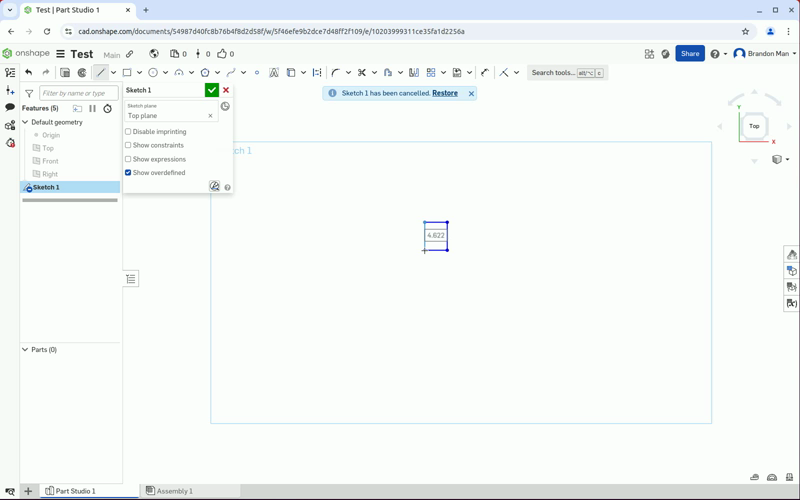
key(esc)
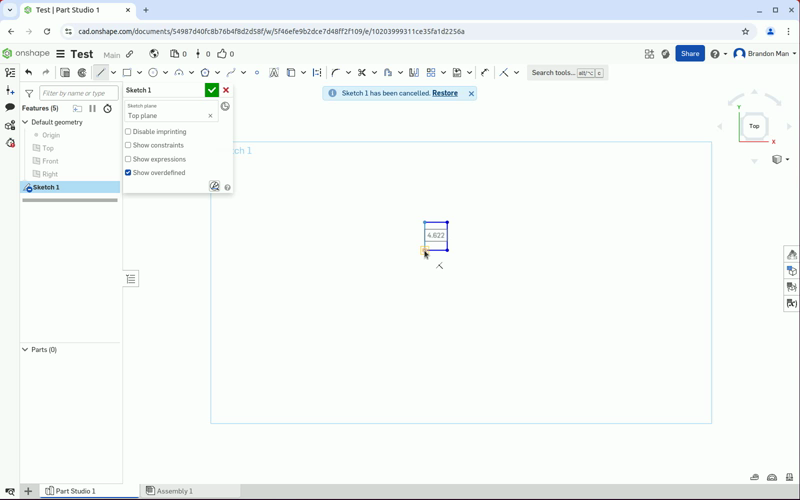
mouse_move(432, 231)
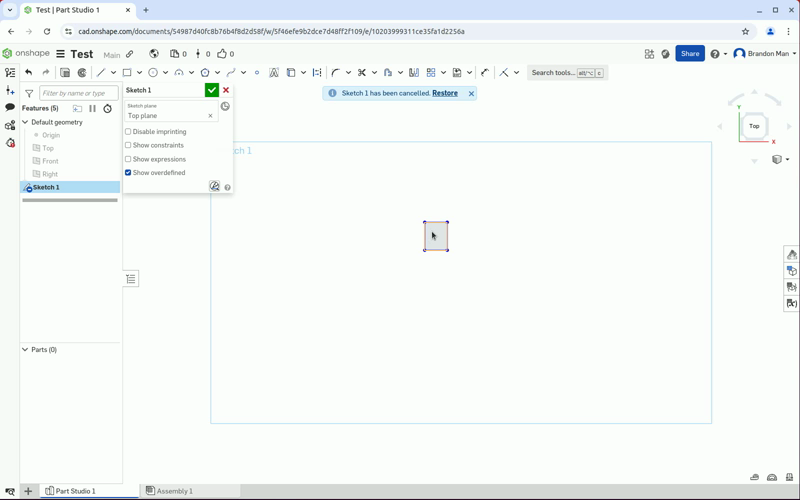
scroll(6)
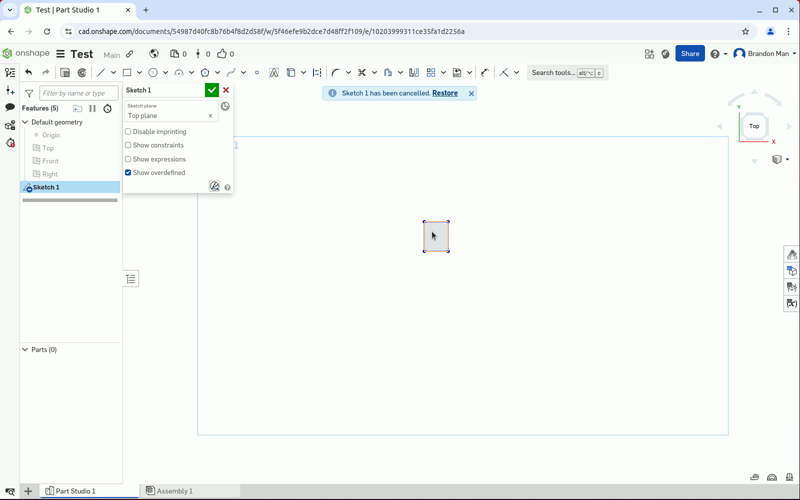
scroll(6)
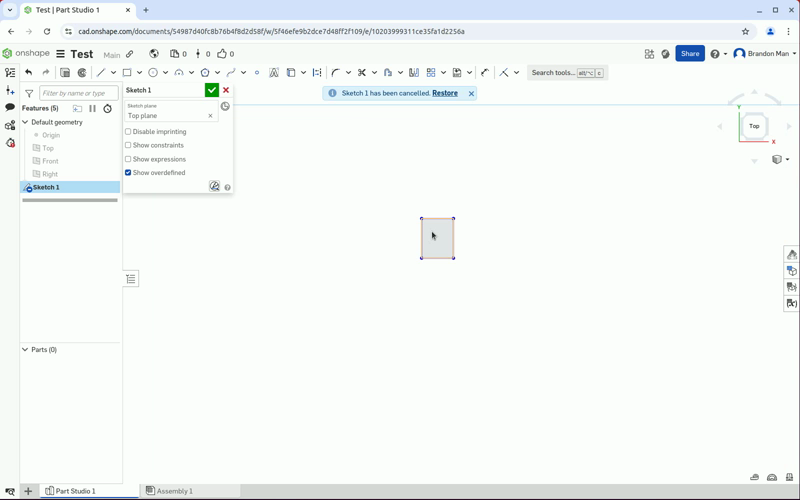
scroll(6)
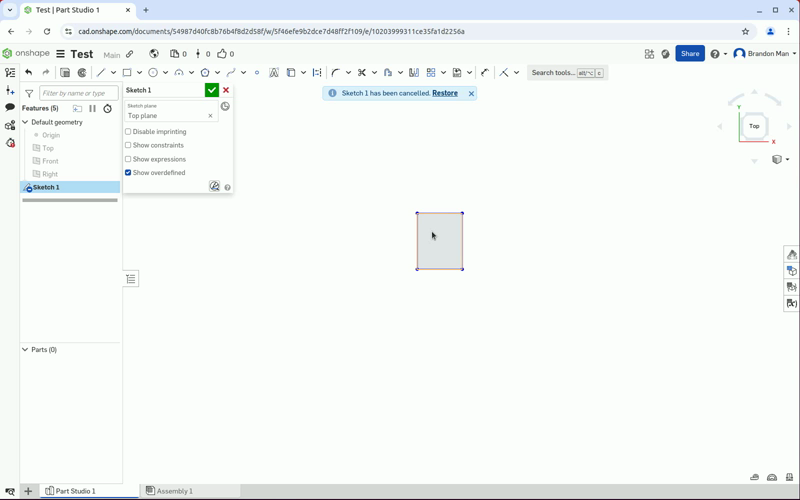
scroll(6)
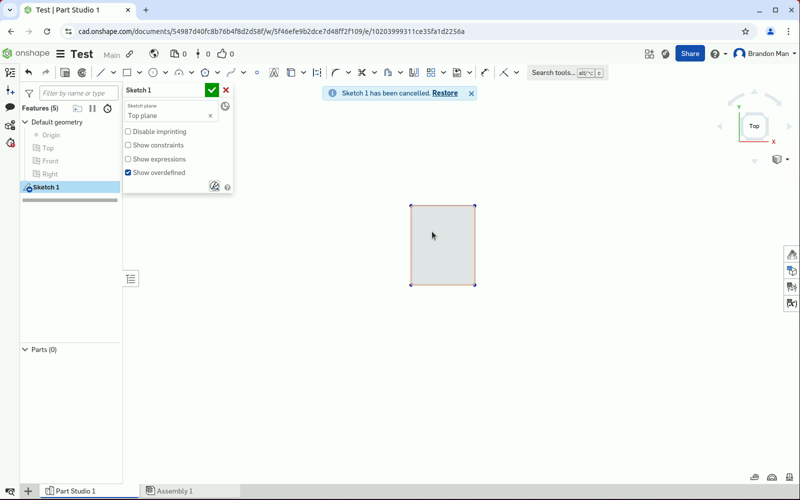
scroll(6)
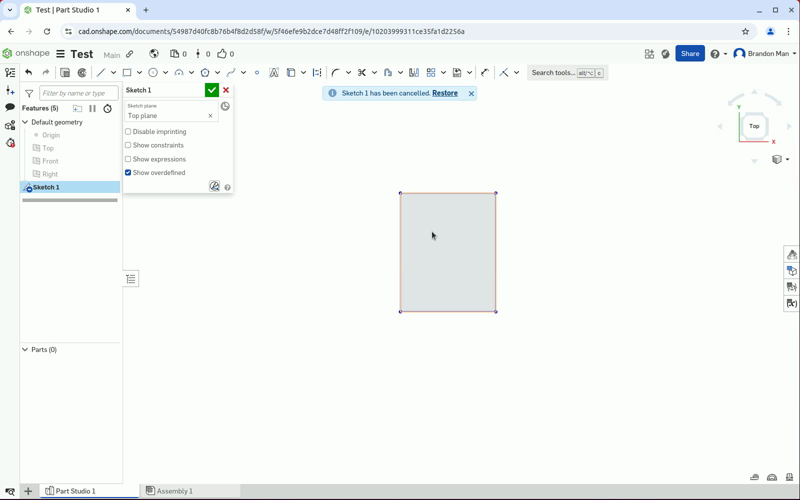
scroll(6)
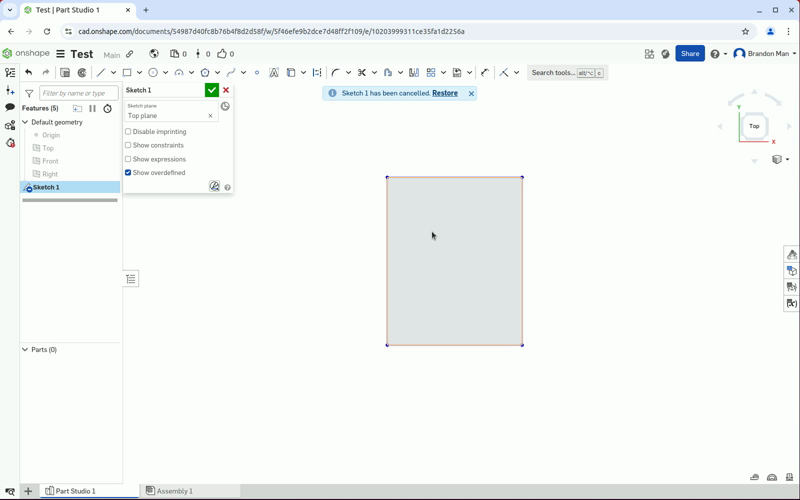
scroll(6)
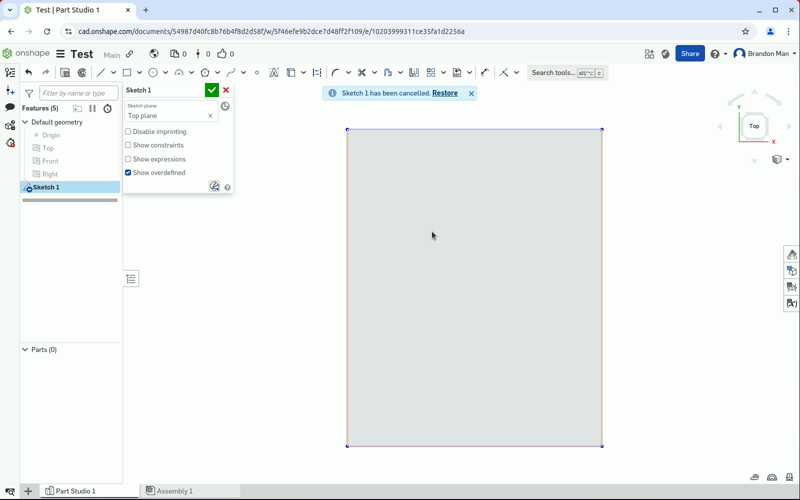
click(432, 231)
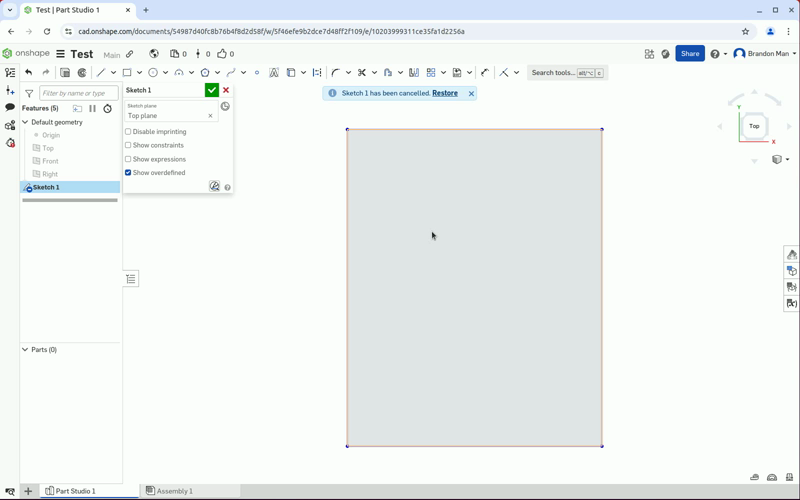
scroll(-6)
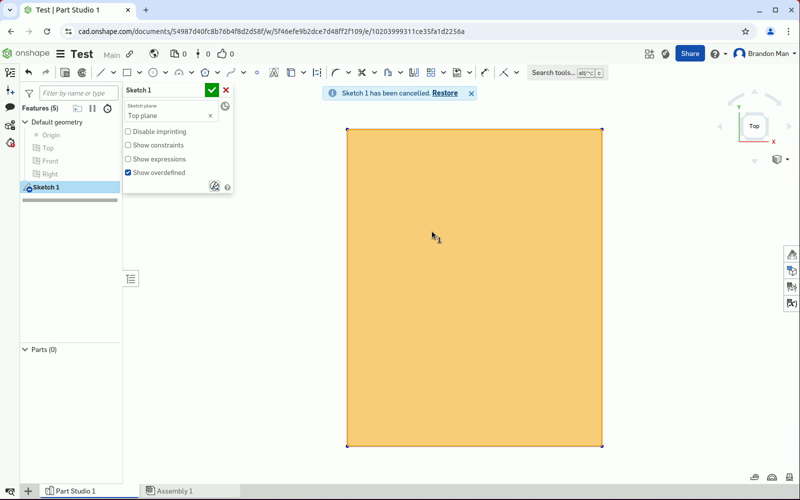
scroll(-6)
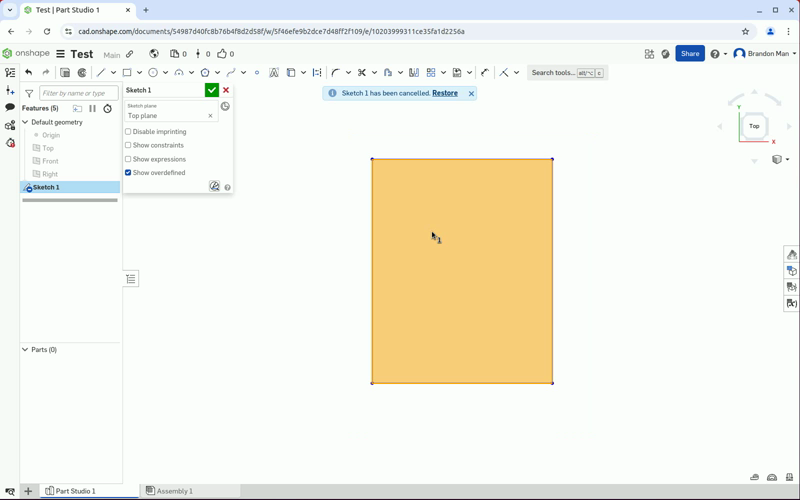
scroll(-6)
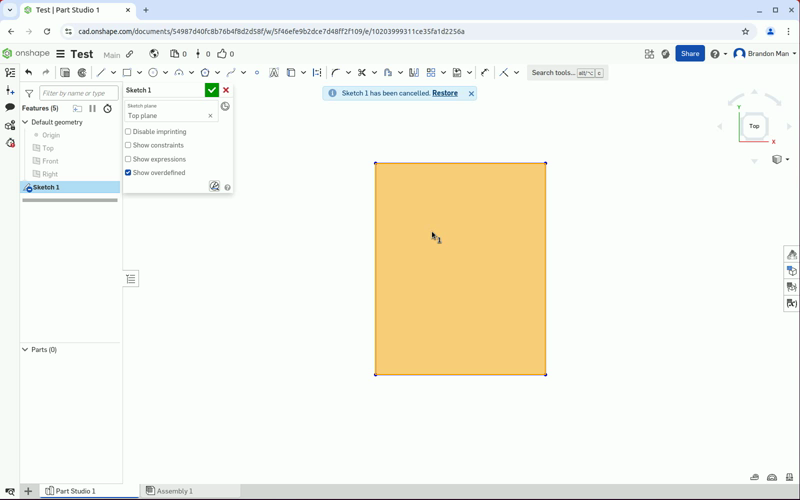
scroll(-6)
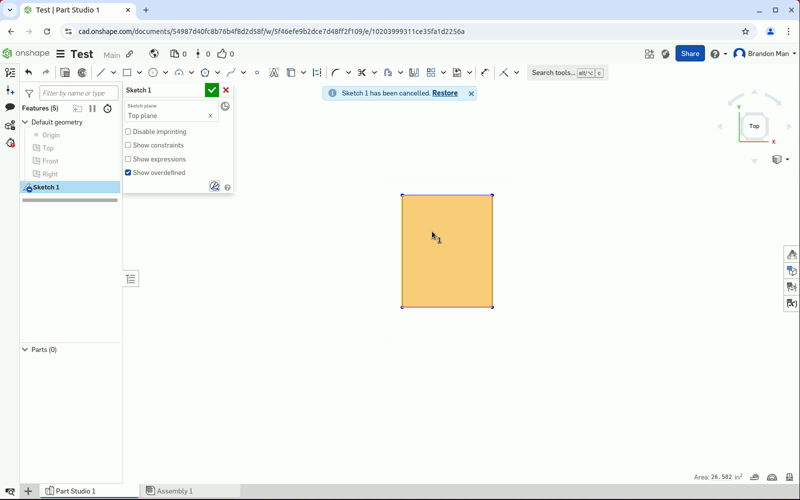
scroll(-6)
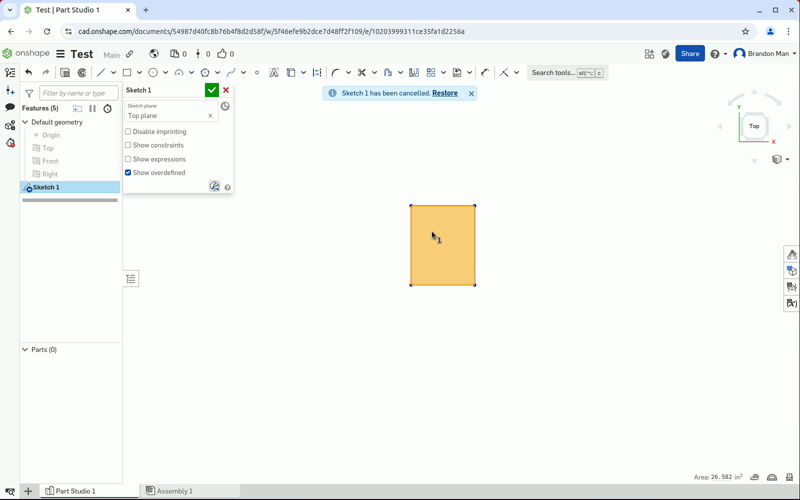
scroll(-6)
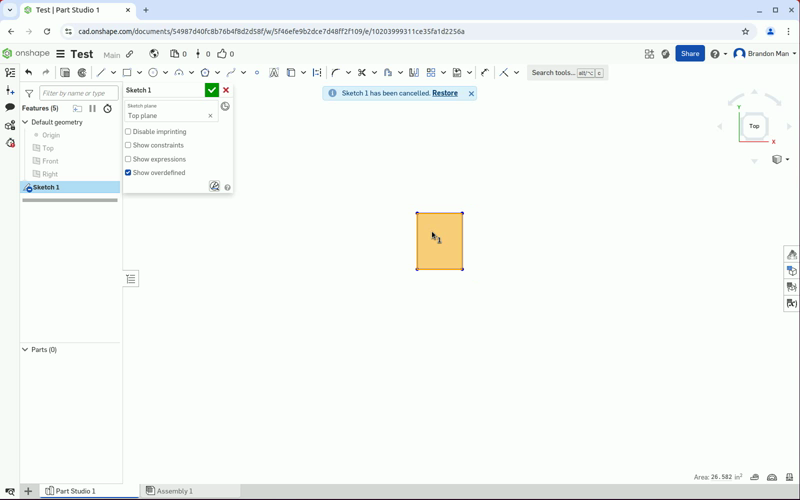
scroll(-6)
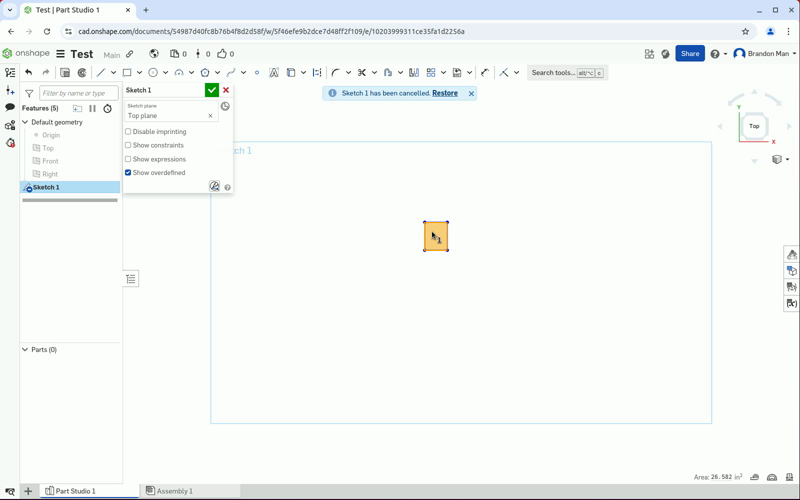
mouse_move(73, 352)
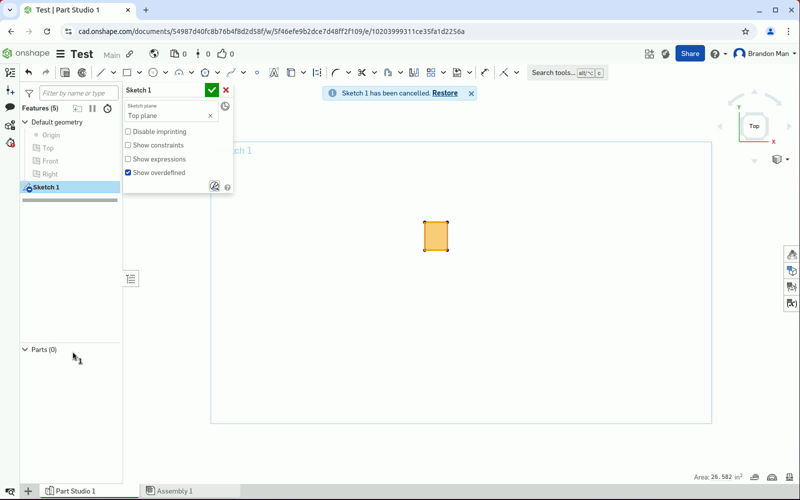
key(shift+y)
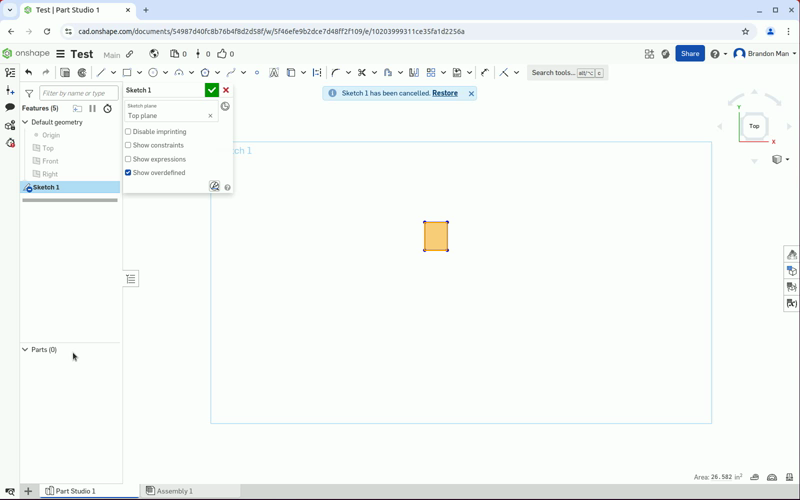
key(shift+e)
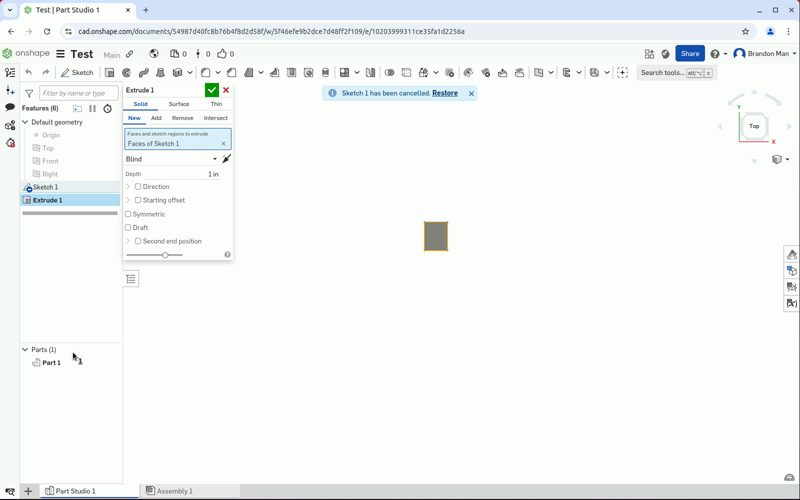
mouse_move(143, 106)
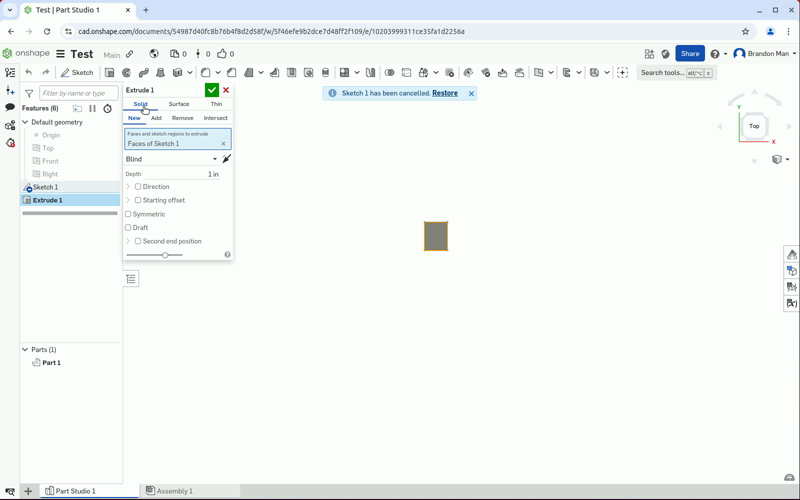
click(143, 106)
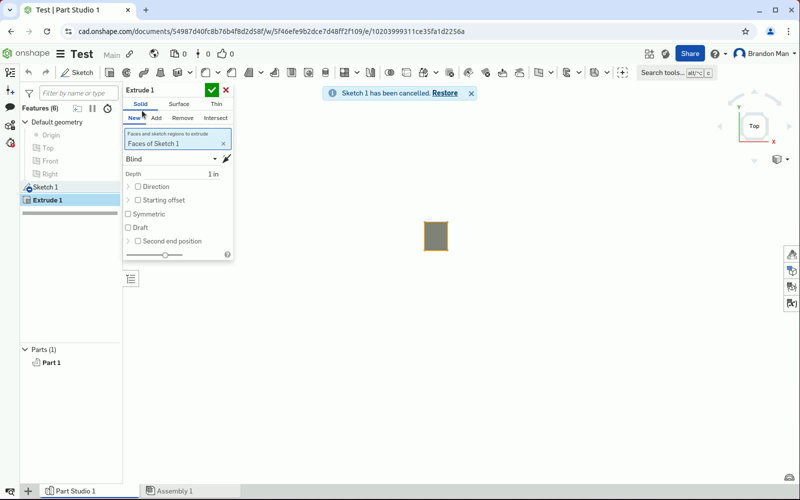
mouse_move(137, 120)
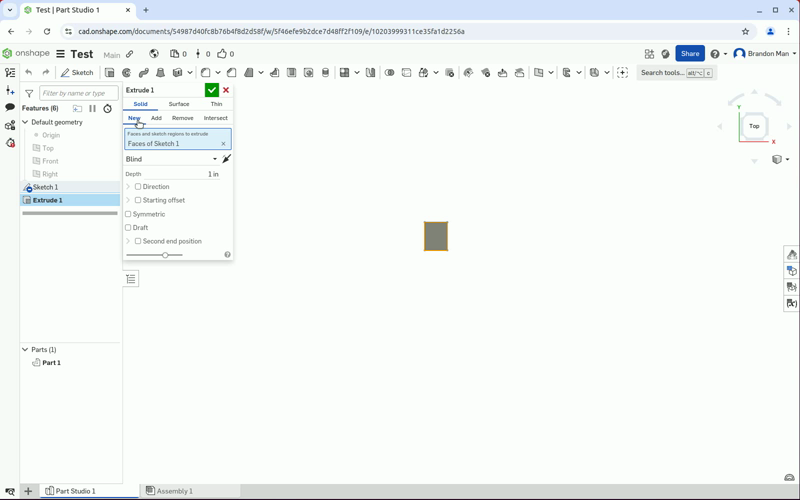
click(137, 120)
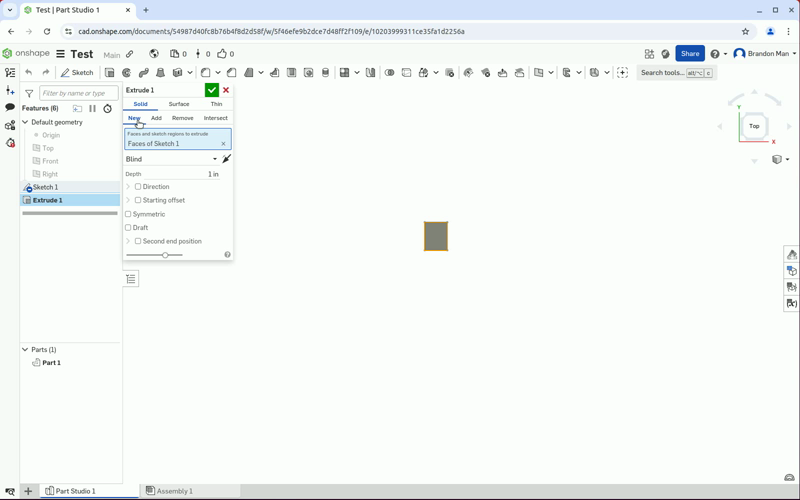
key(tab, 4)
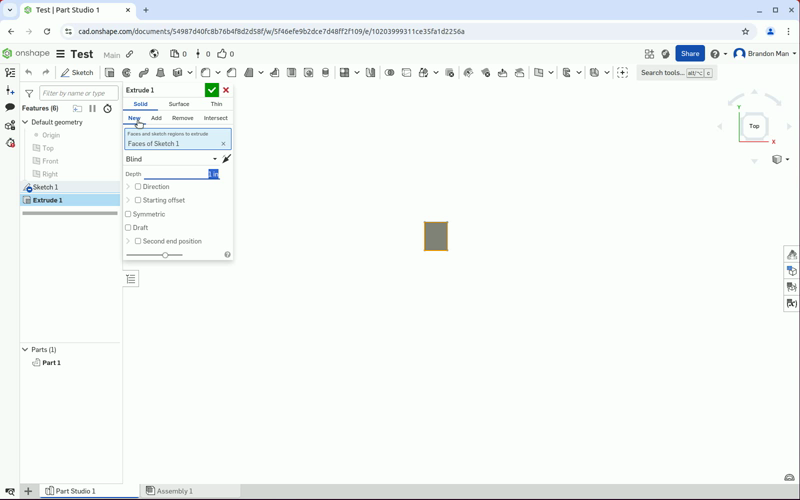
text(23.108)
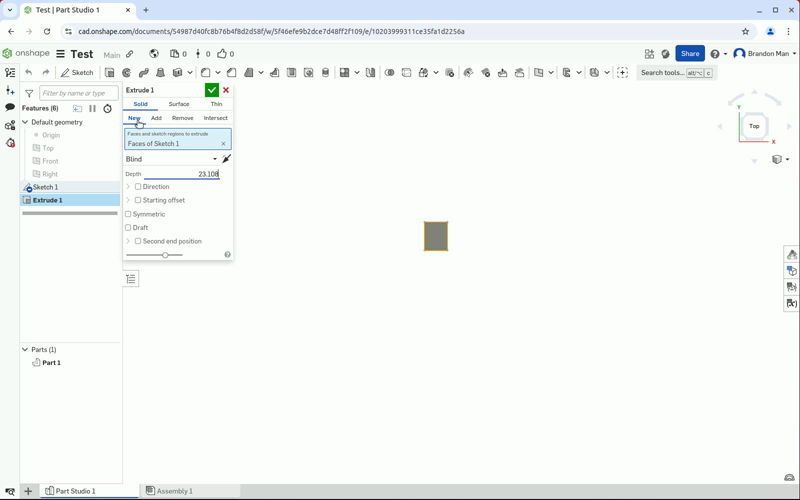
key(enter)
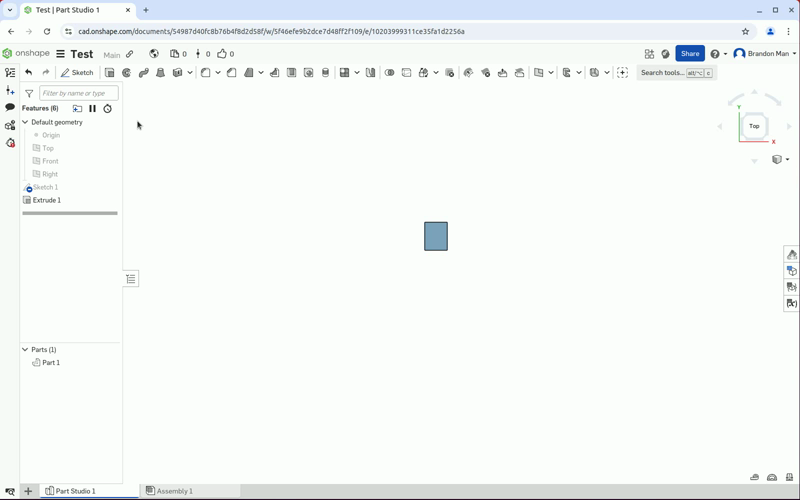
key(shift+h)
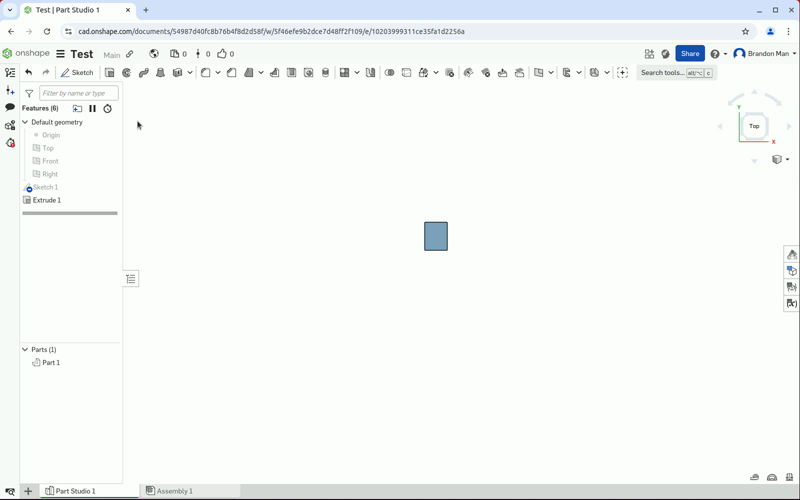
key(shift+h)
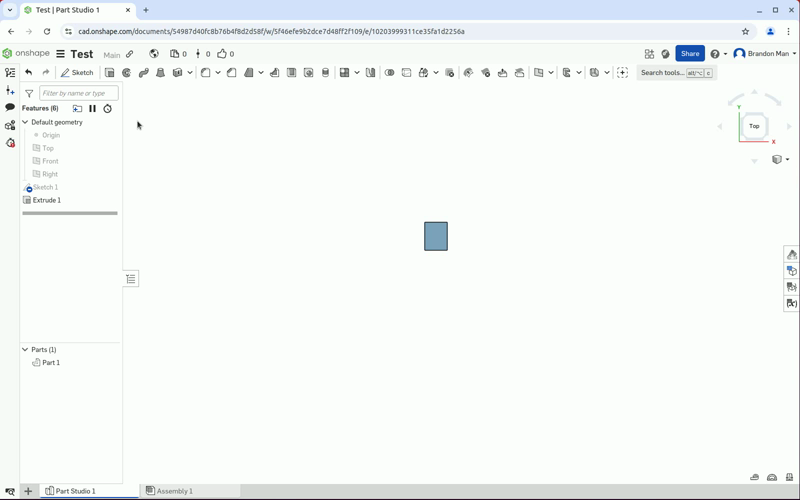
mouse_move(73, 189)
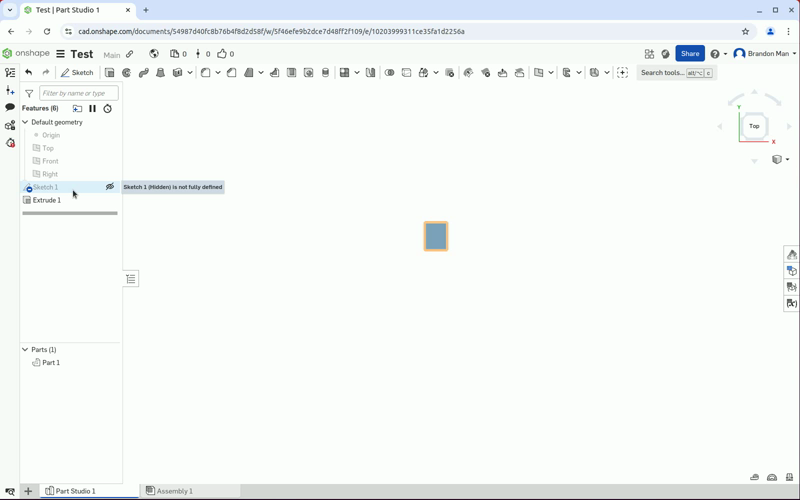
click(73, 189)
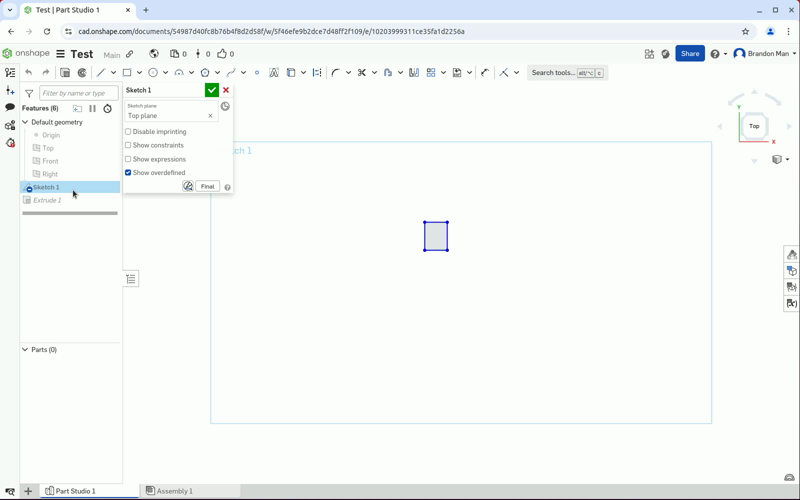
mouse_move(229, 92)
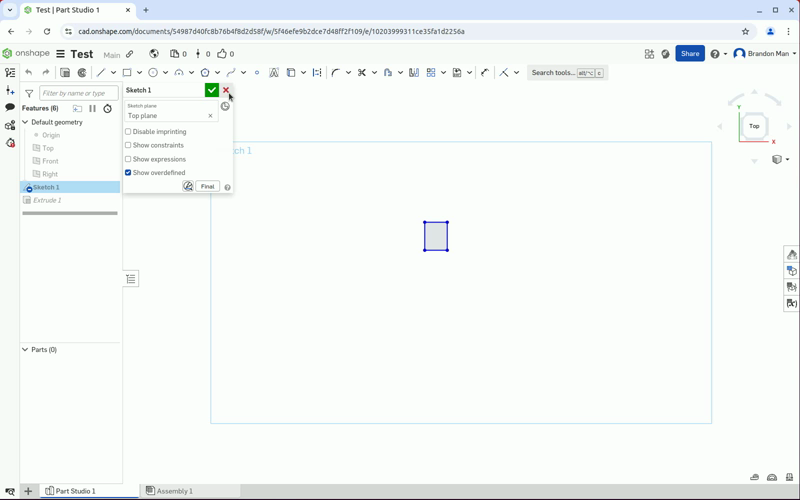
click(229, 92)
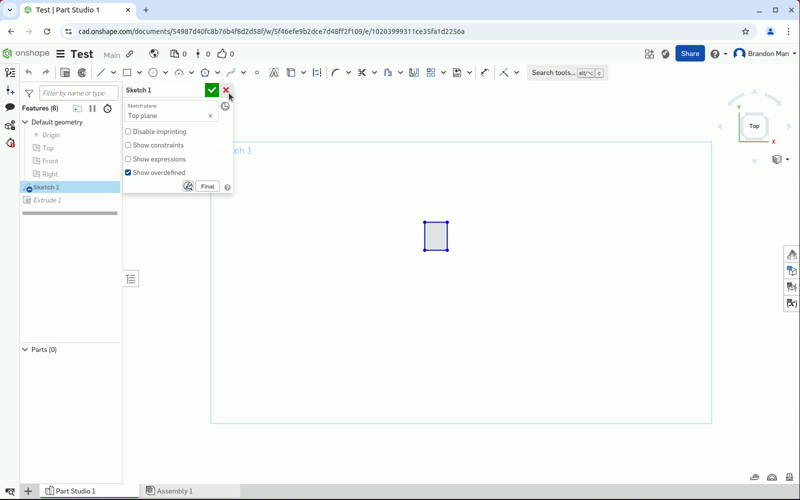
key(shift+s)
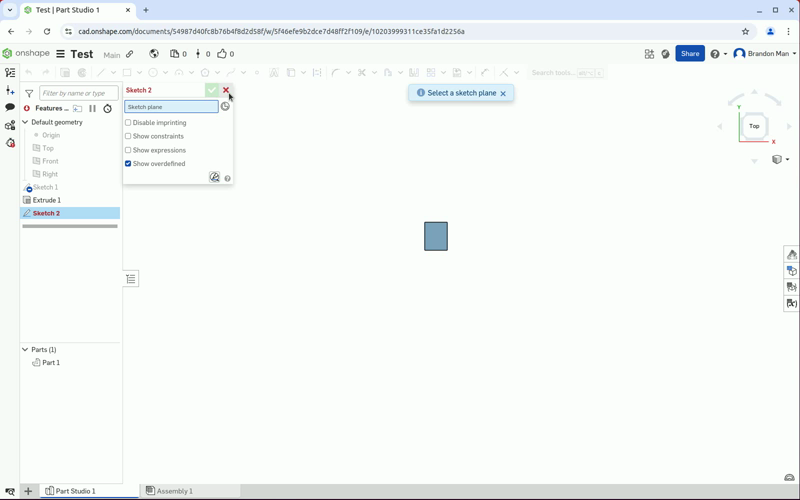
mouse_move(73, 150)
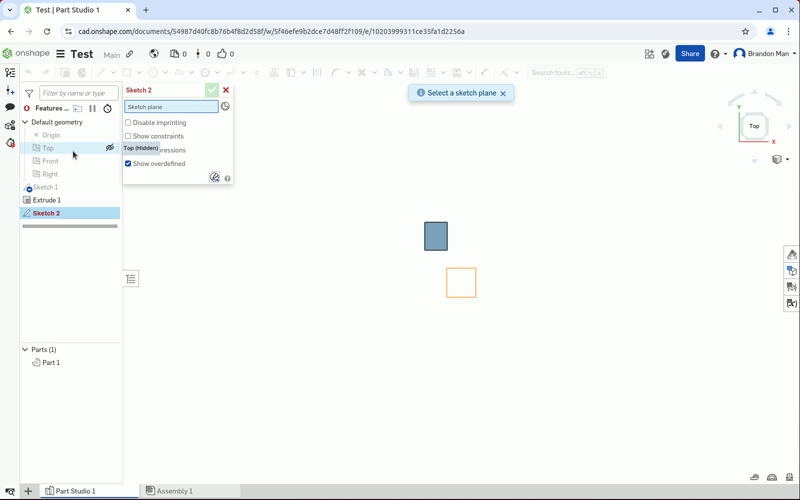
click(73, 150)
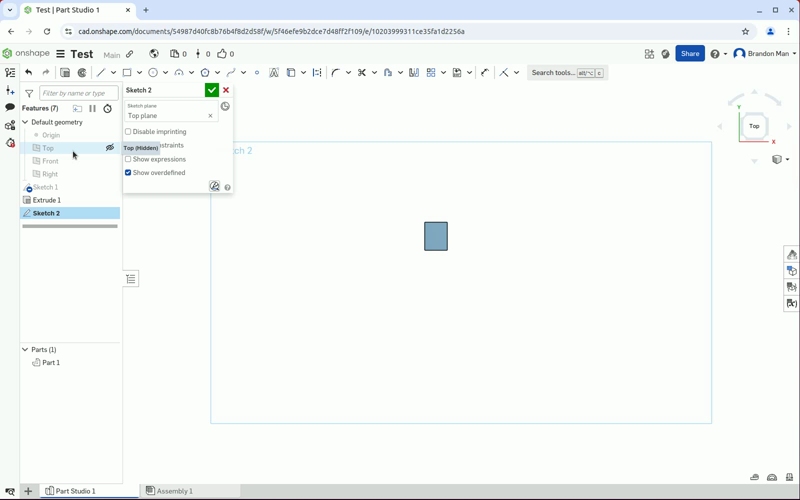
mouse_move(73, 352)
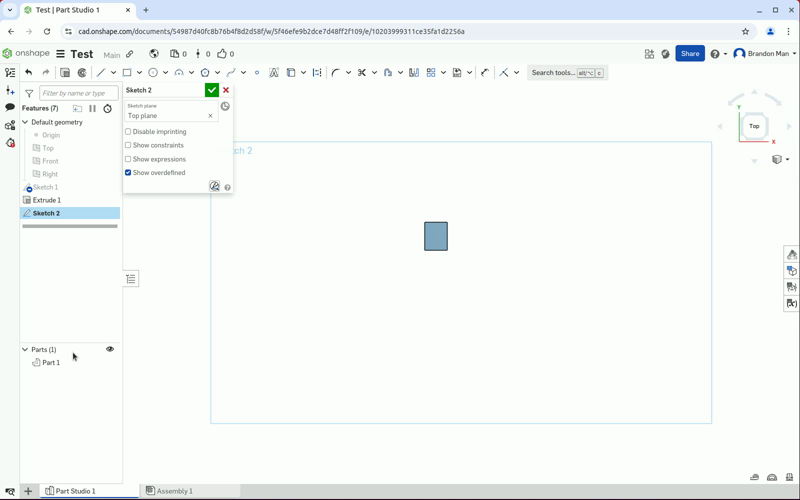
key(y)
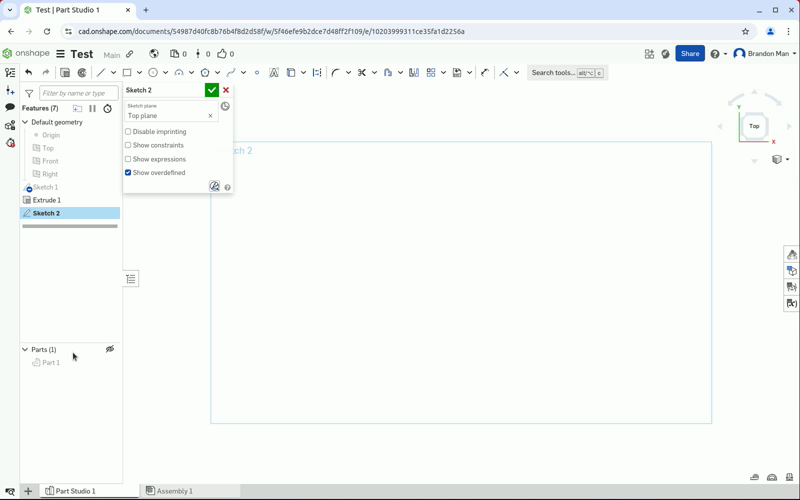
key(l)
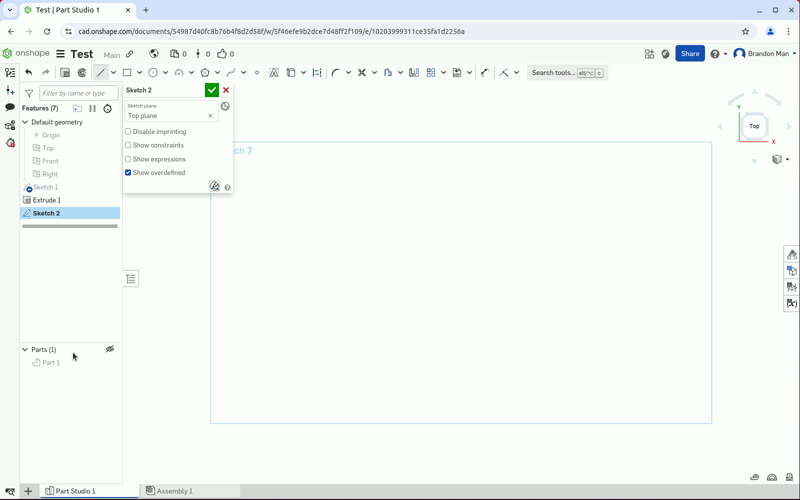
key_down(shift)
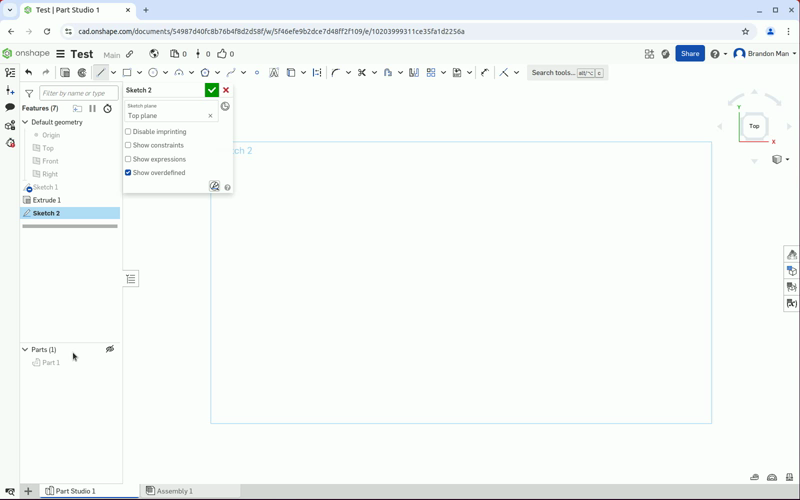
mouse_move(424, 280)
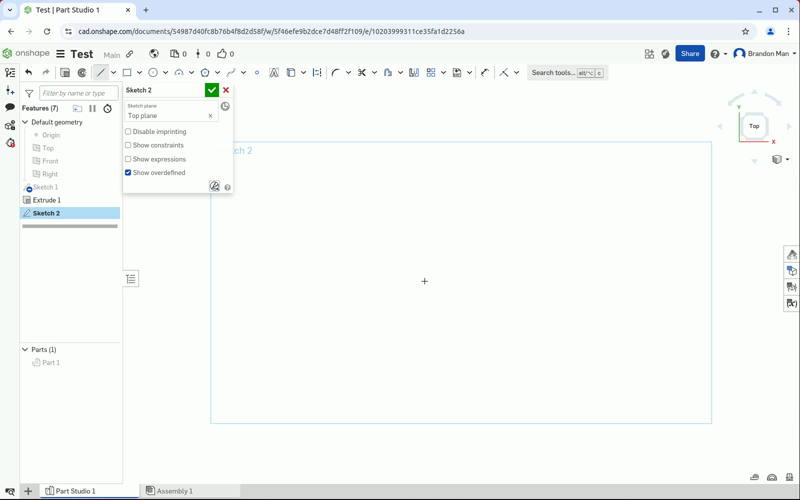
click(424, 280)
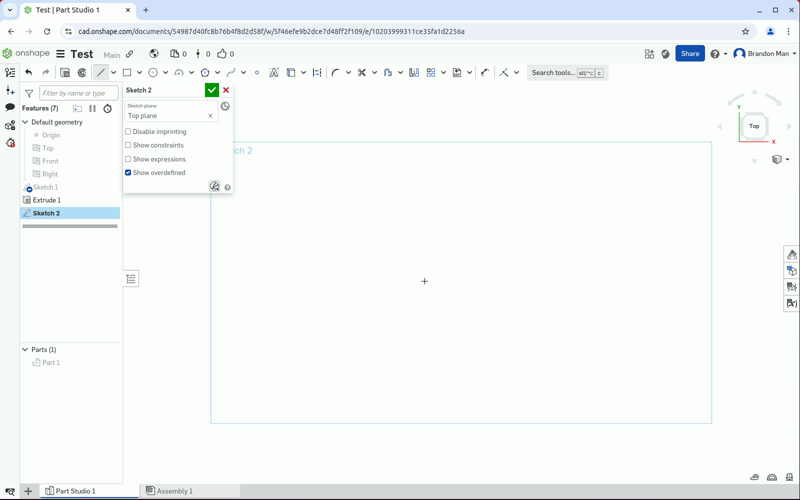
key_up(shift)
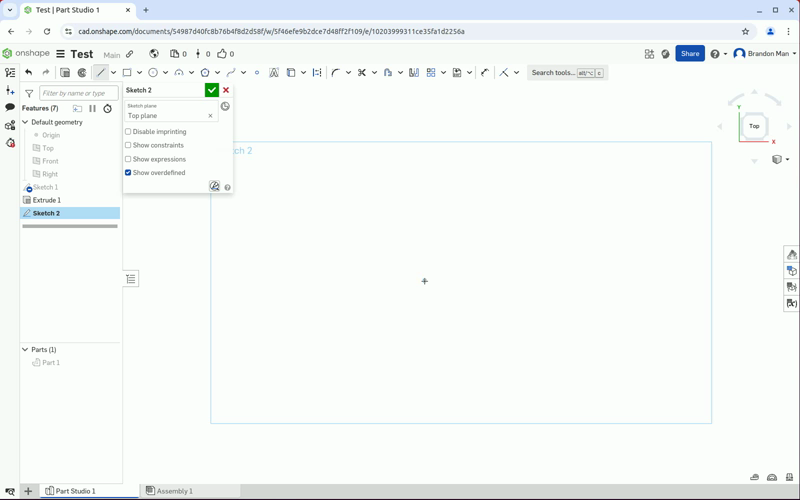
key_down(shift)
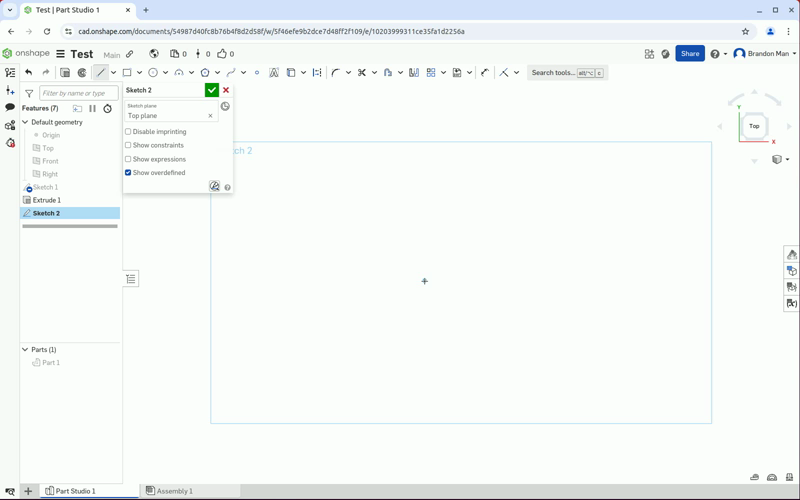
mouse_move(454, 280)
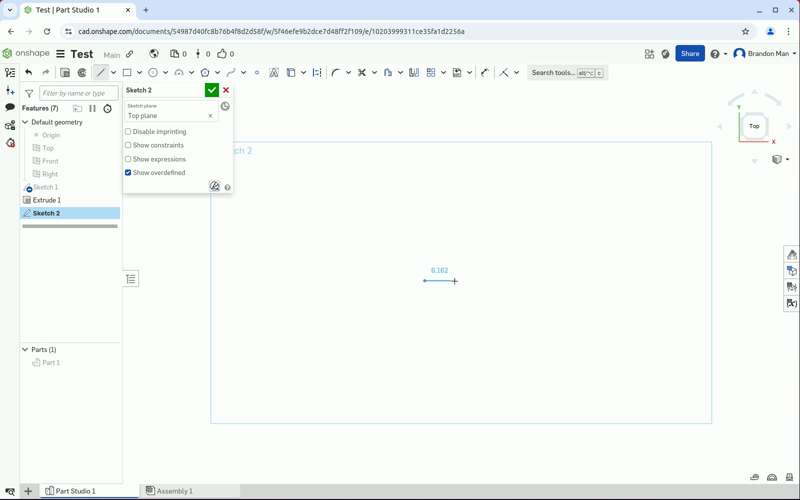
mouse_move(447, 280)
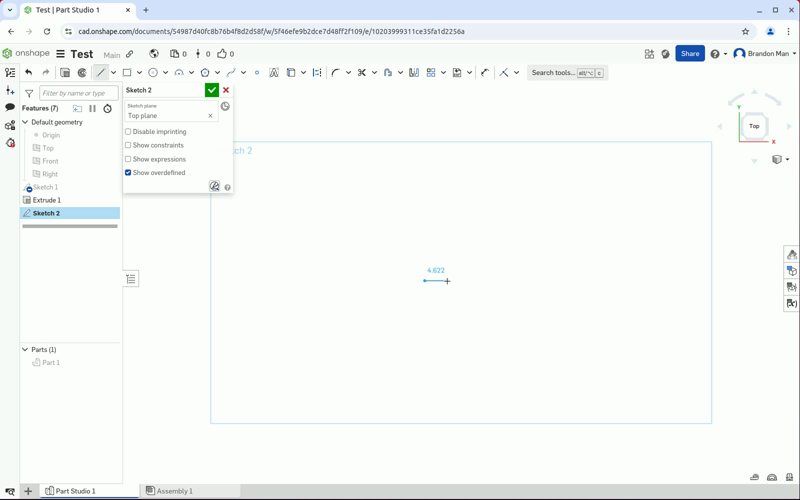
click(447, 280)
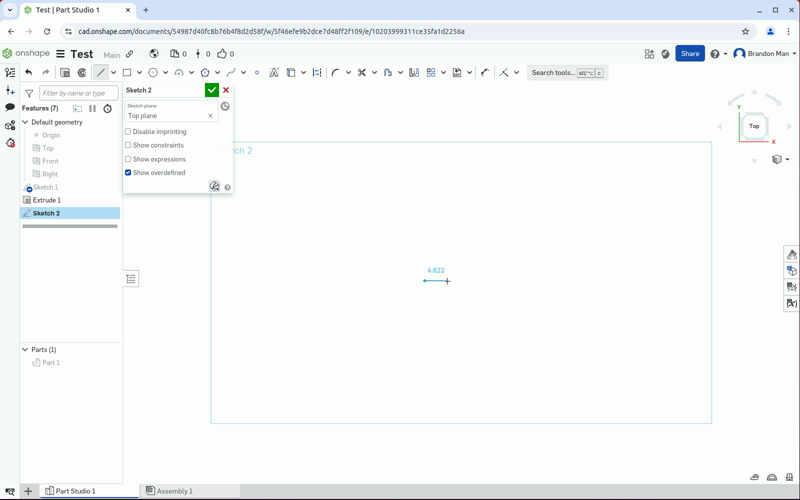
key_up(shift)
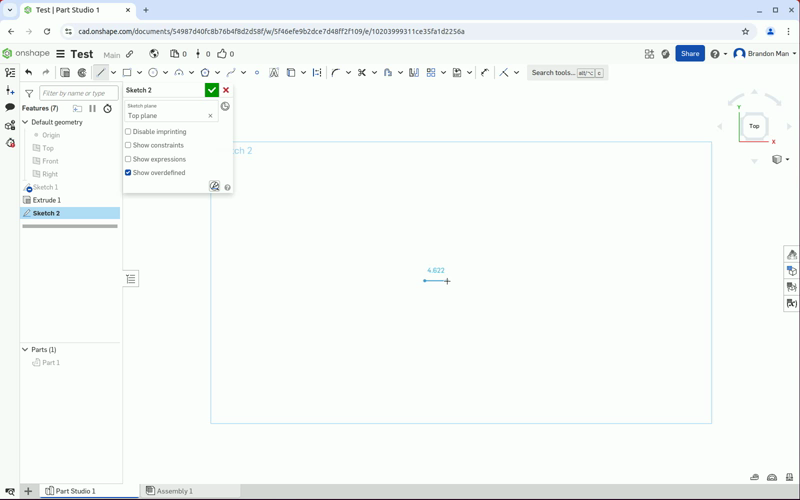
key_down(shift)
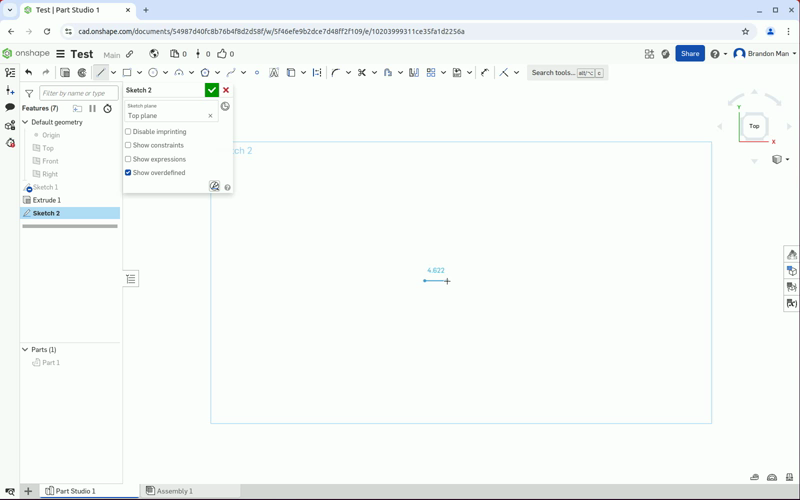
mouse_move(477, 280)
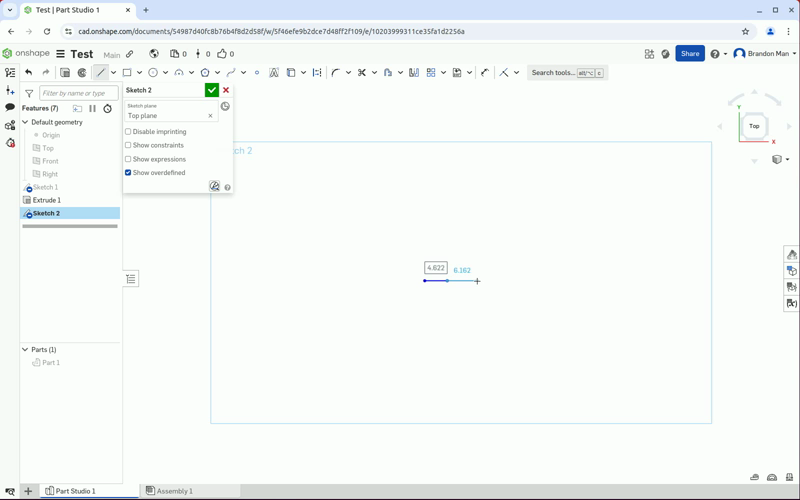
mouse_move(447, 252)
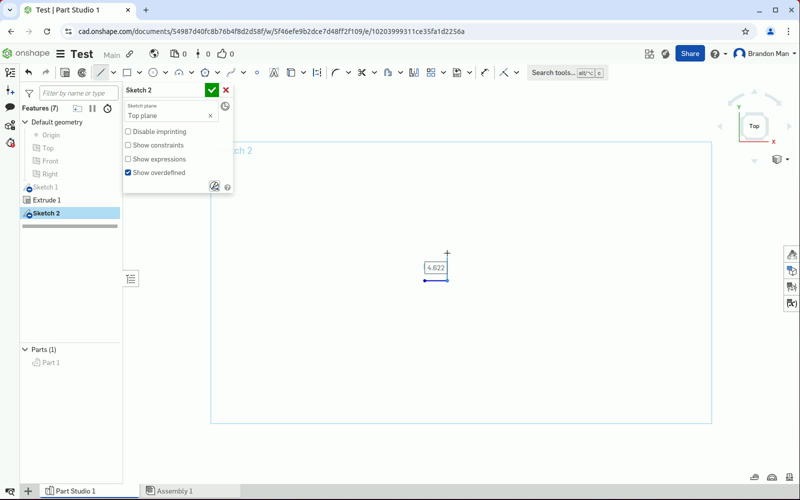
click(447, 252)
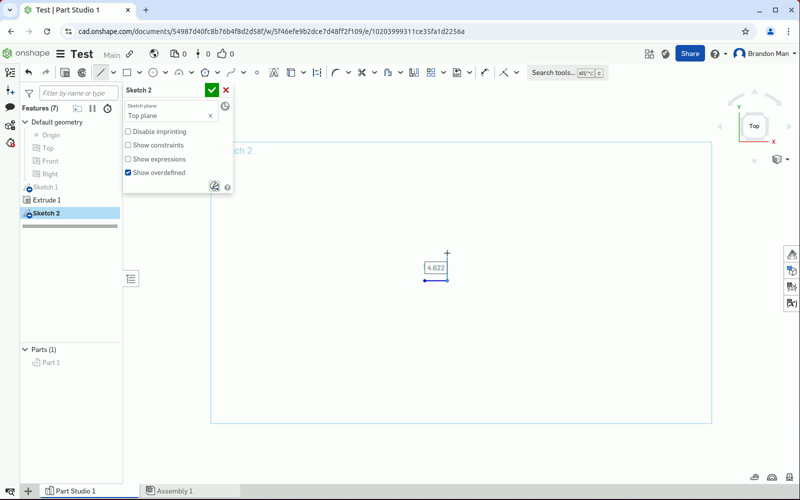
key_up(shift)
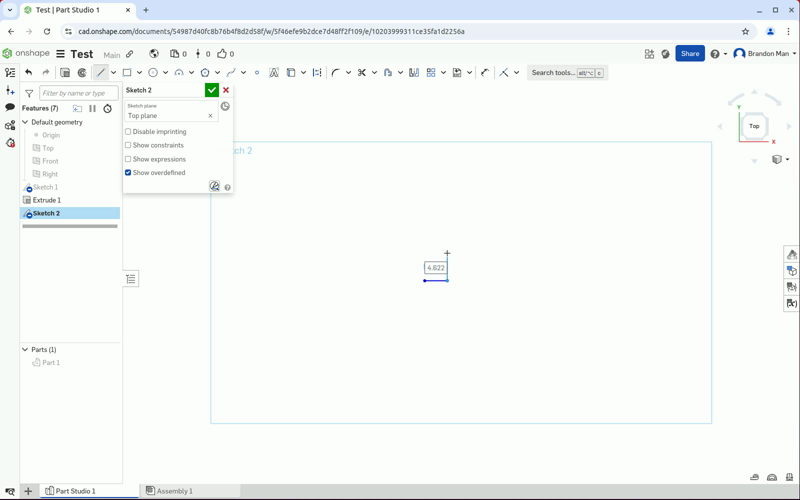
key_down(shift)
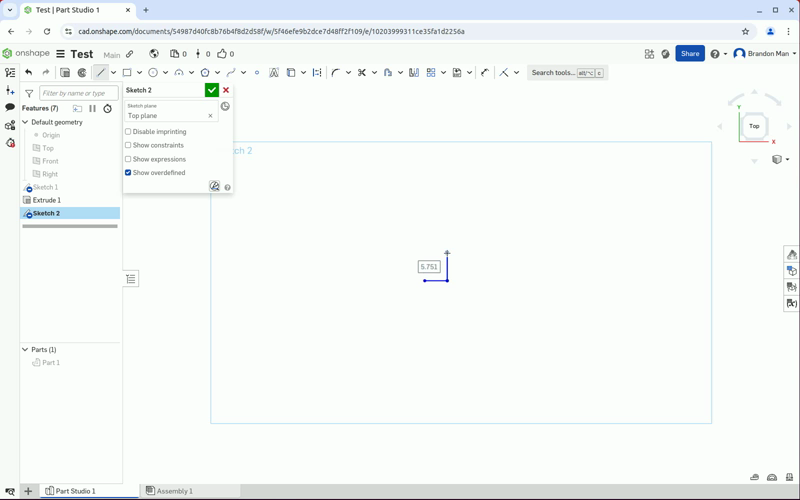
mouse_move(477, 252)
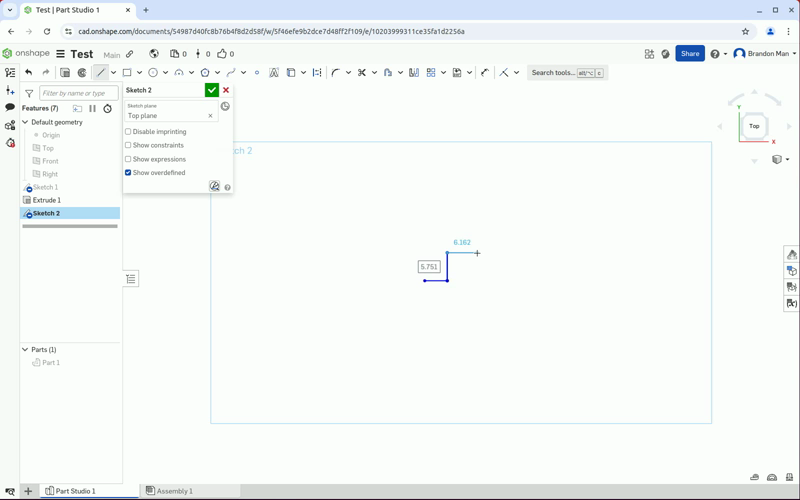
mouse_move(424, 252)
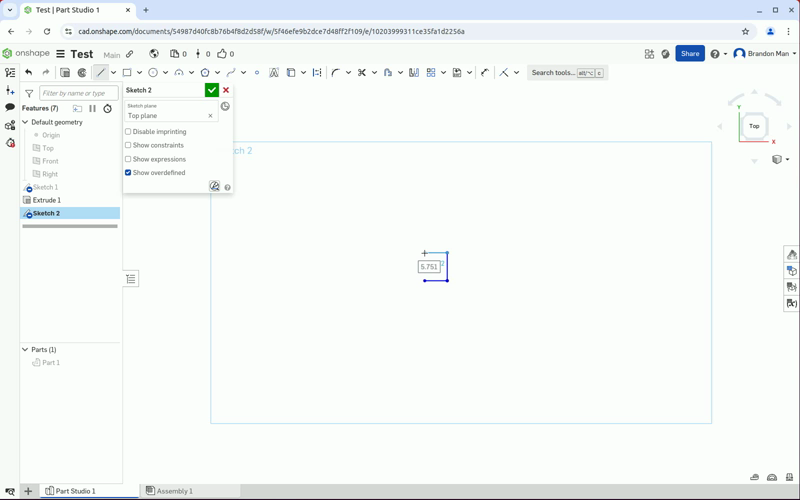
click(424, 252)
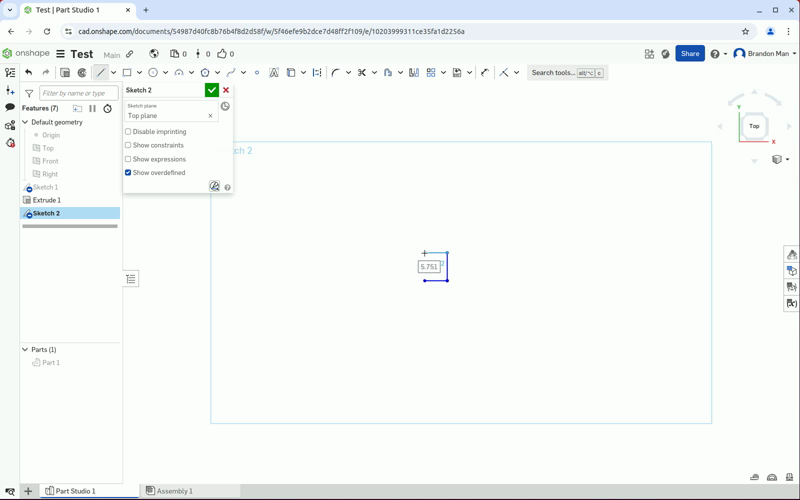
key_up(shift)
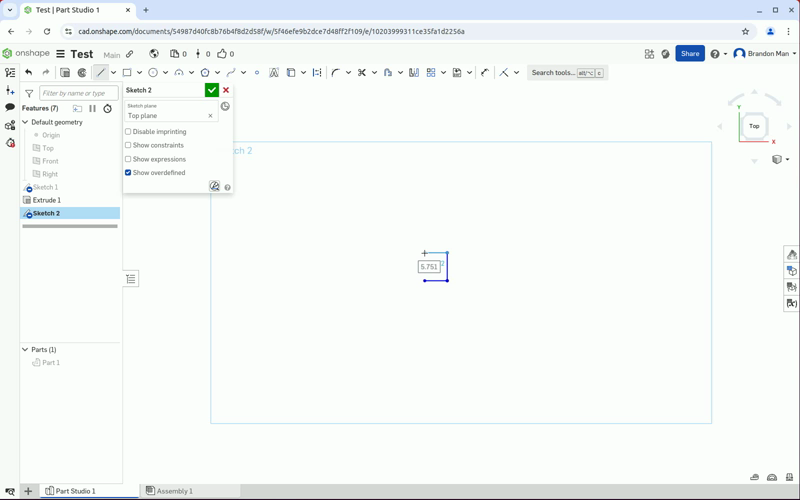
mouse_move(454, 252)
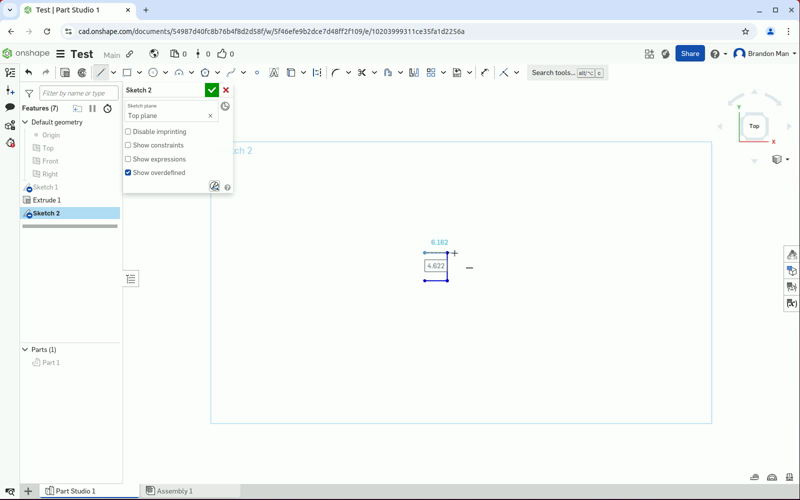
key_down(shift)
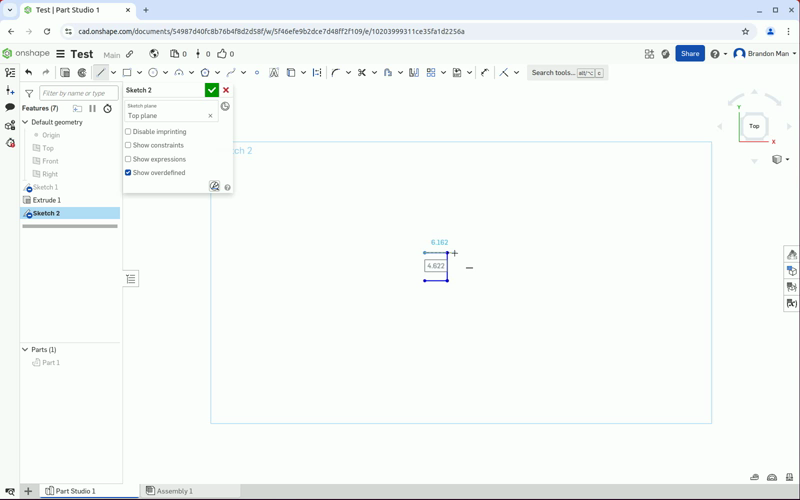
mouse_move(424, 280)
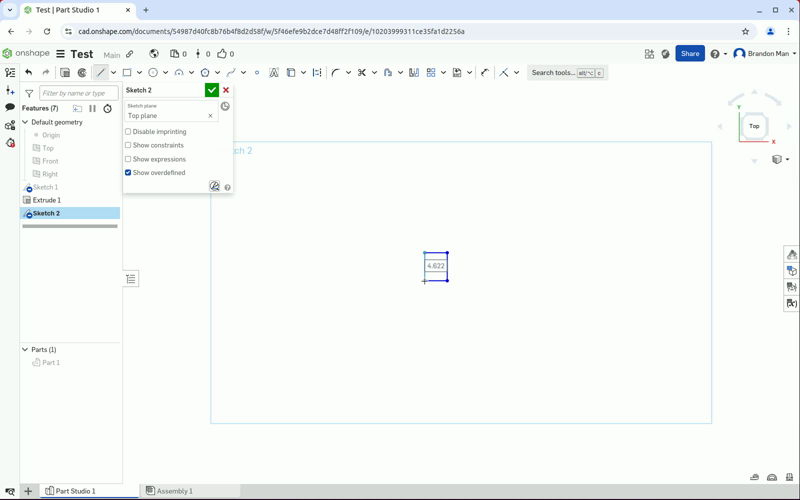
key_up(shift)
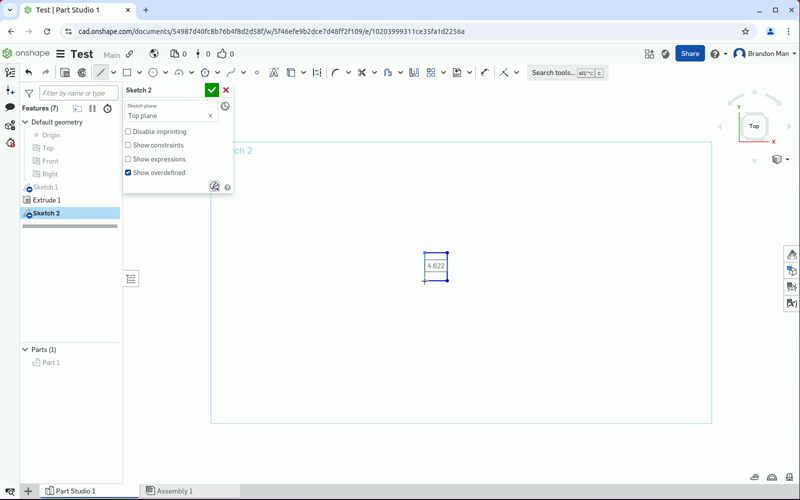
click(424, 280)
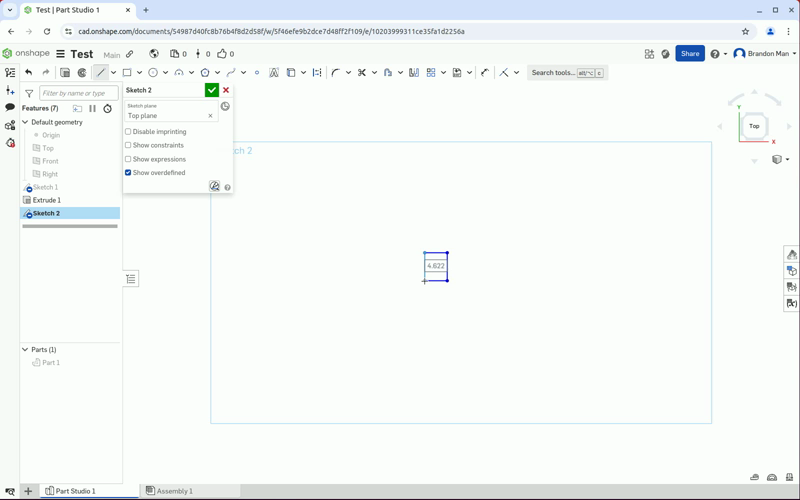
key(esc)
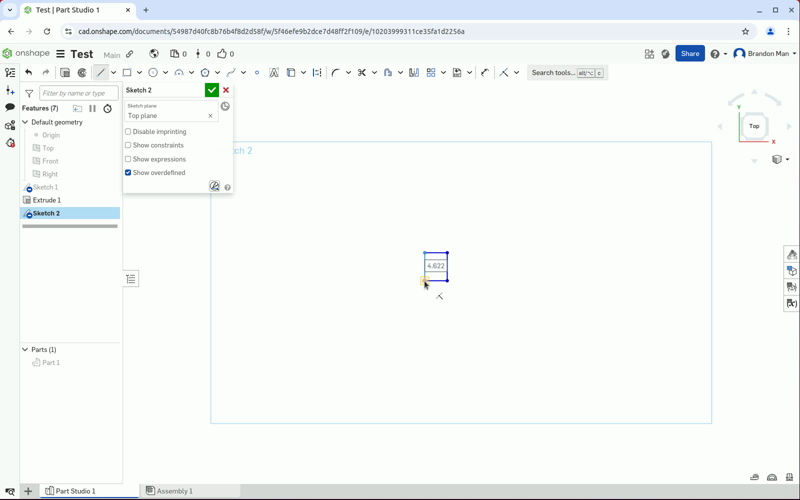
mouse_move(436, 254)
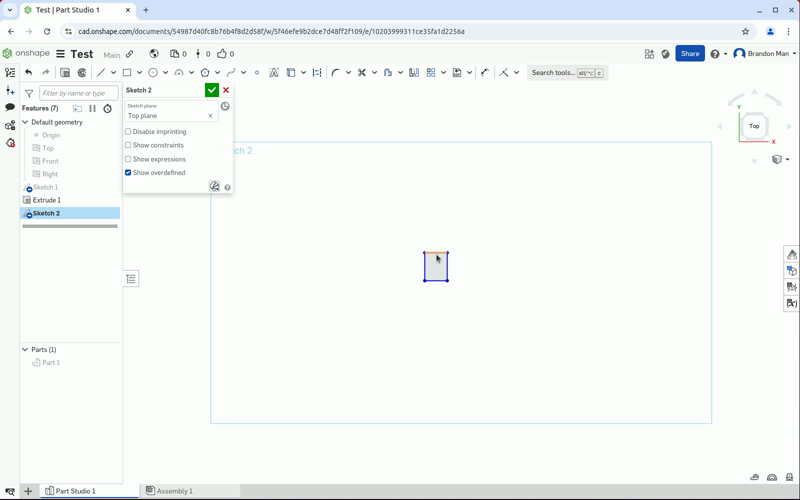
scroll(6)
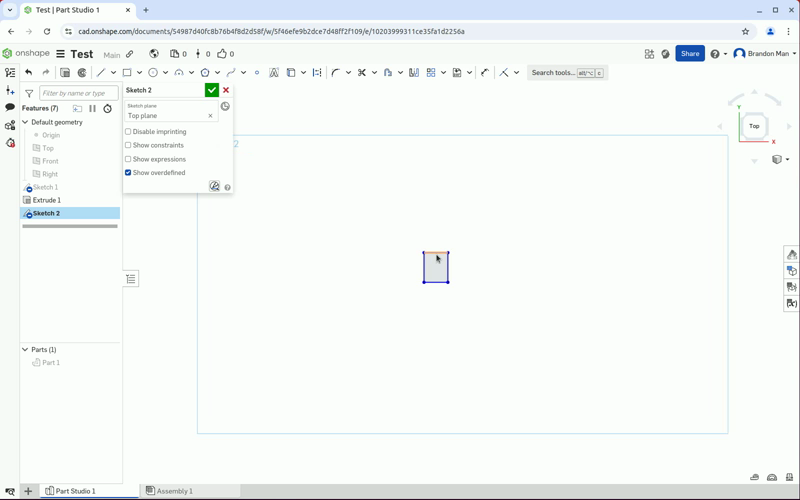
scroll(6)
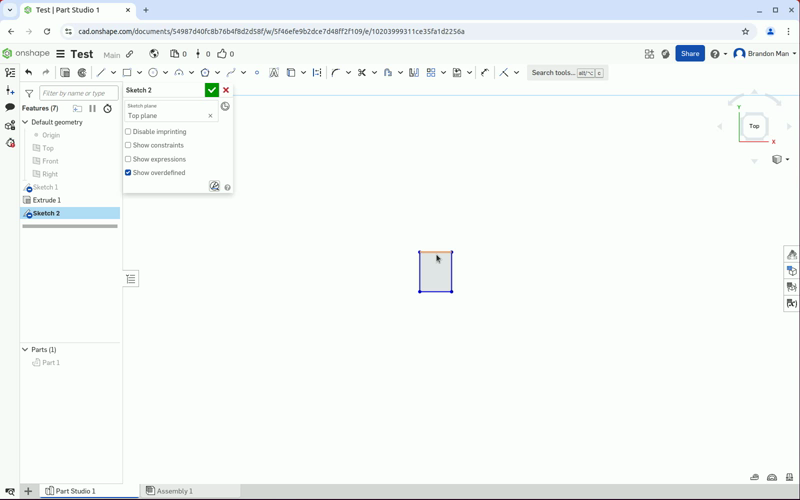
scroll(6)
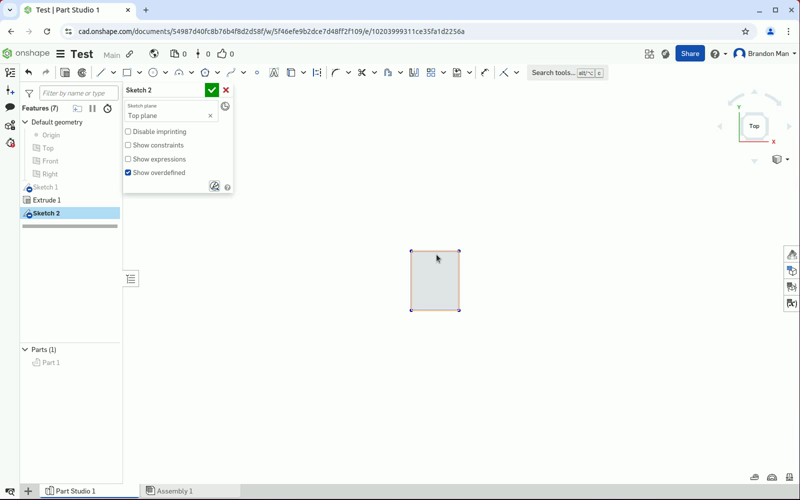
scroll(6)
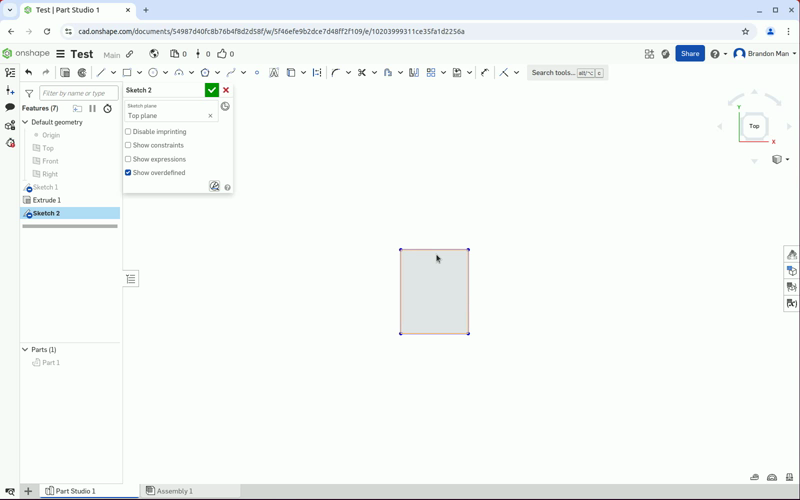
scroll(6)
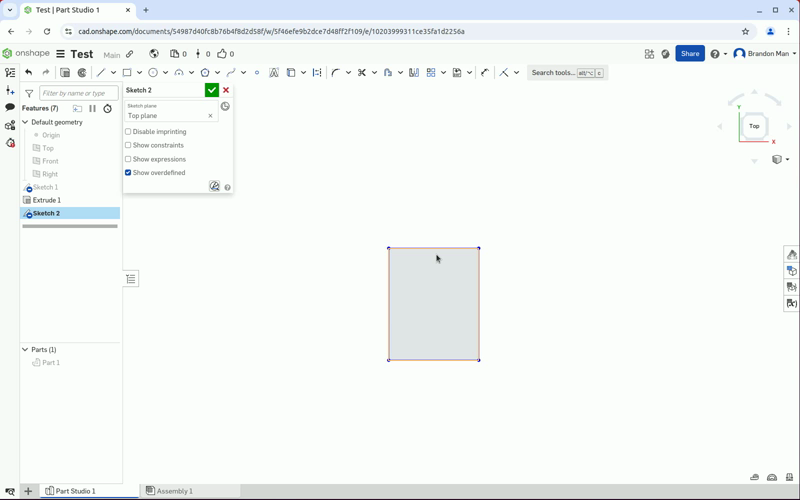
scroll(6)
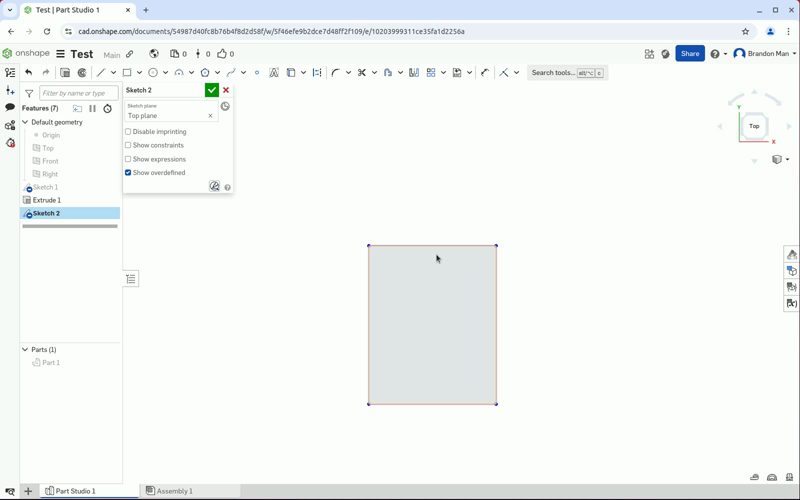
scroll(6)
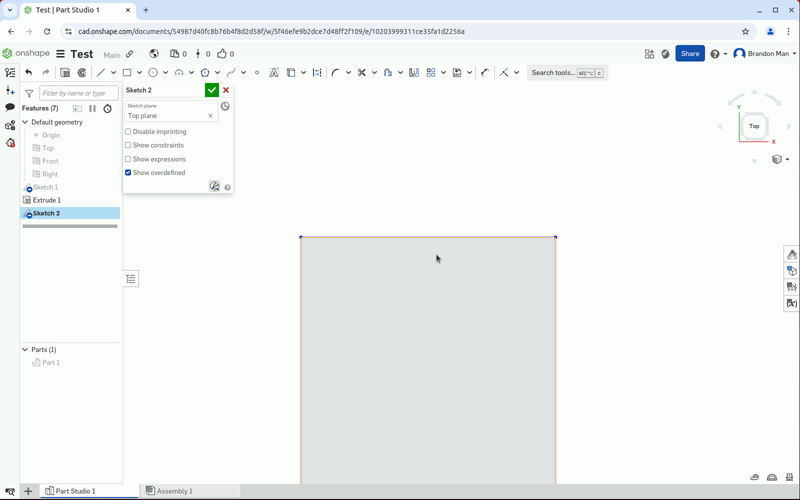
click(436, 254)
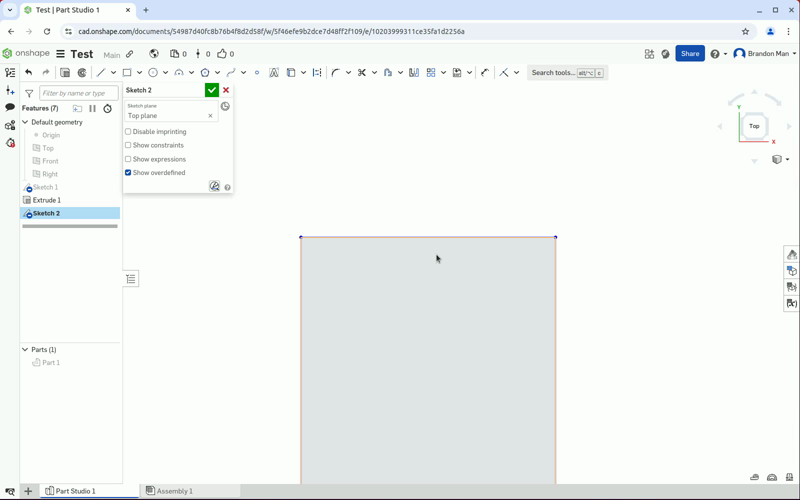
scroll(-6)
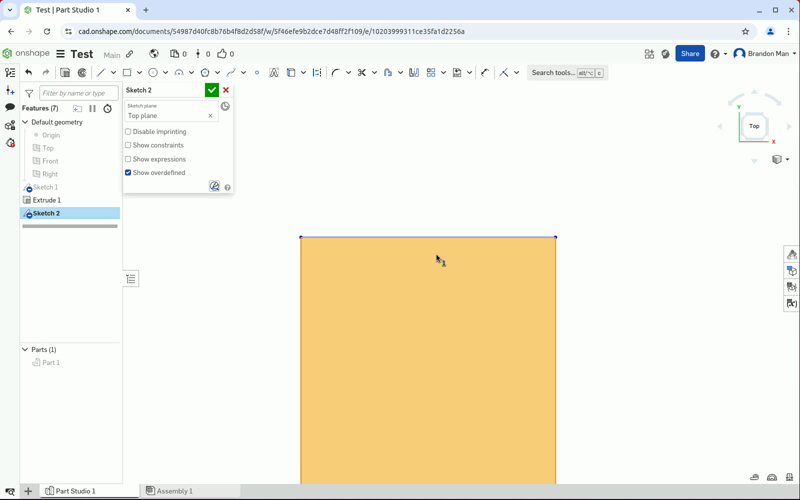
scroll(-6)
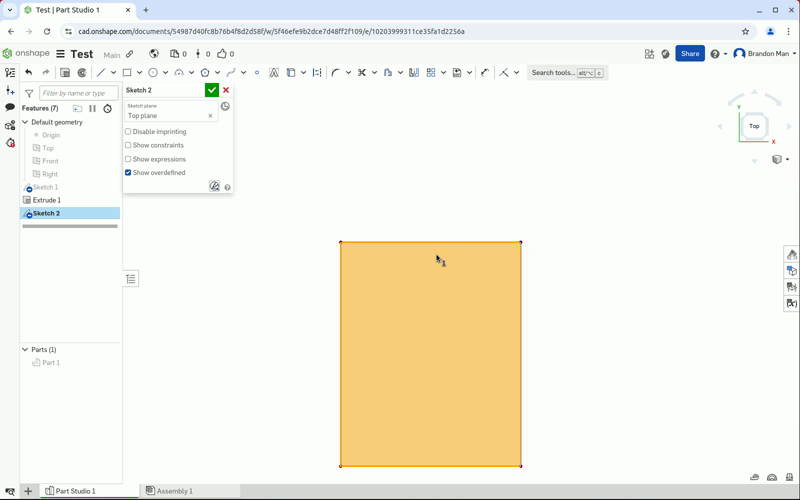
scroll(-6)
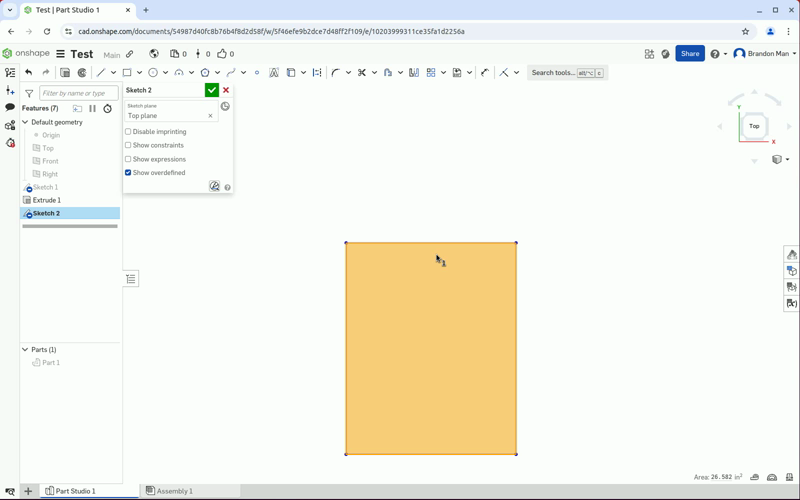
scroll(-6)
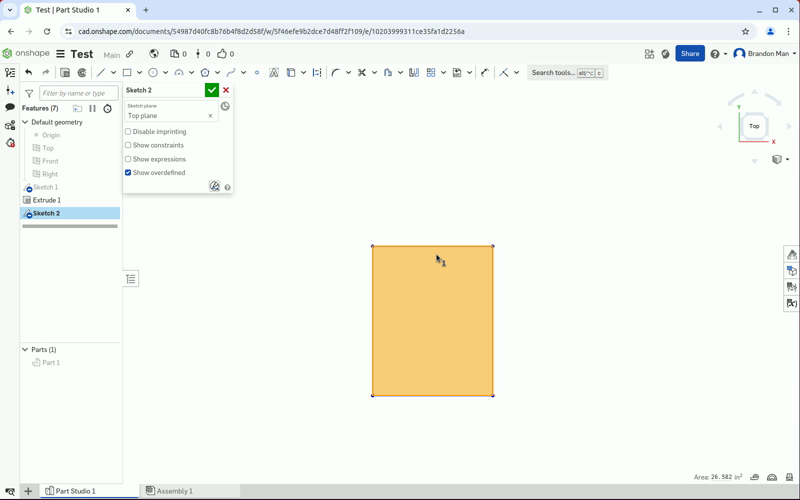
scroll(-6)
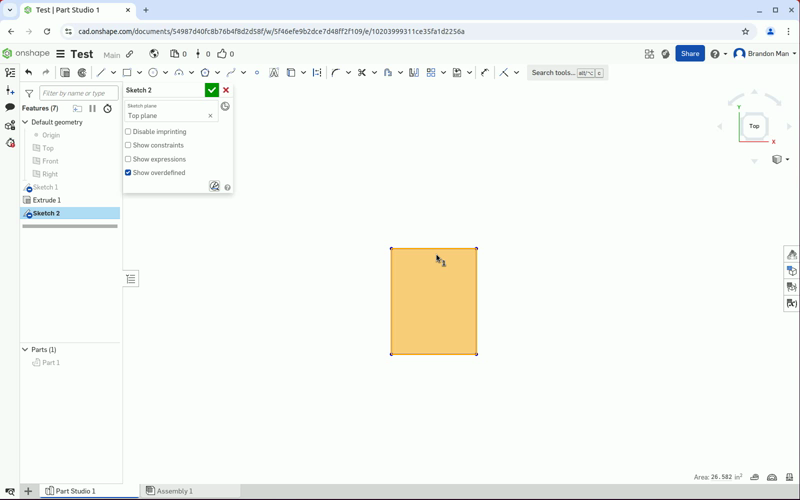
scroll(-6)
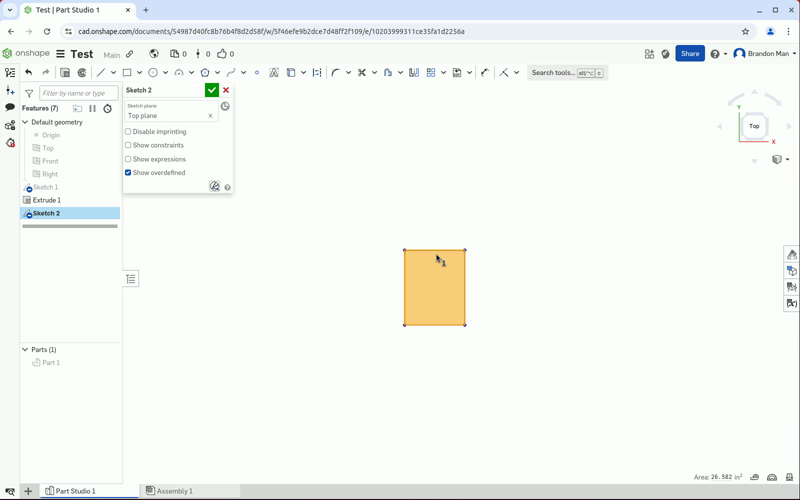
scroll(-6)
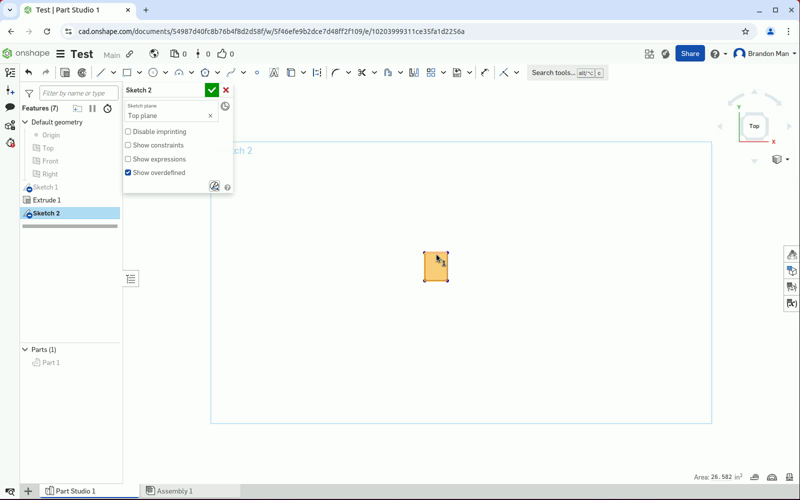
mouse_move(73, 352)
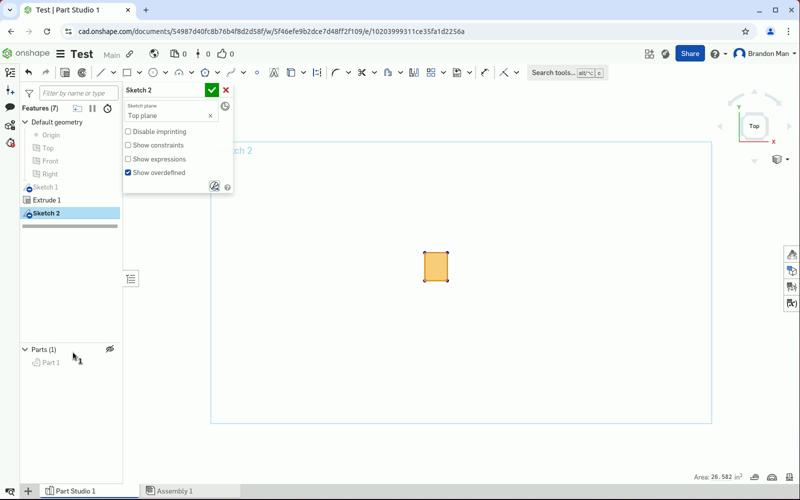
key(shift+y)
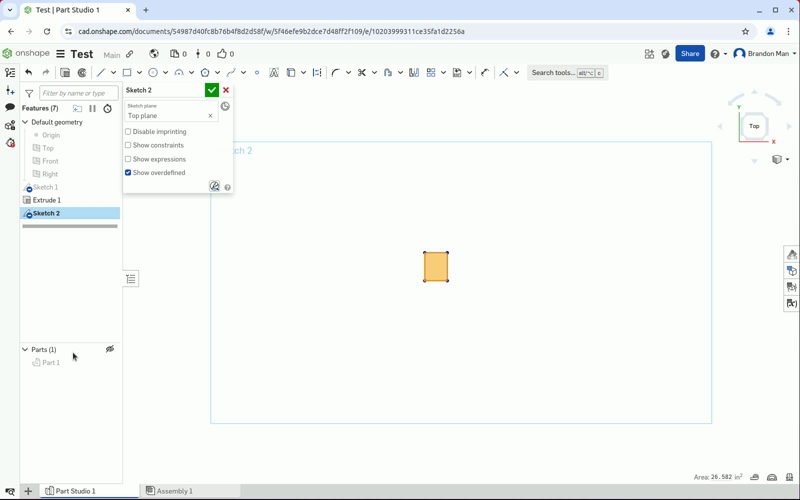
key(shift+e)
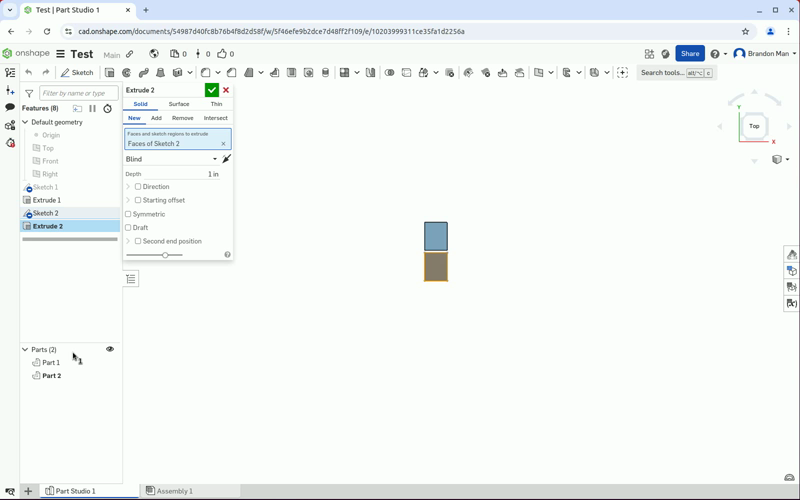
mouse_move(143, 106)
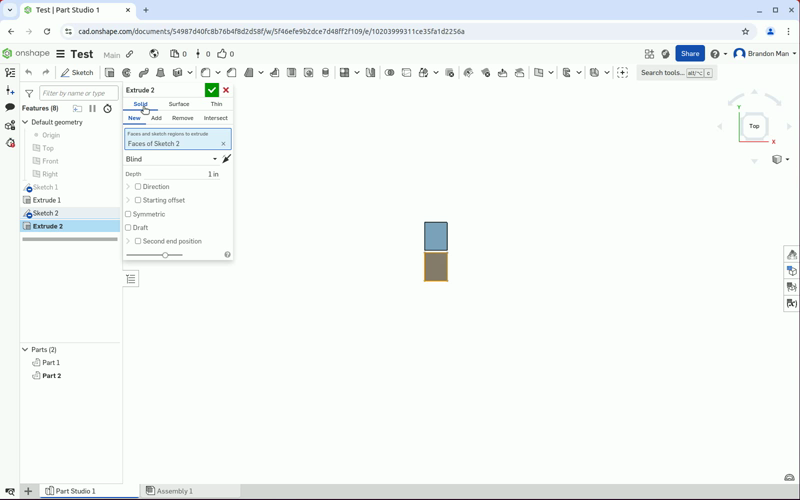
click(143, 106)
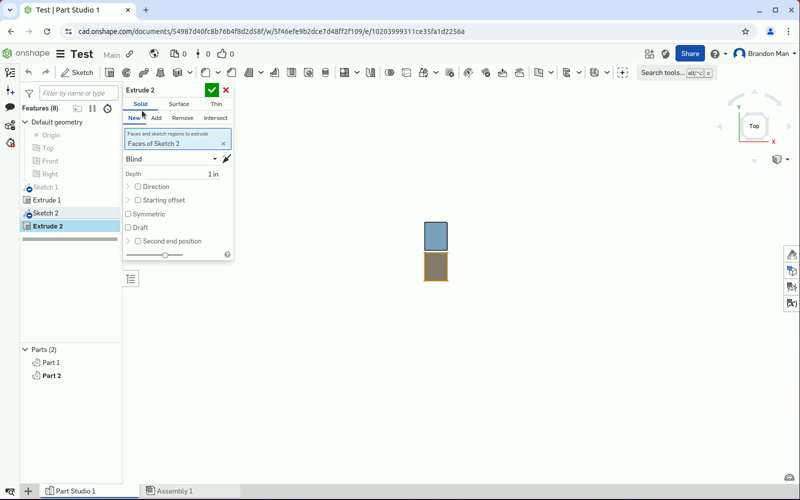
mouse_move(137, 120)
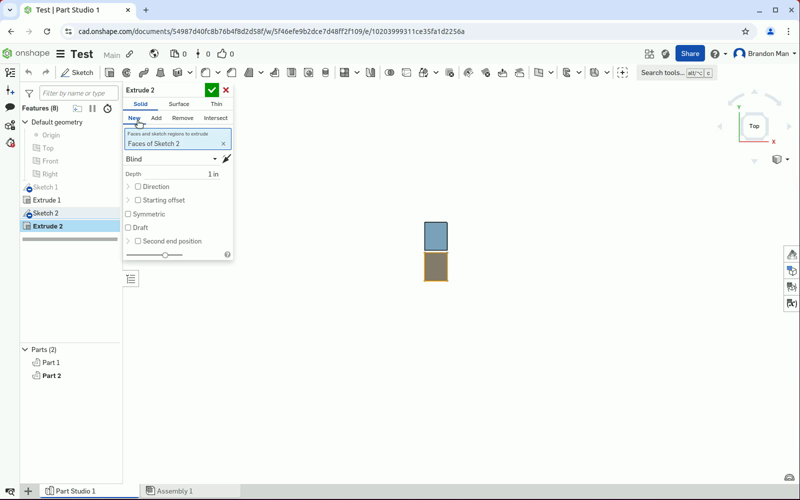
click(137, 120)
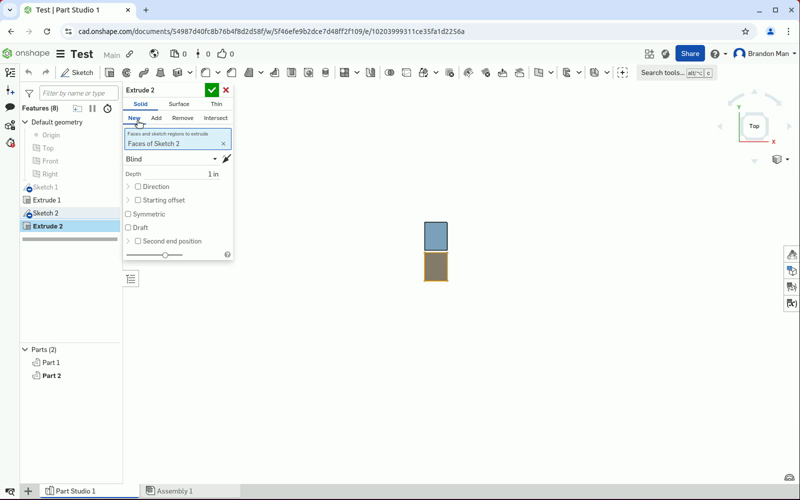
key(tab, 4)
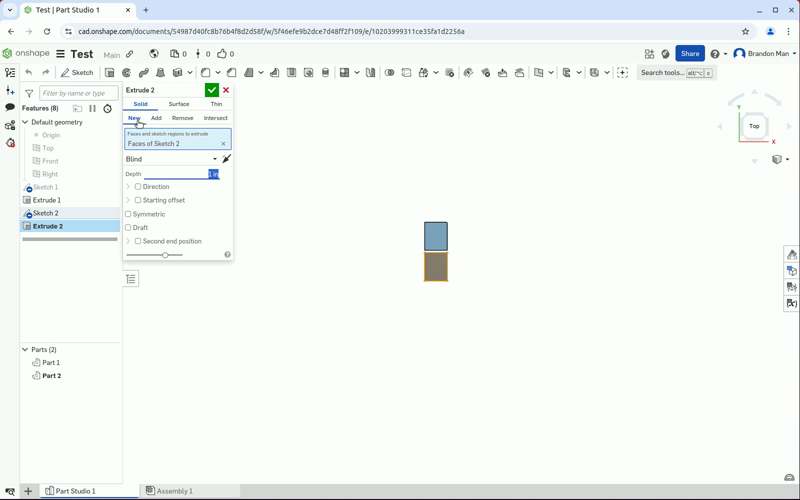
text(23.108)
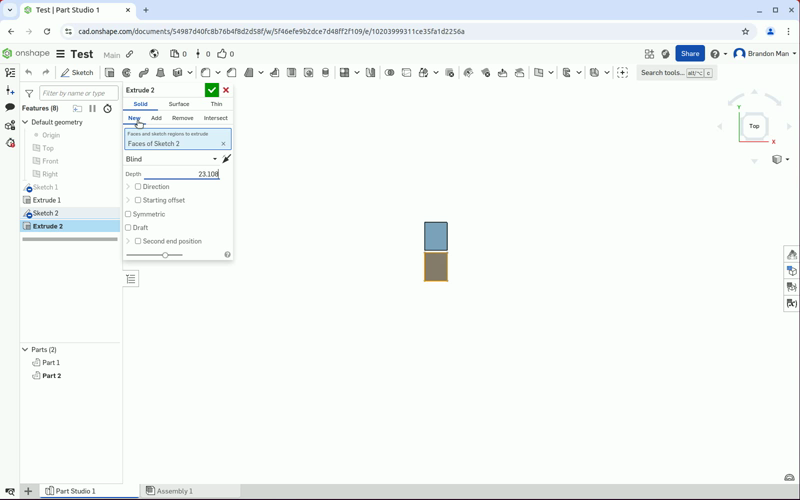
key(enter)
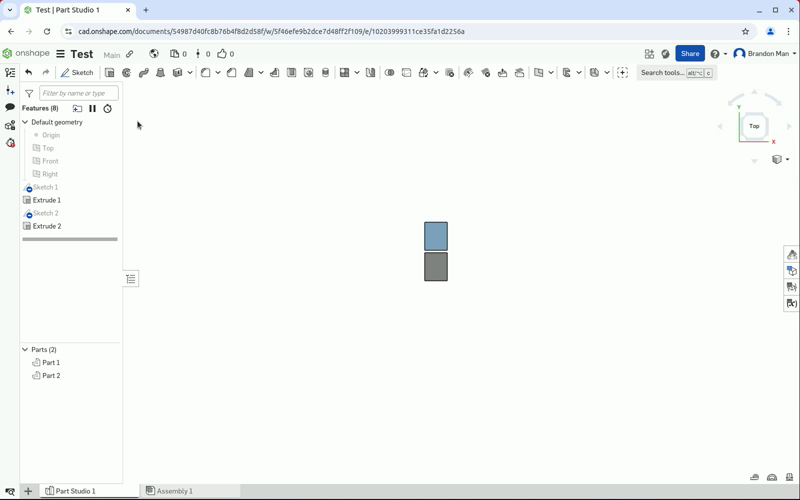
key(shift+h)
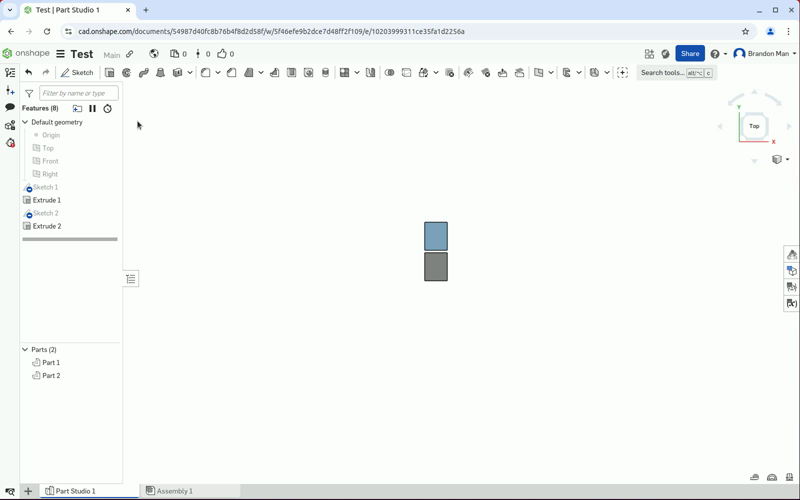
key(shift+h)
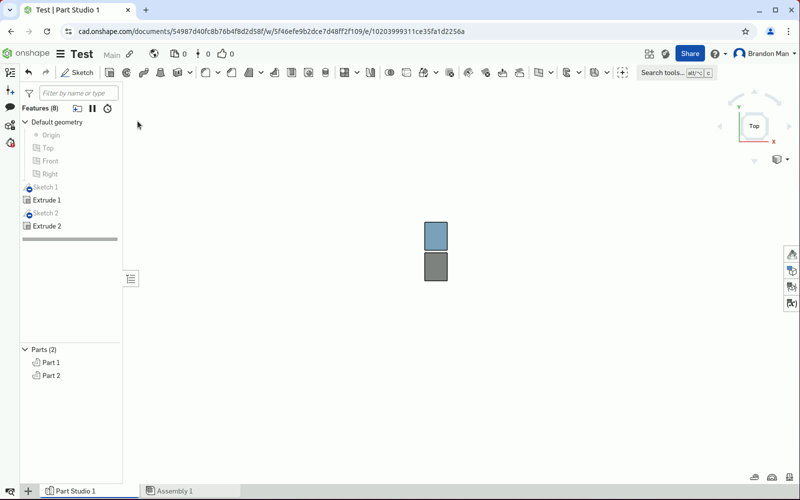
mouse_move(73, 189)
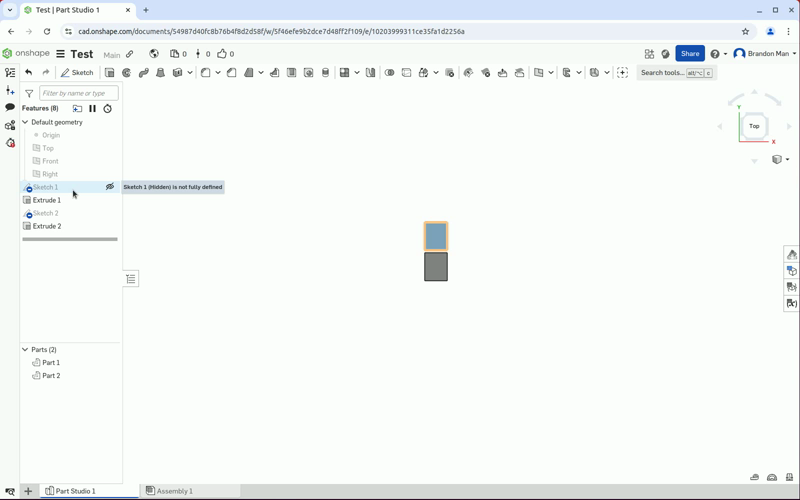
click(73, 189)
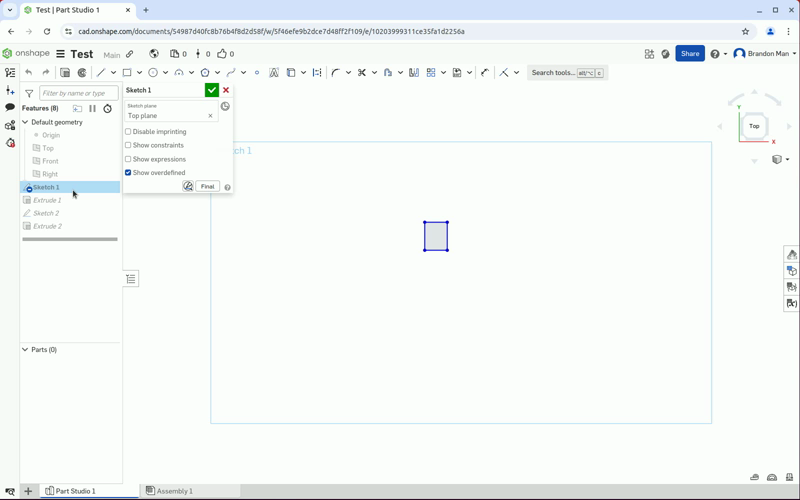
mouse_move(229, 92)
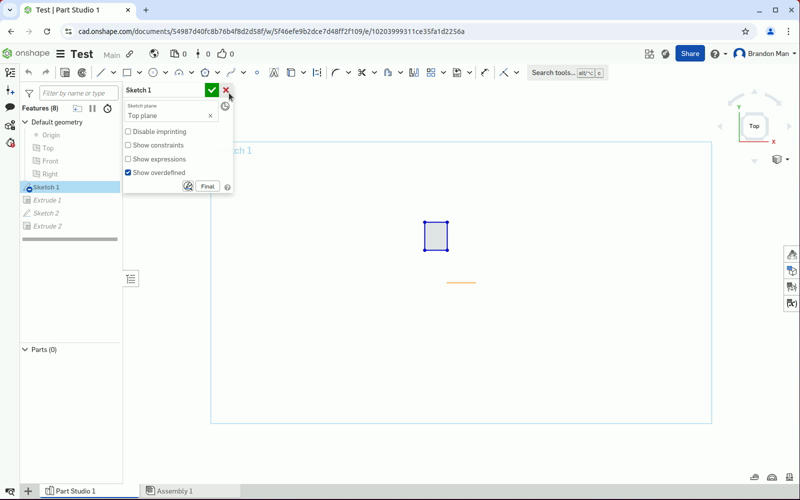
click(229, 92)
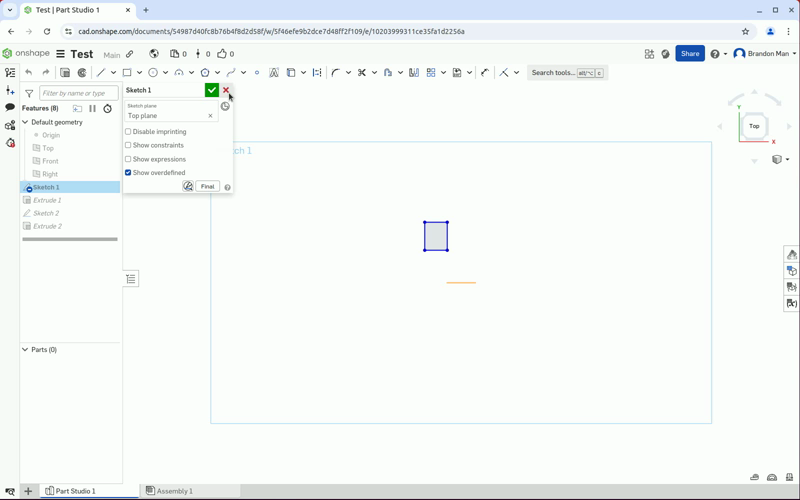
key(shift+s)
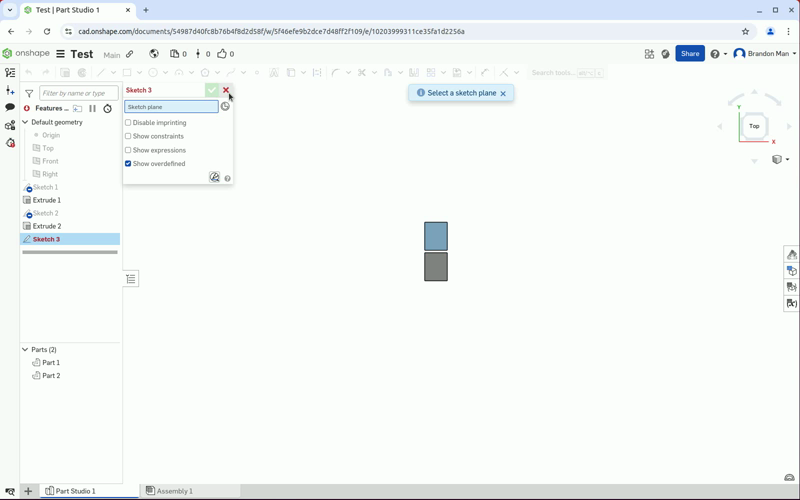
mouse_move(73, 150)
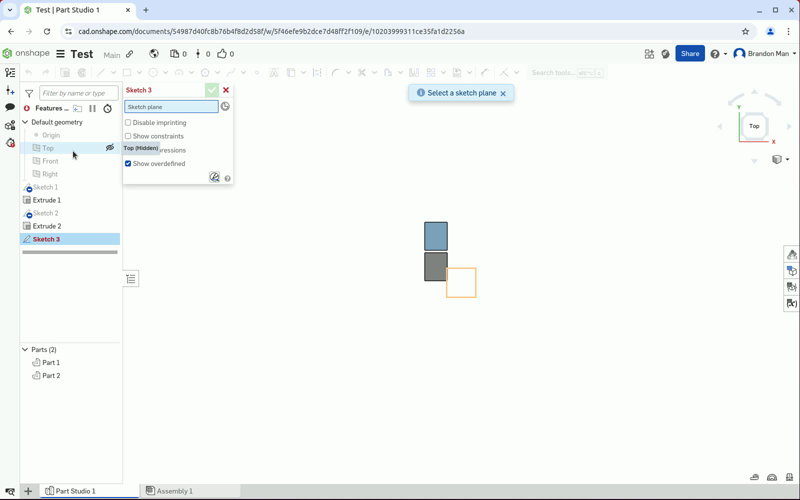
click(73, 150)
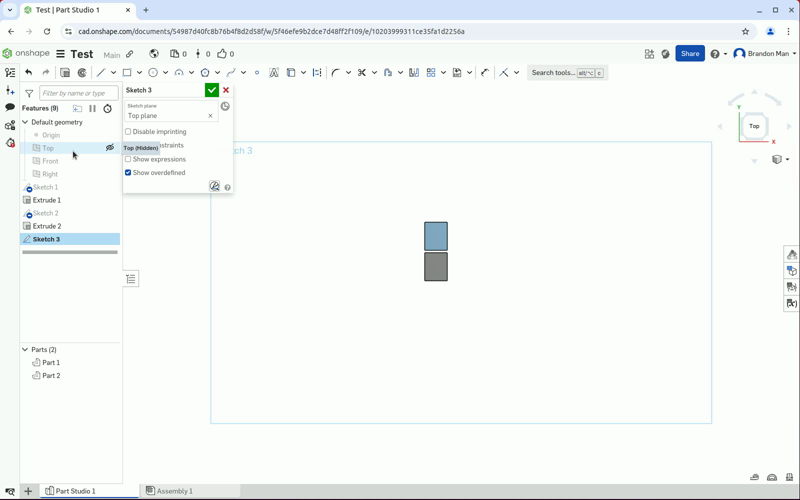
mouse_move(73, 352)
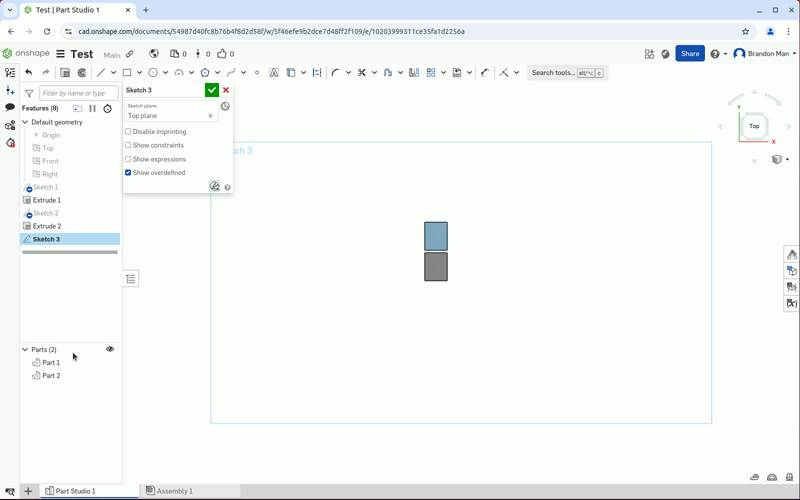
key(y)
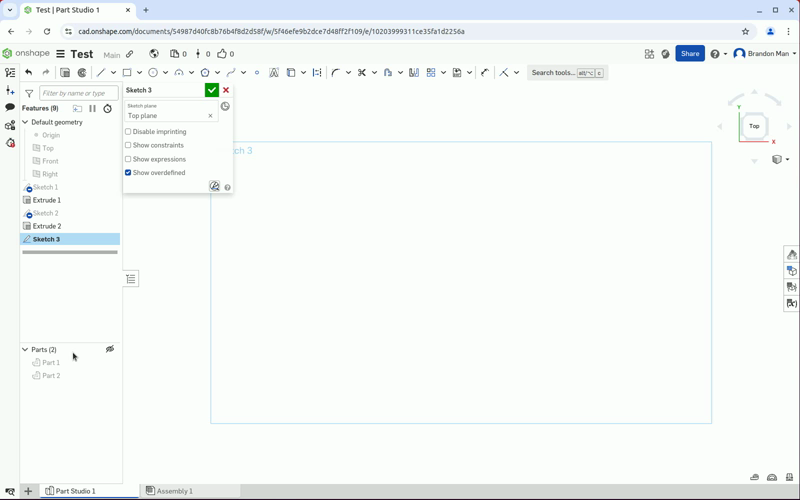
key(l)
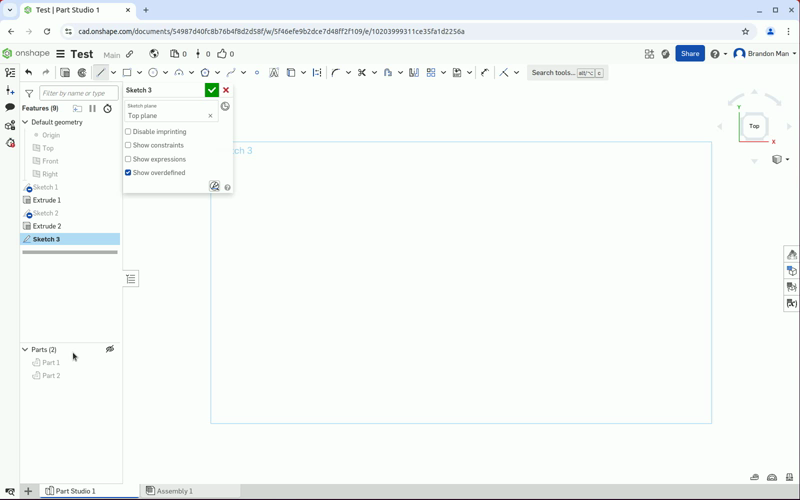
key_down(shift)
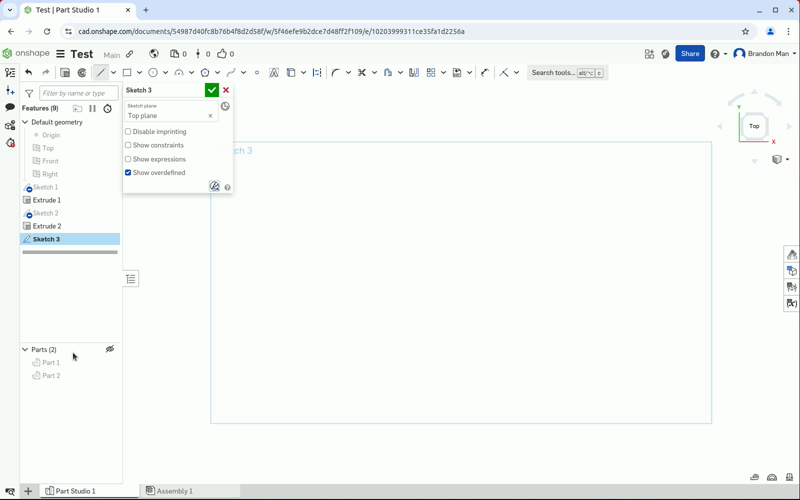
mouse_move(424, 309)
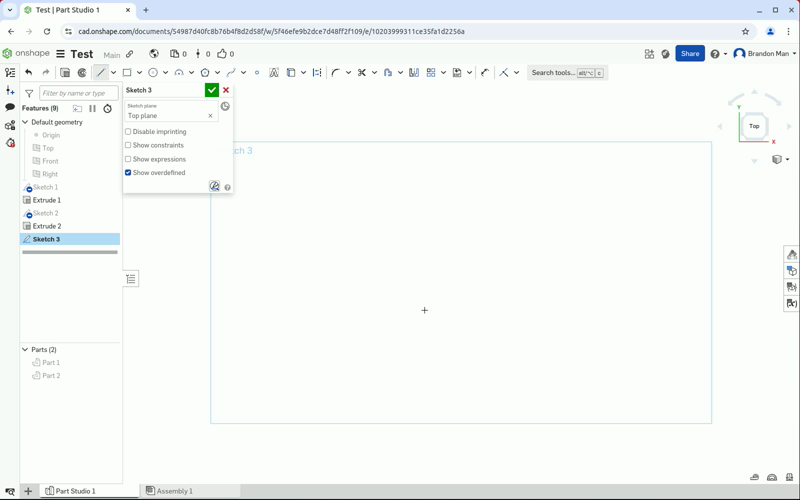
click(424, 309)
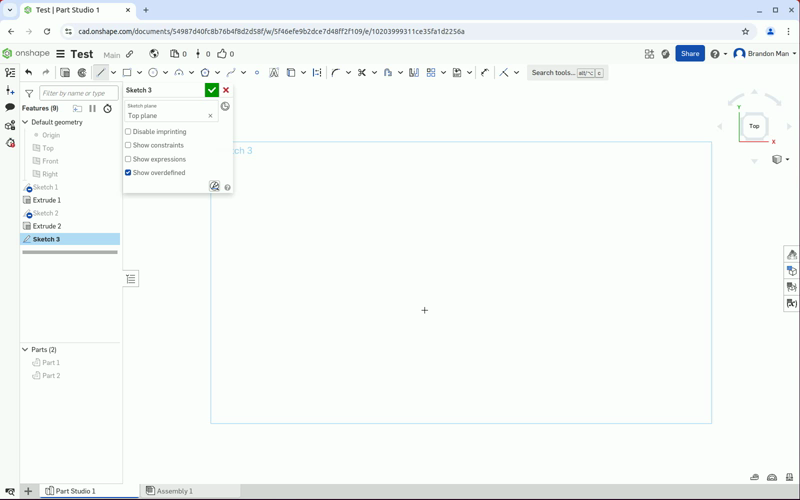
key_up(shift)
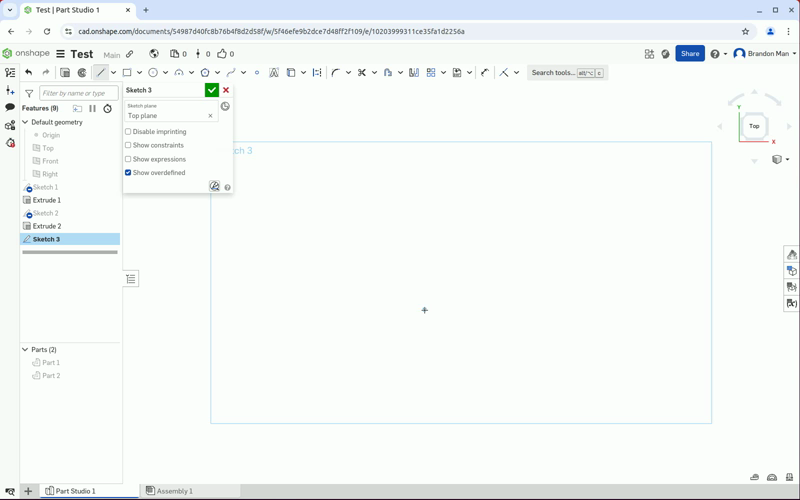
key_down(shift)
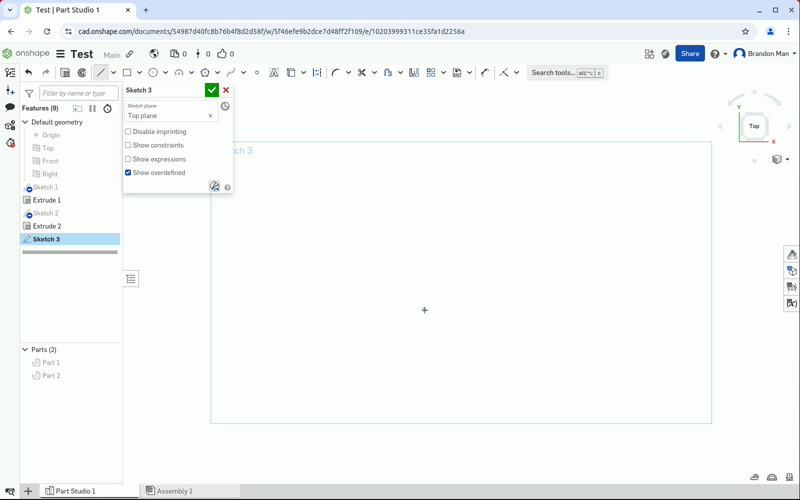
mouse_move(454, 309)
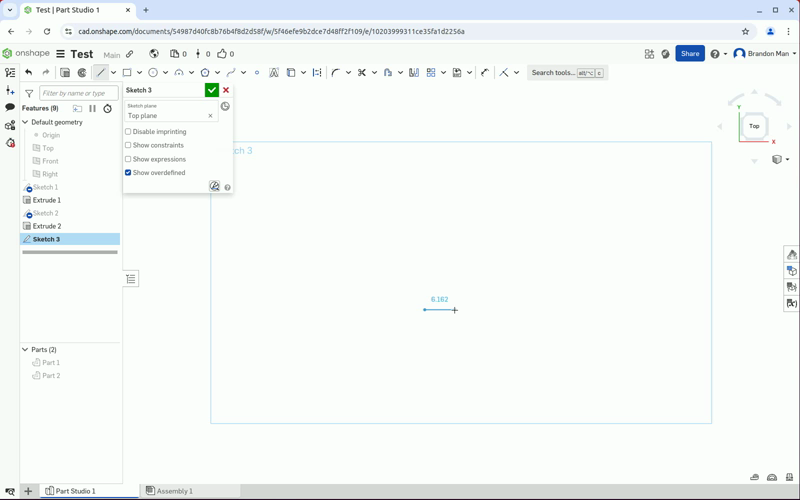
mouse_move(447, 309)
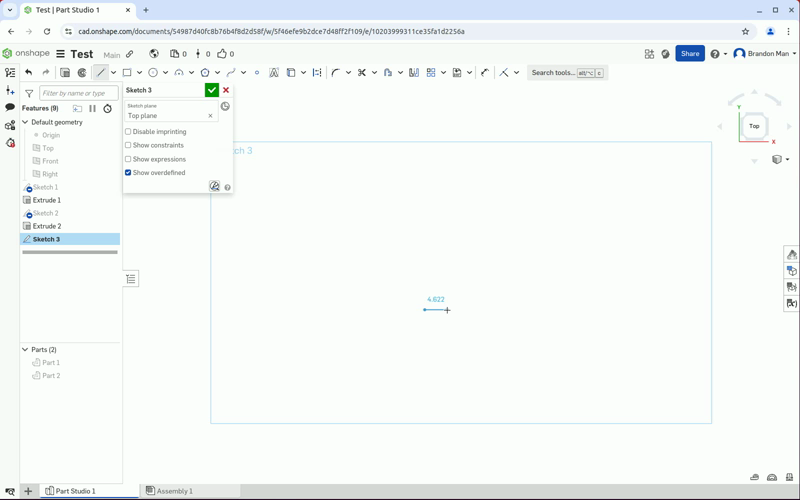
click(447, 309)
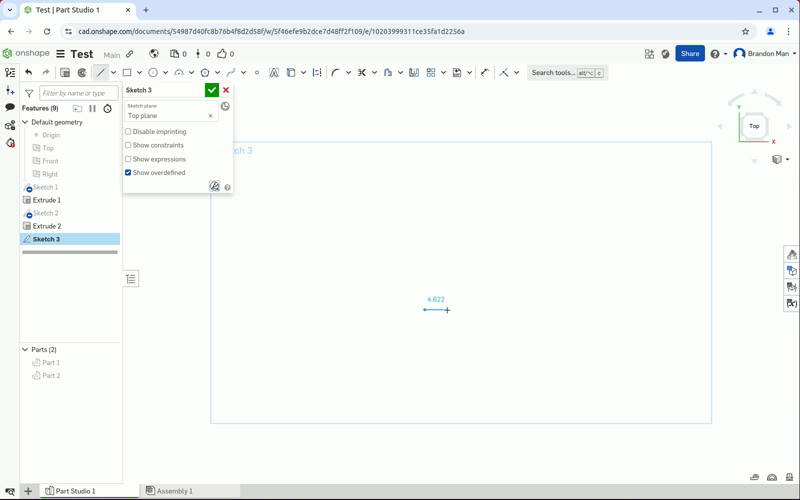
key_up(shift)
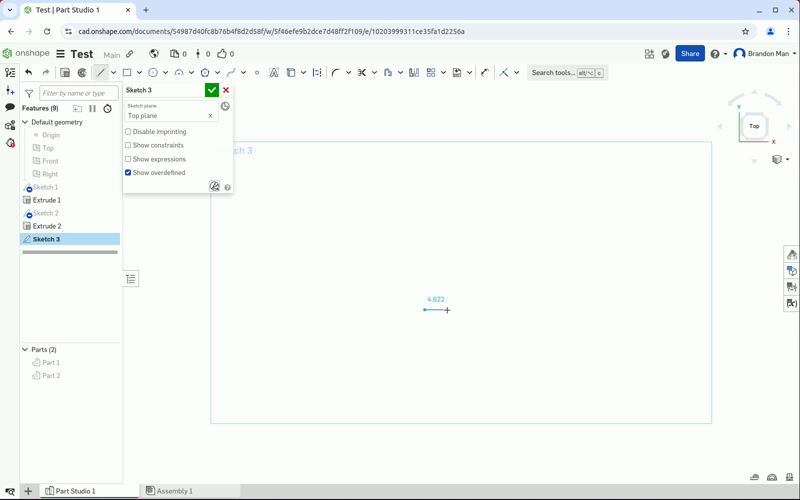
key_down(shift)
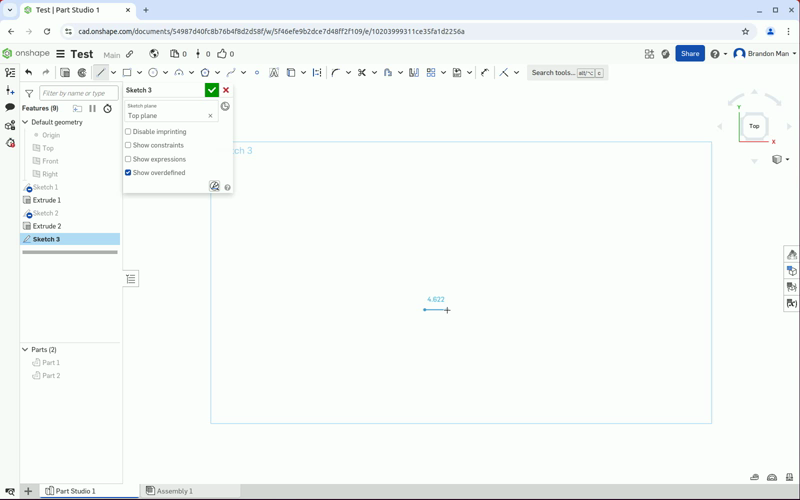
mouse_move(477, 309)
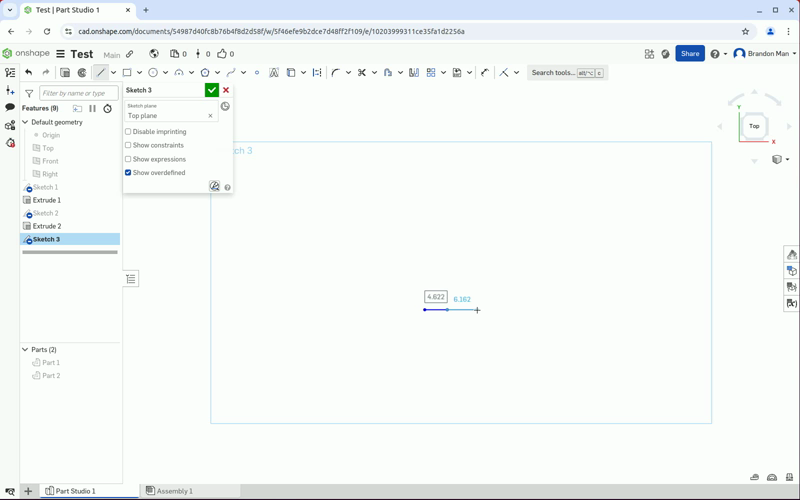
mouse_move(447, 282)
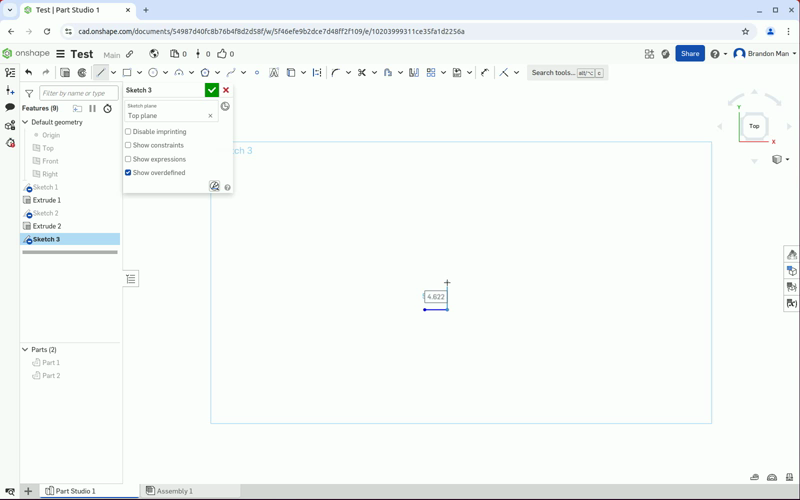
click(447, 282)
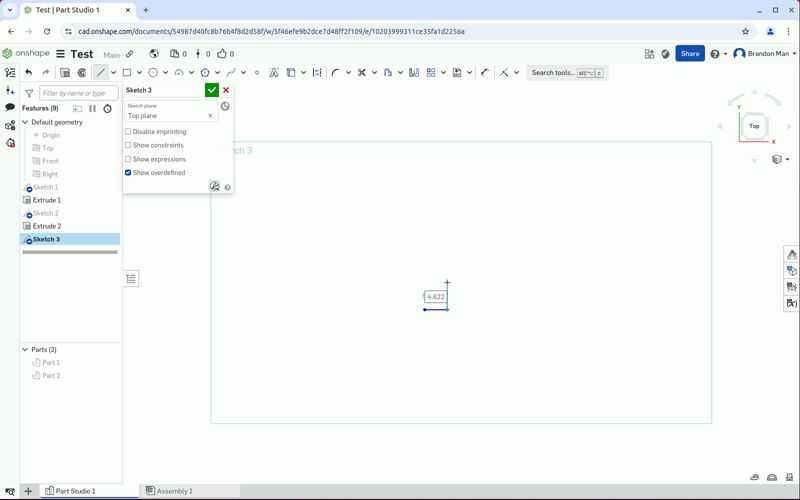
key_up(shift)
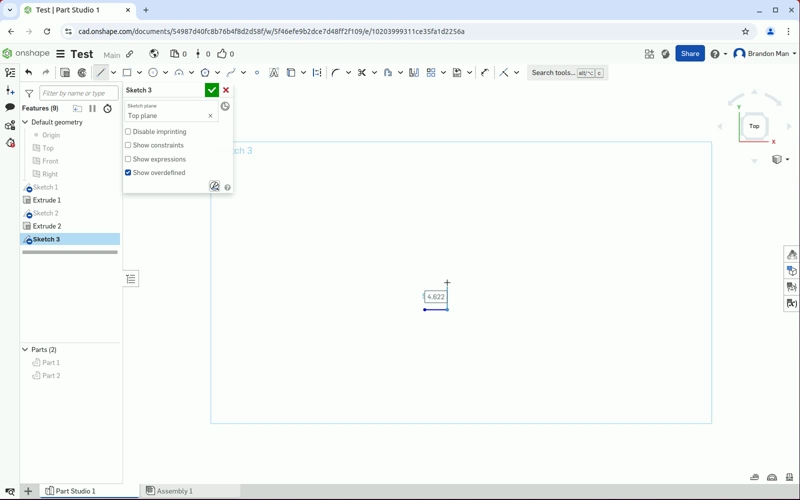
key_down(shift)
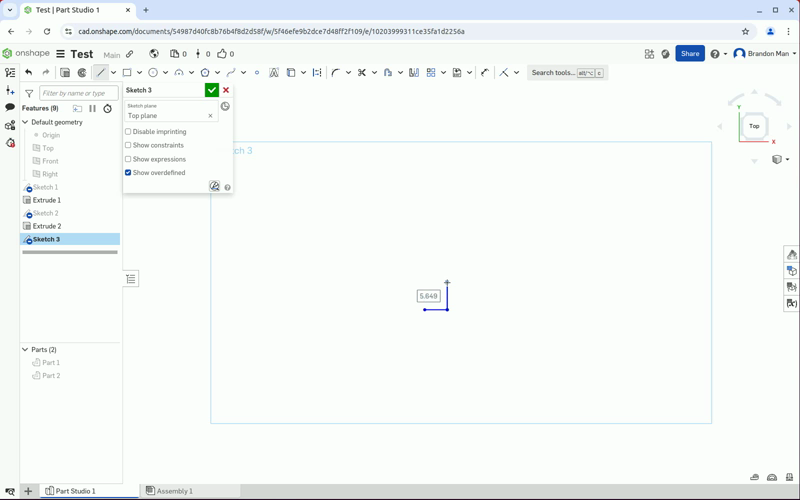
mouse_move(477, 282)
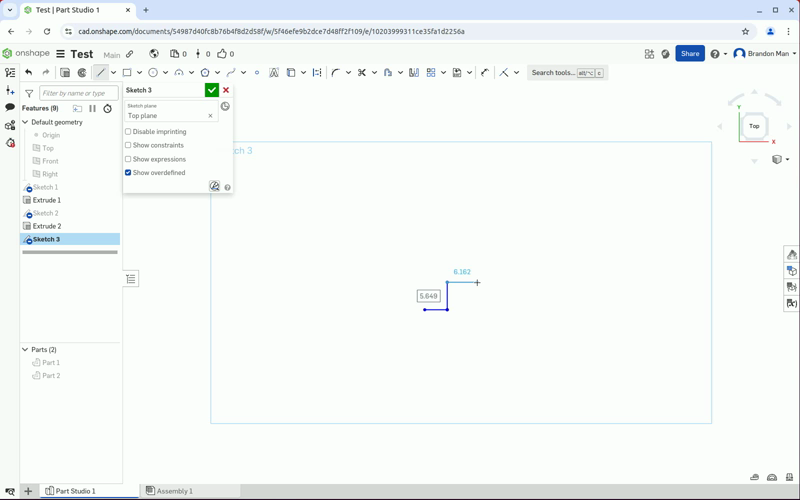
mouse_move(424, 282)
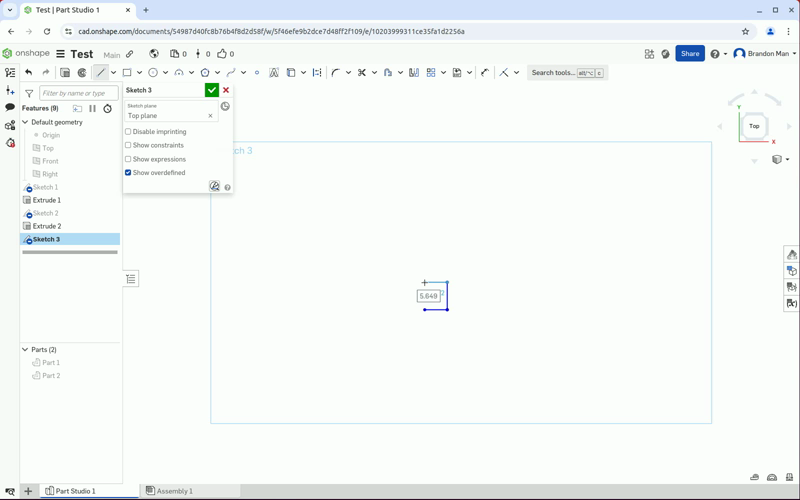
click(424, 282)
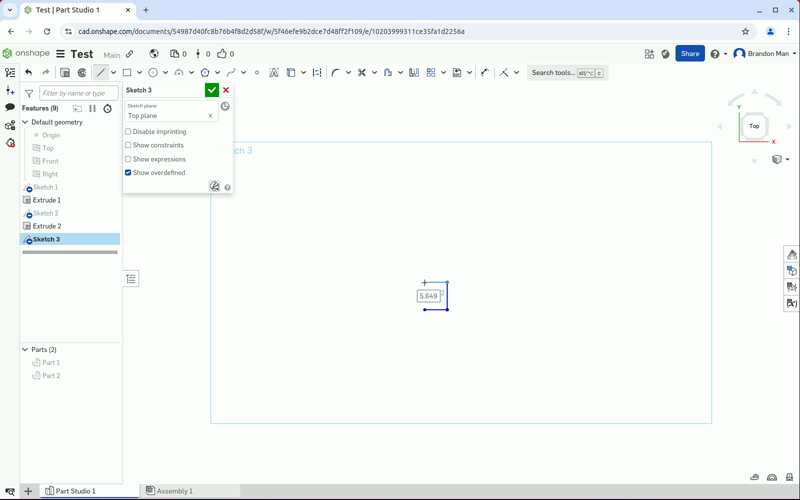
key_up(shift)
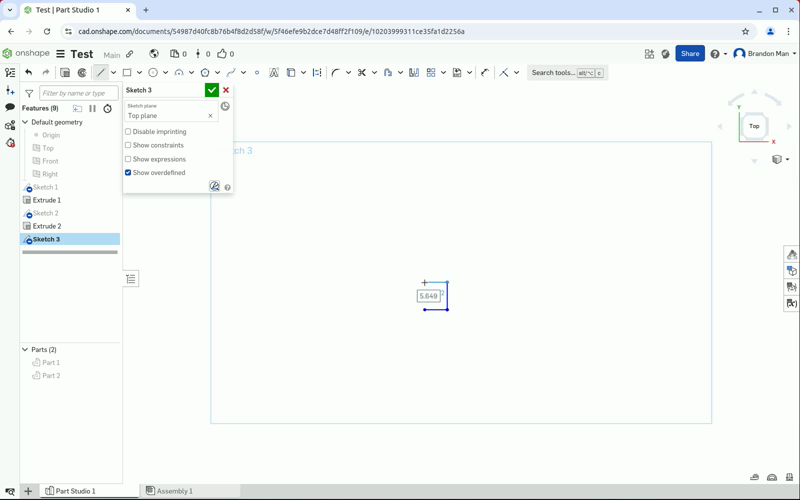
mouse_move(454, 282)
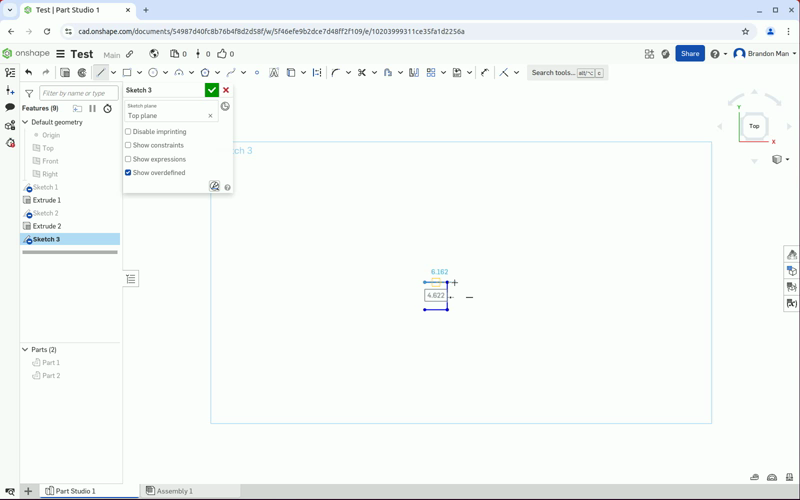
key_down(shift)
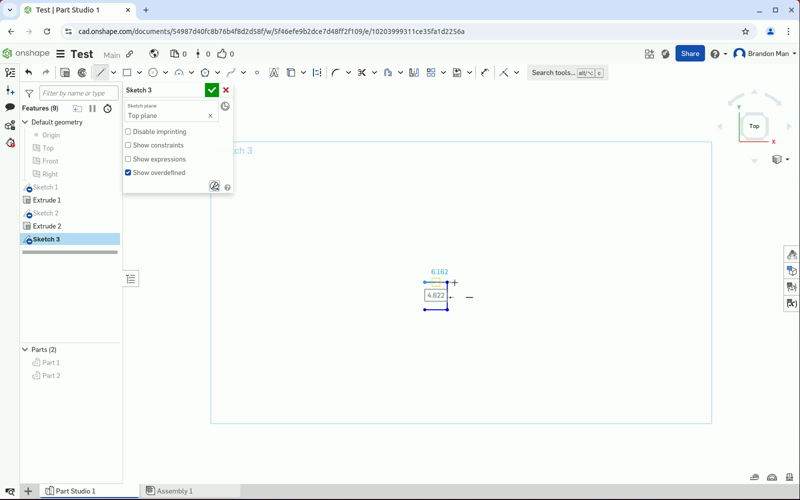
mouse_move(424, 309)
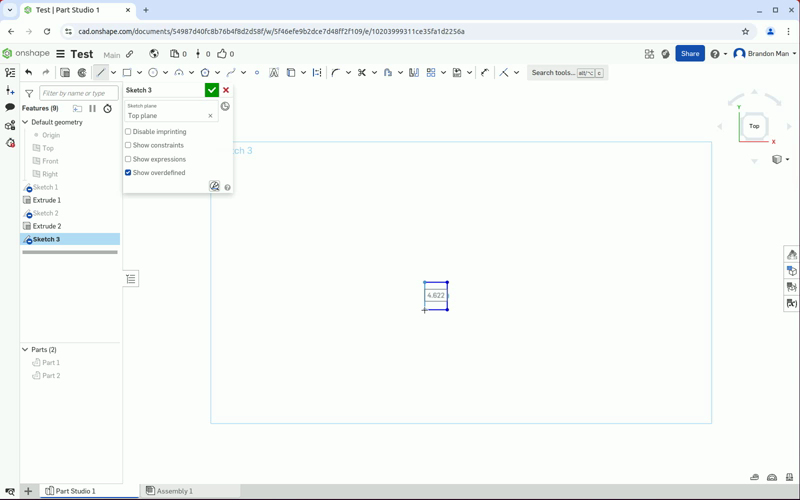
key_up(shift)
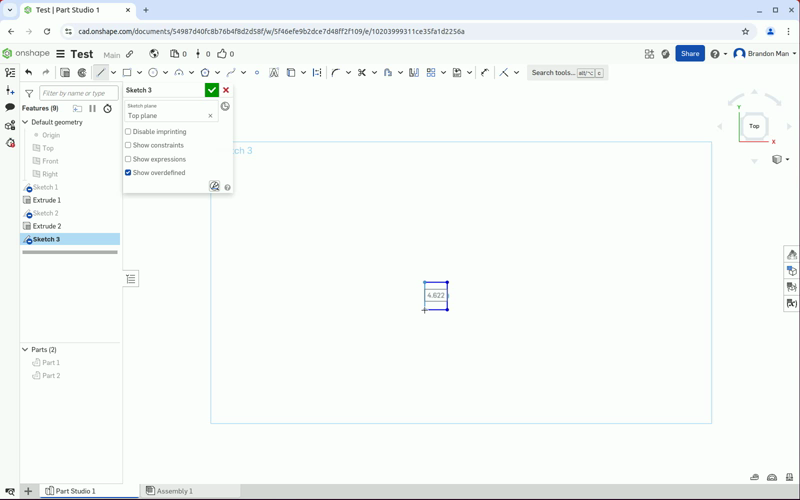
click(424, 309)
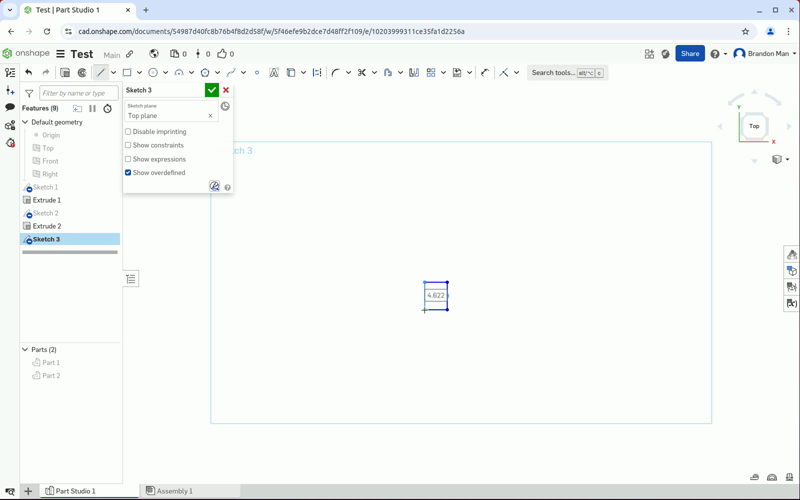
key(esc)
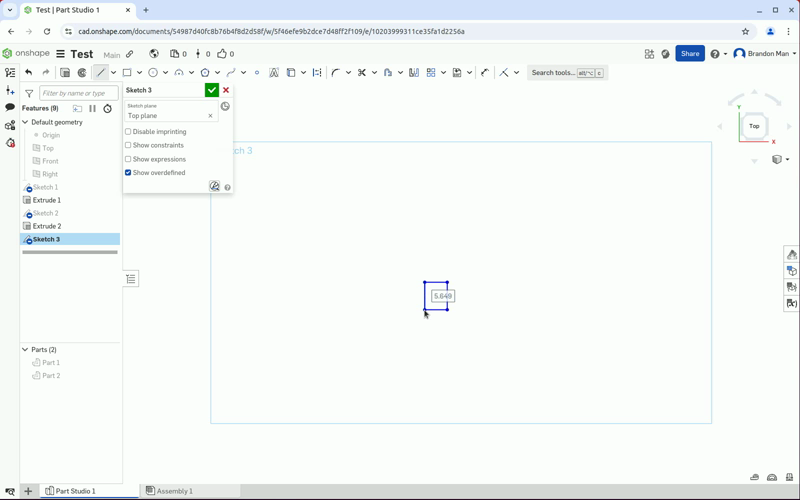
mouse_move(431, 297)
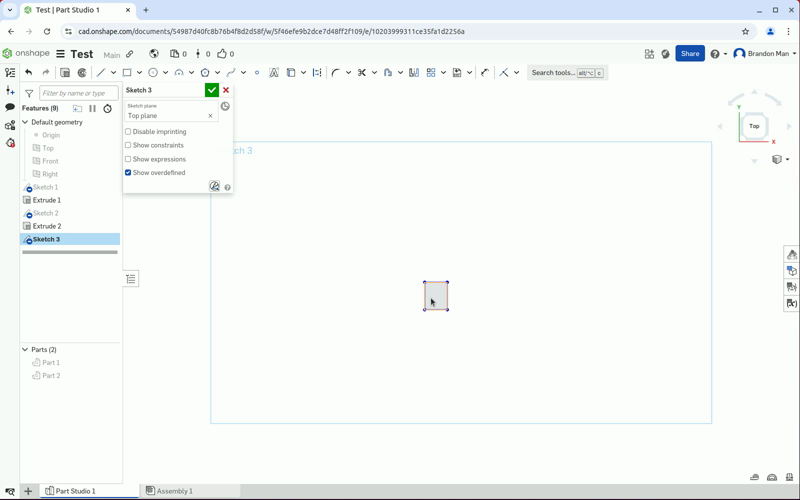
scroll(6)
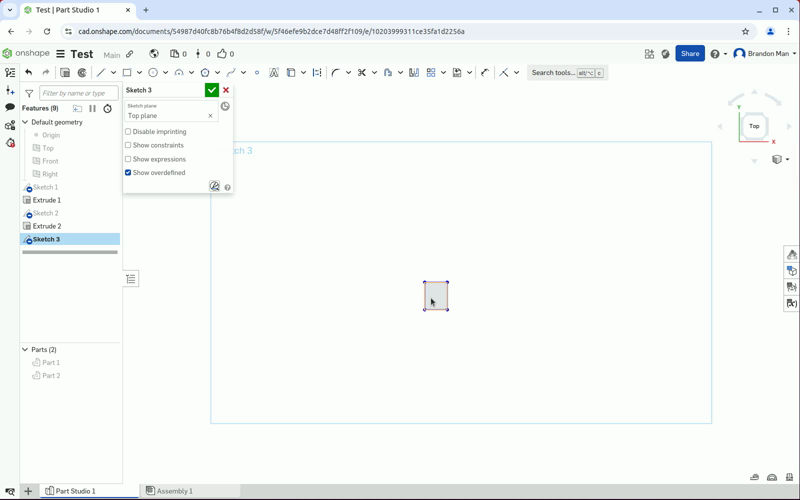
scroll(6)
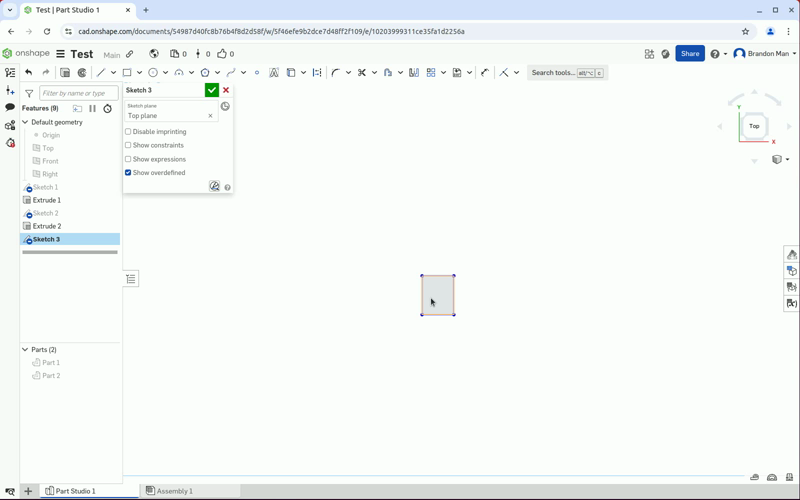
scroll(6)
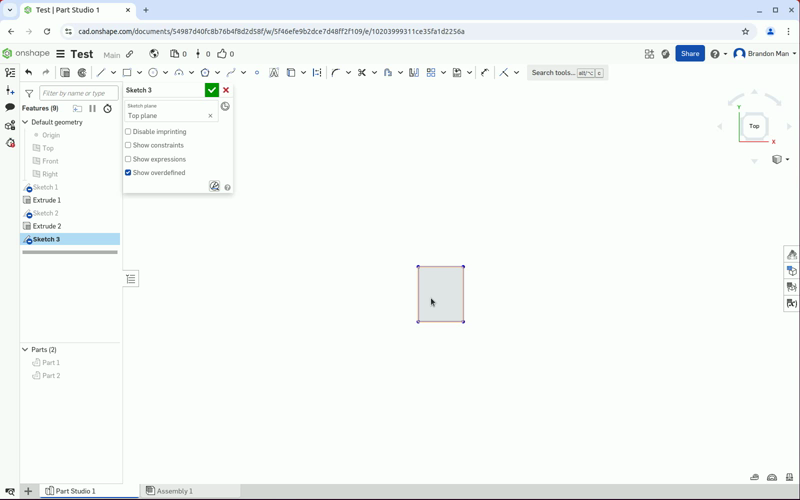
scroll(6)
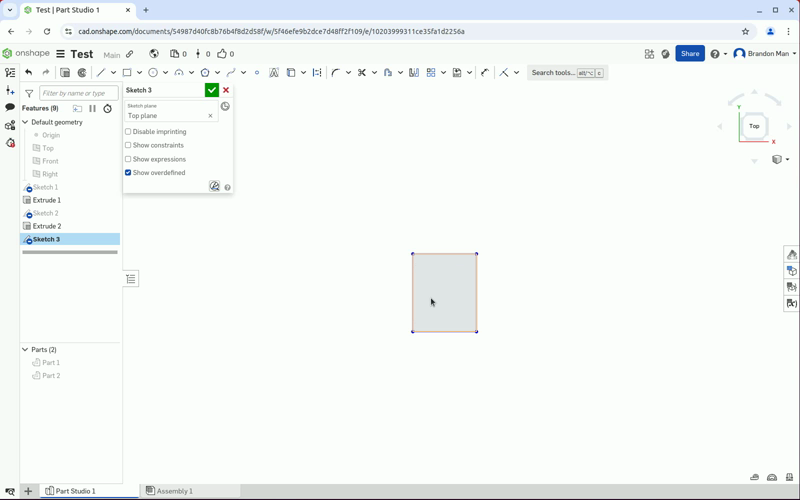
scroll(6)
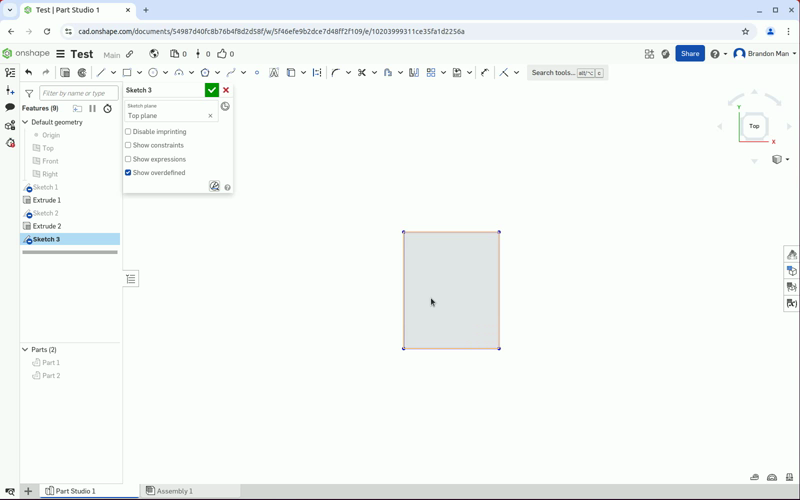
scroll(6)
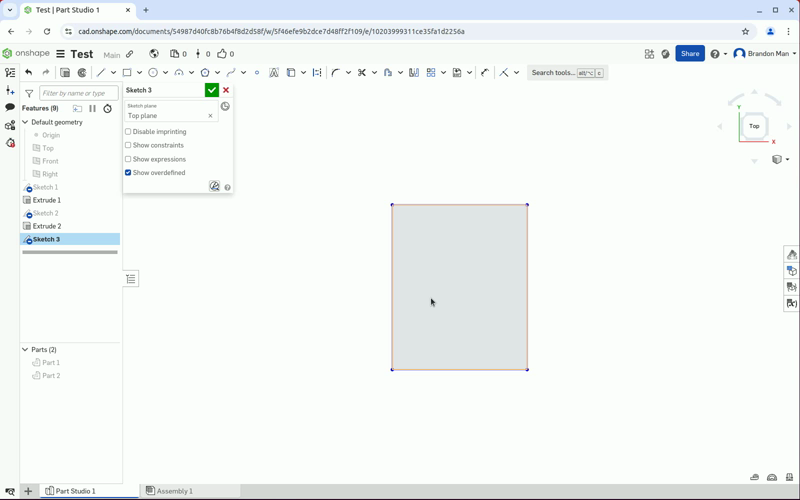
scroll(6)
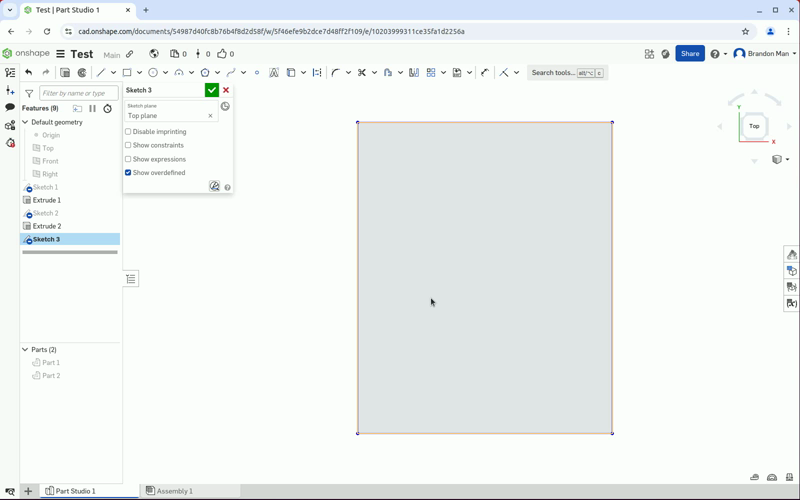
click(431, 297)
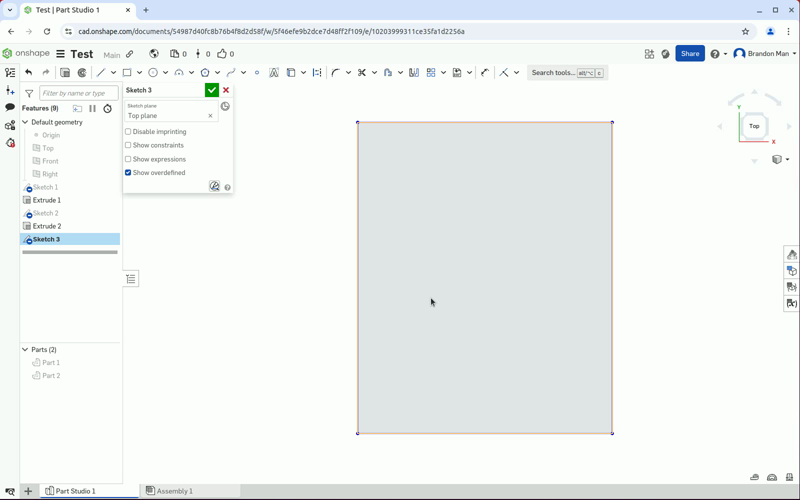
scroll(-6)
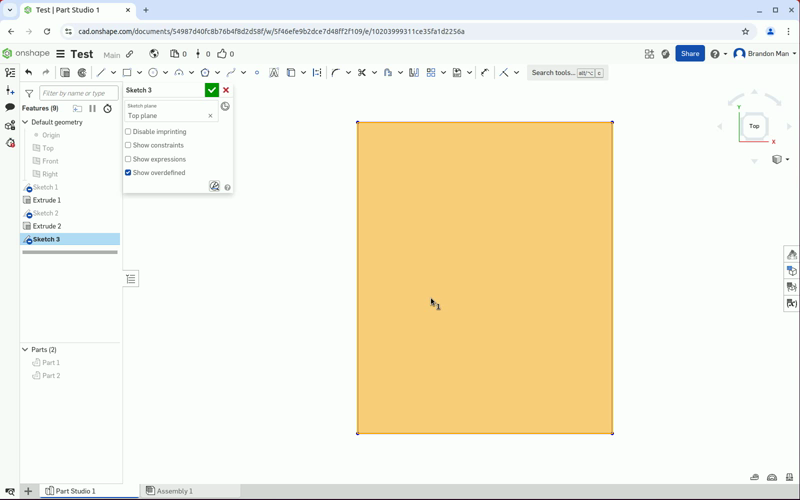
scroll(-6)
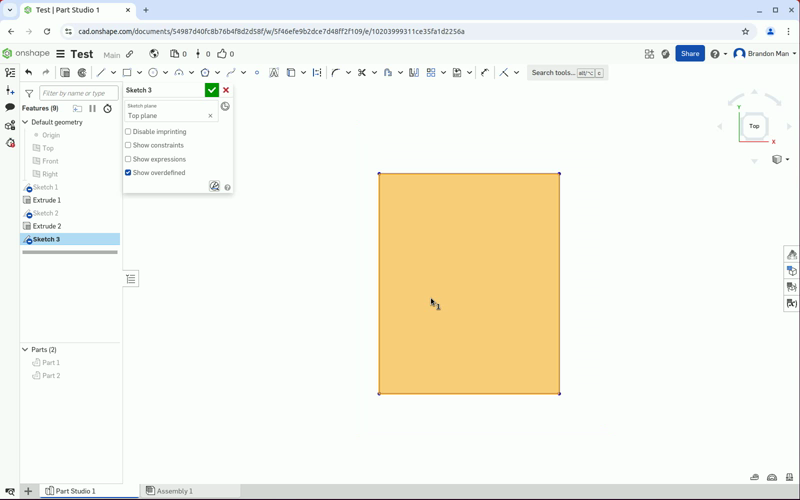
scroll(-6)
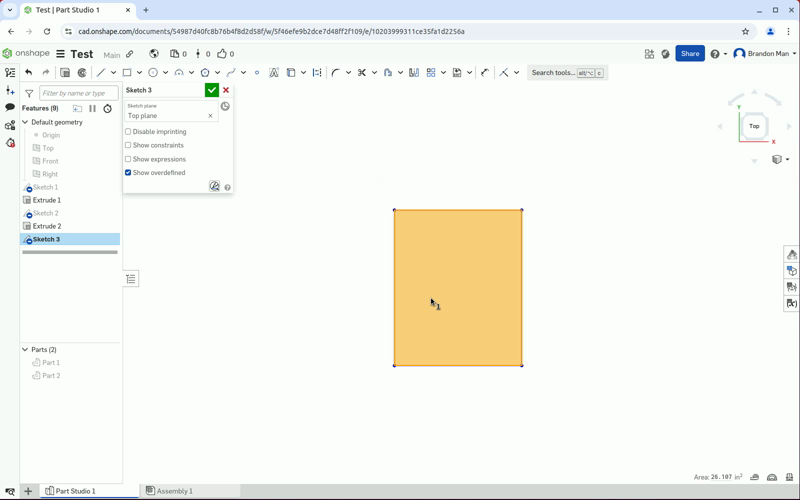
scroll(-6)
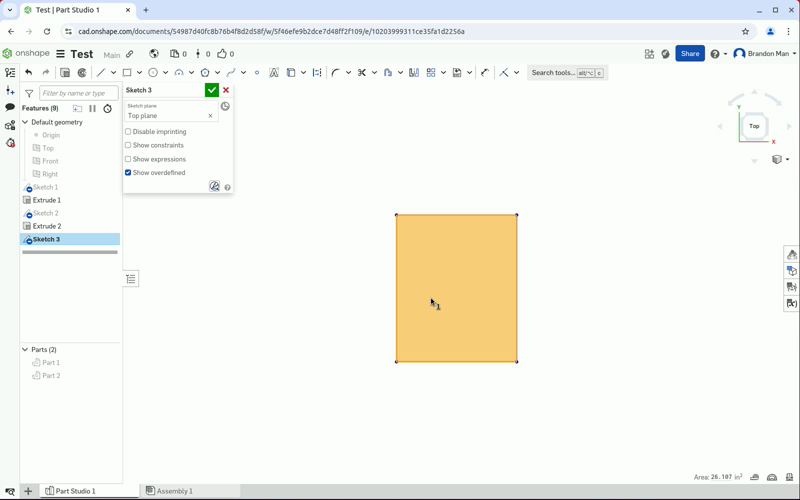
scroll(-6)
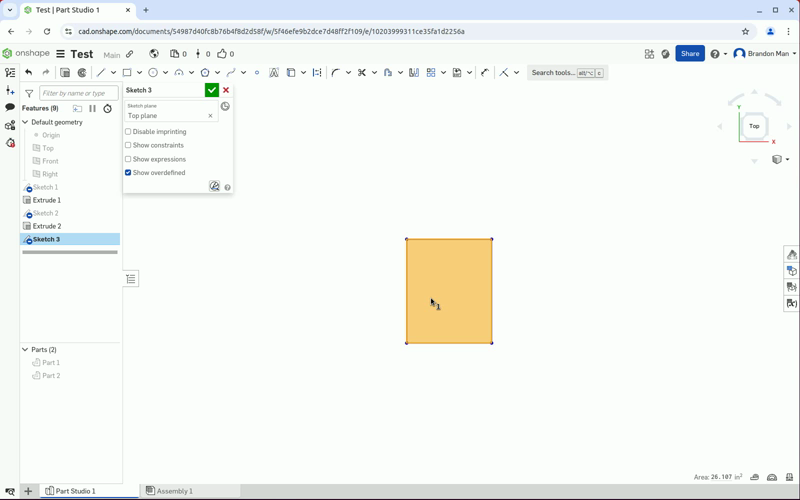
scroll(-6)
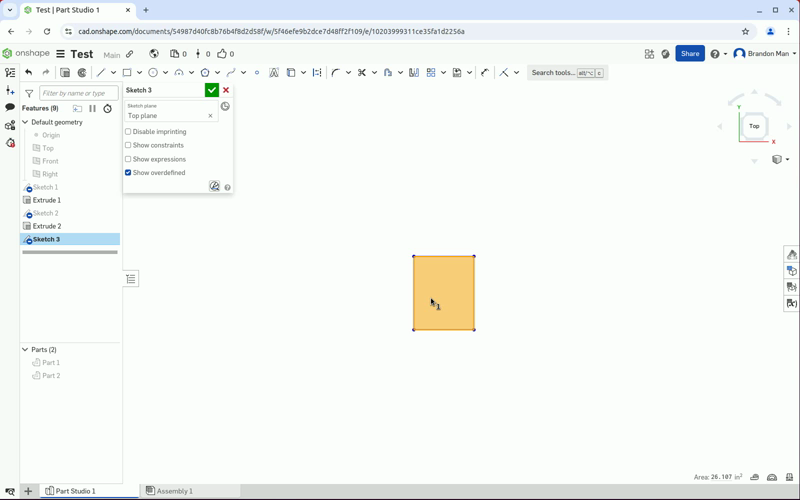
scroll(-6)
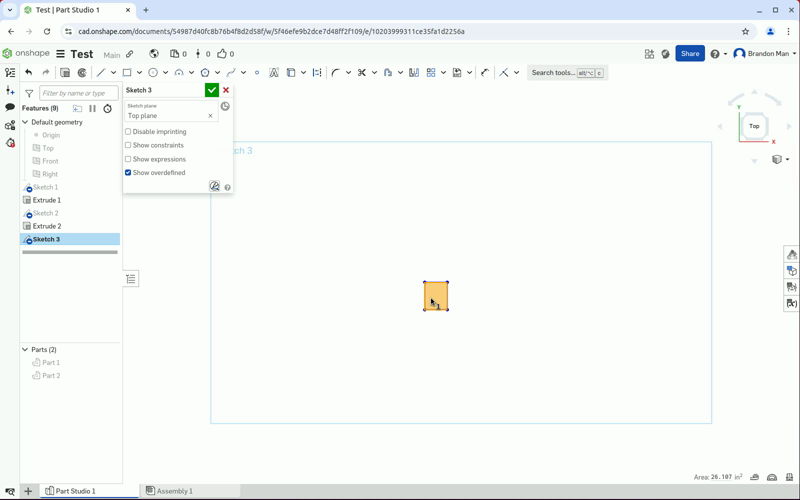
mouse_move(73, 352)
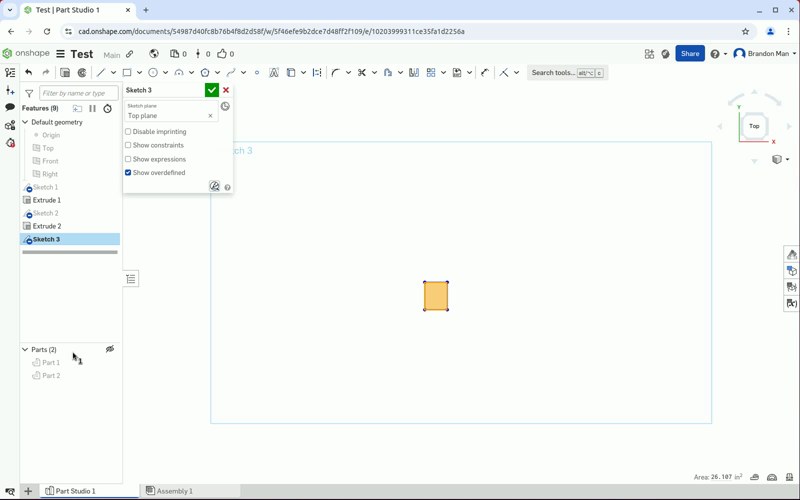
key(shift+y)
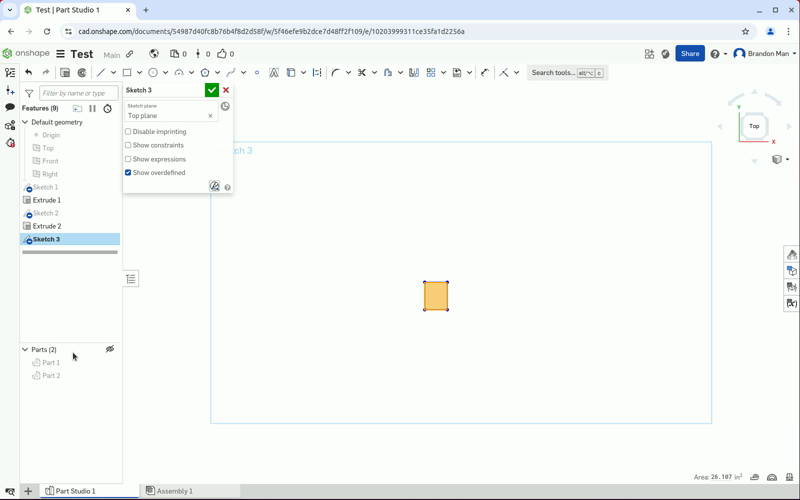
key(shift+e)
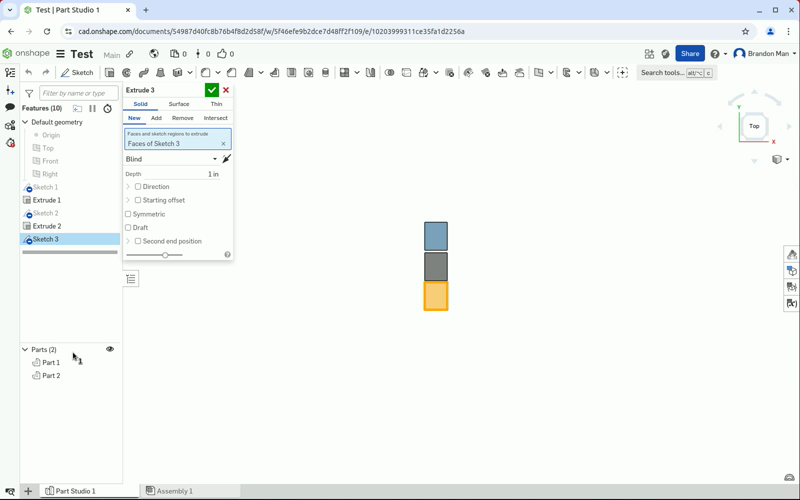
mouse_move(143, 106)
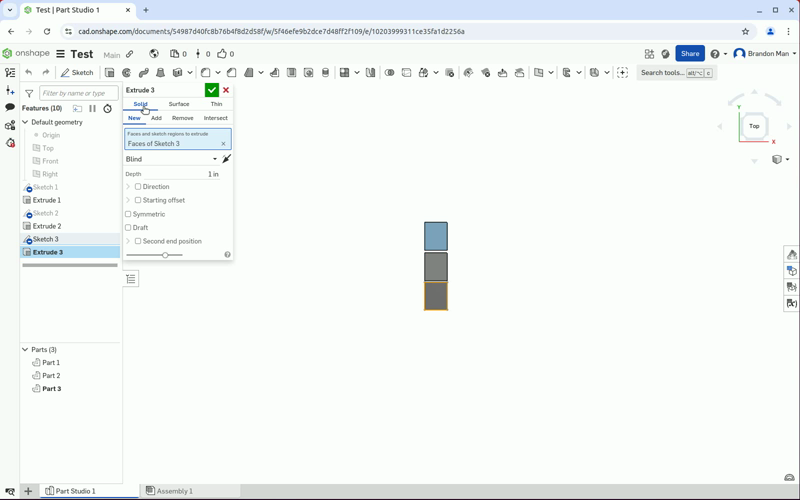
click(143, 106)
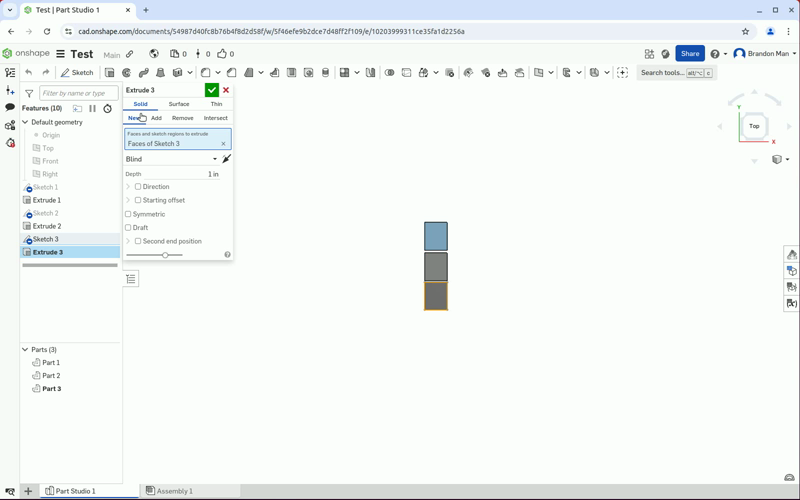
mouse_move(137, 120)
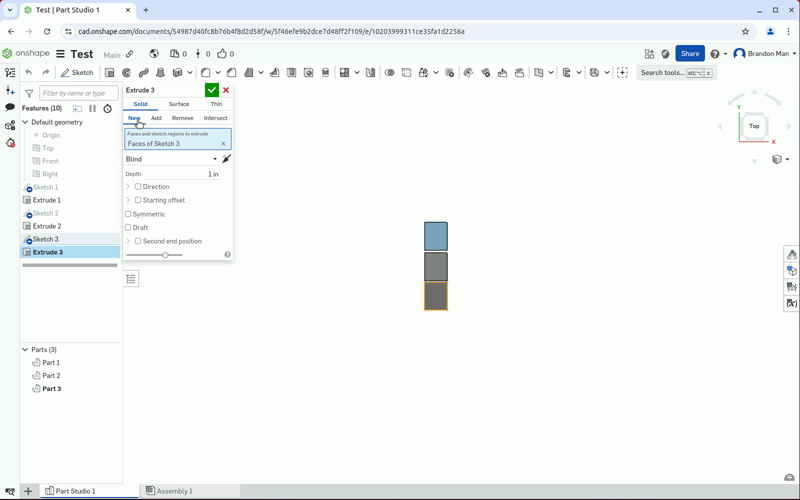
click(137, 120)
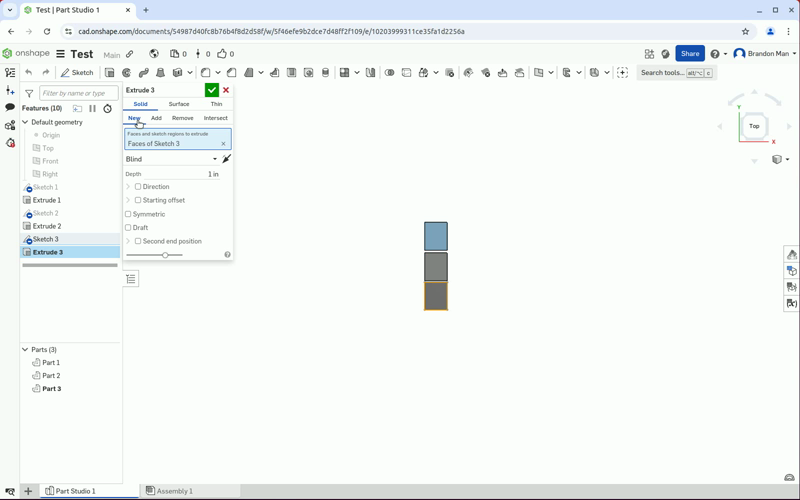
key(tab, 4)
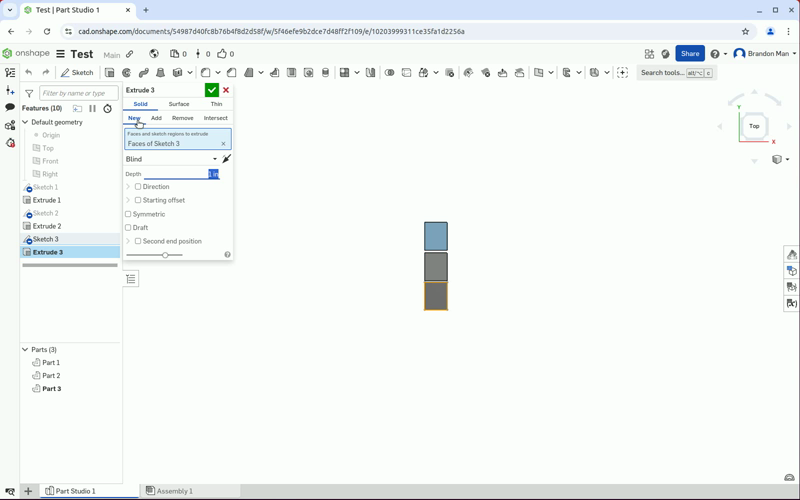
text(23.108)
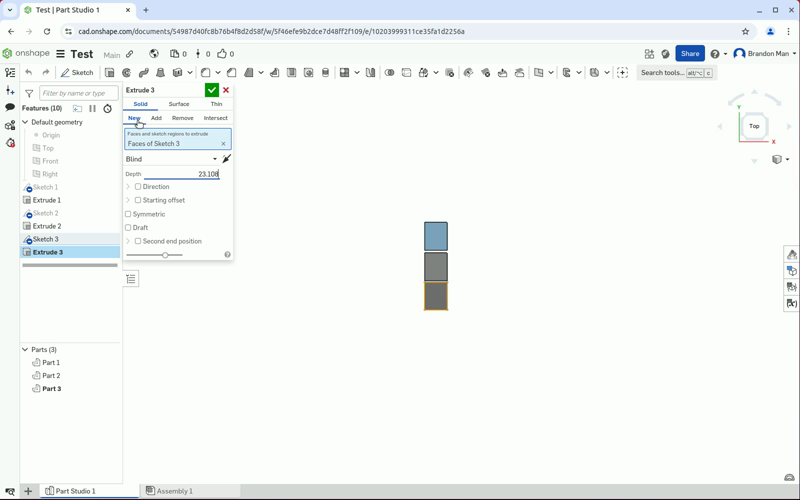
key(enter)
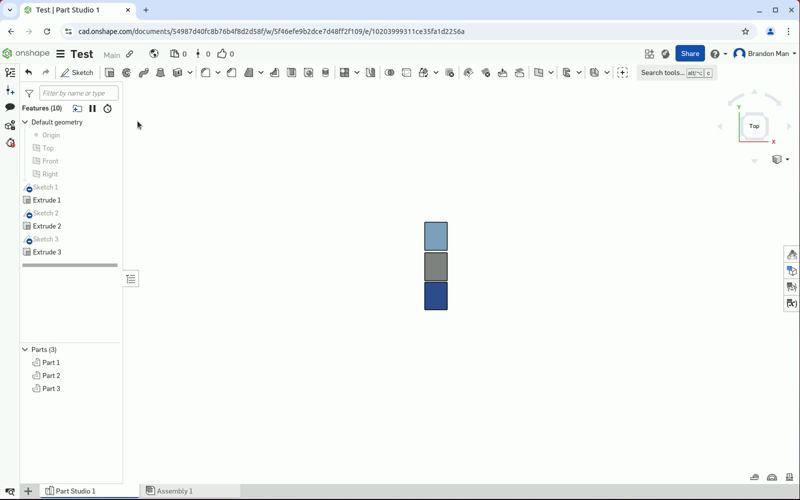
key(shift+h)
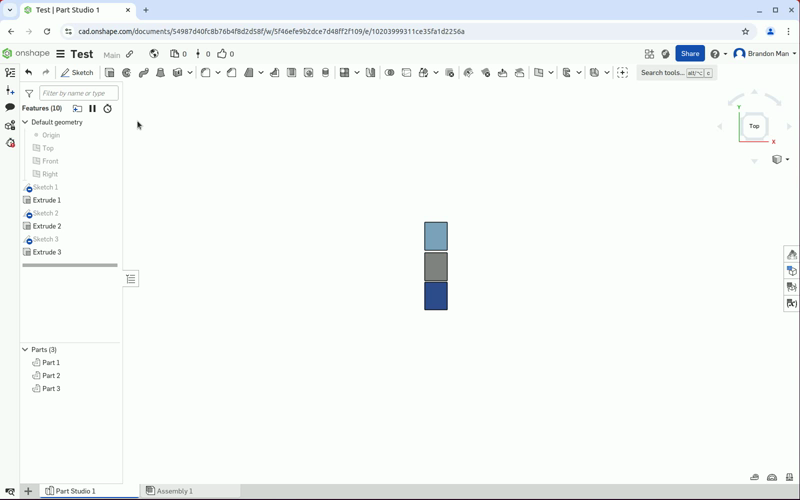
key(shift+h)
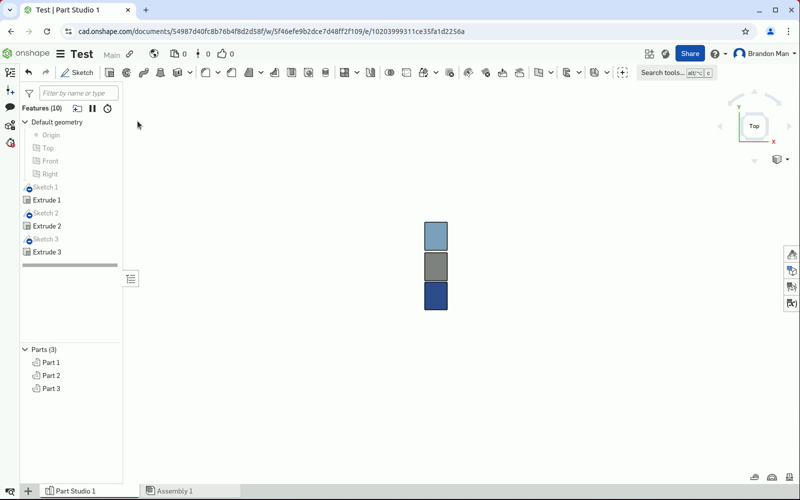
mouse_move(73, 189)
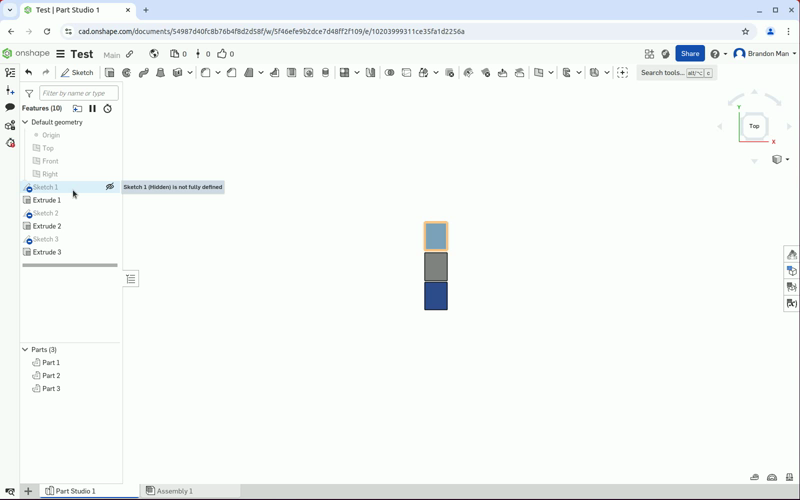
click(73, 189)
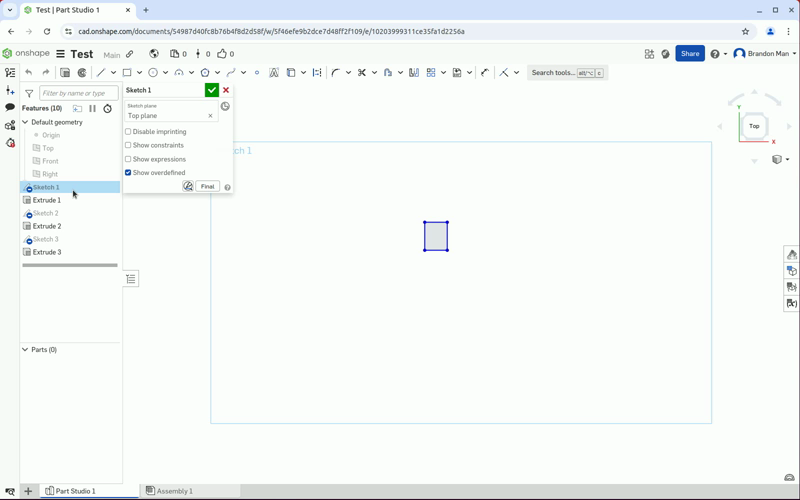
mouse_move(229, 92)
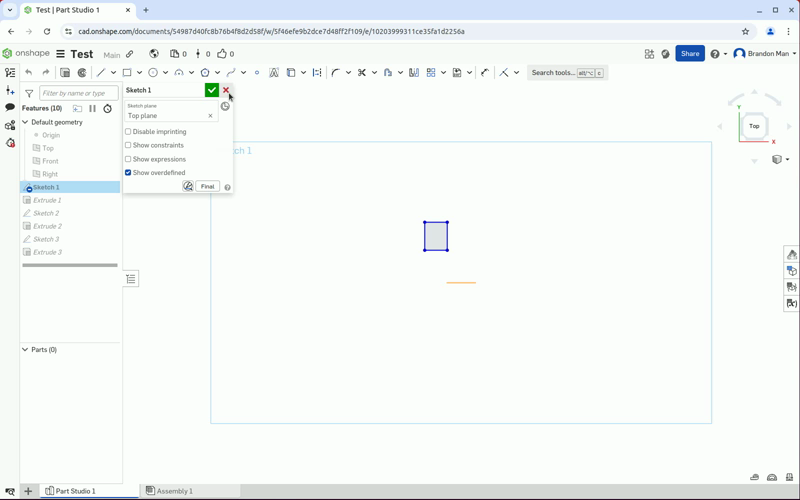
click(229, 92)
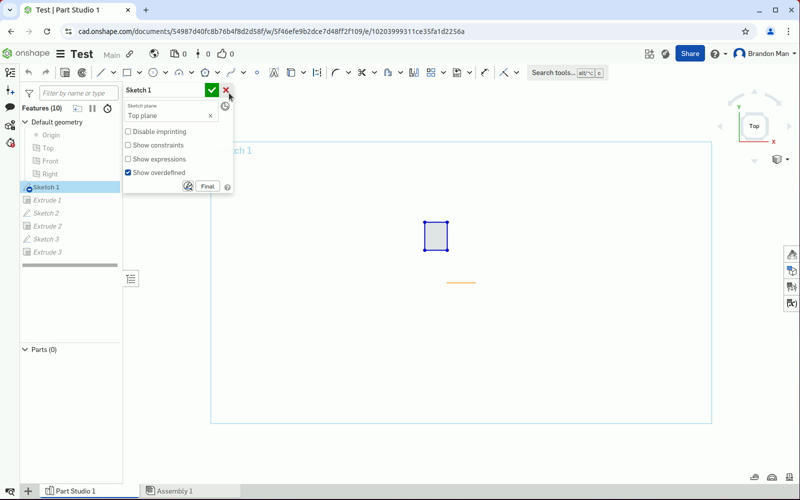
key(shift+s)
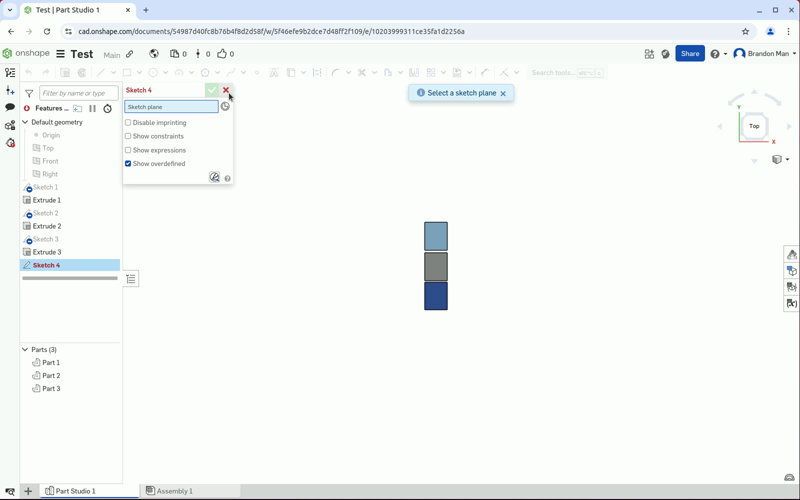
mouse_move(73, 150)
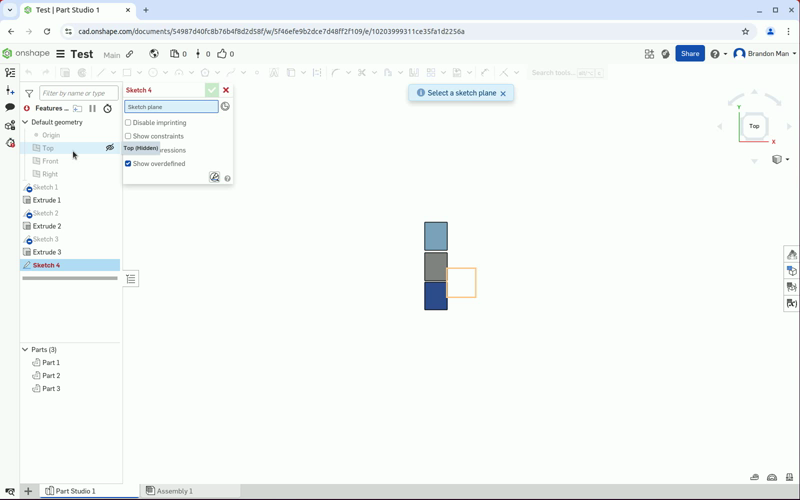
click(73, 150)
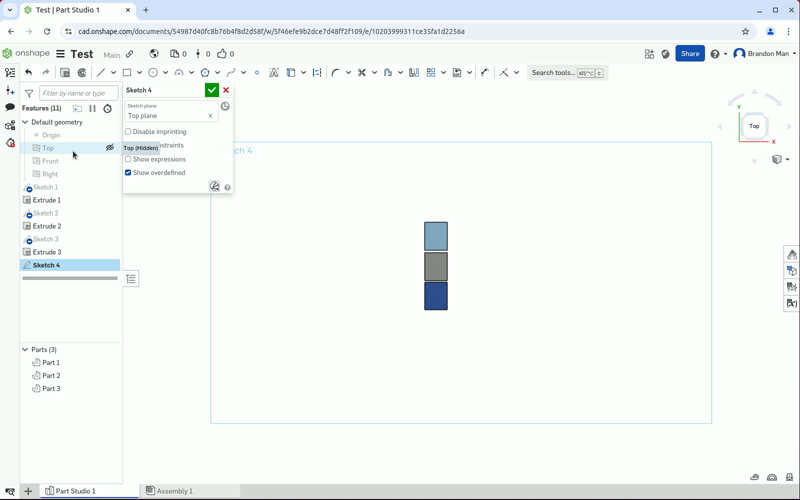
mouse_move(73, 352)
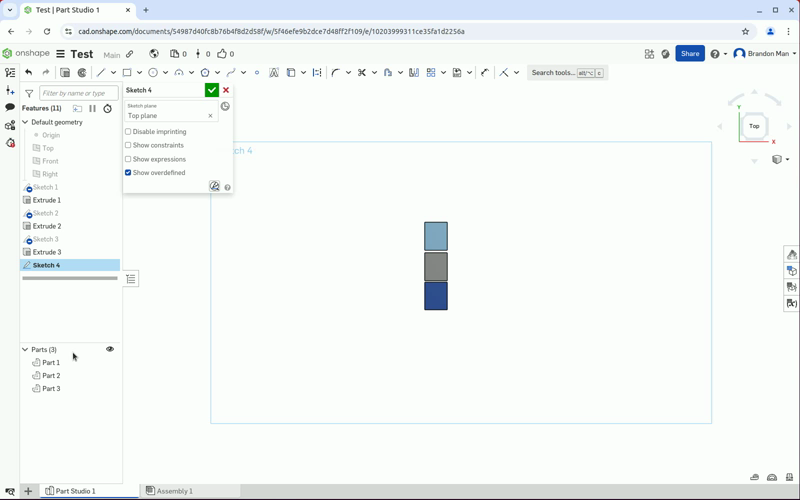
key(y)
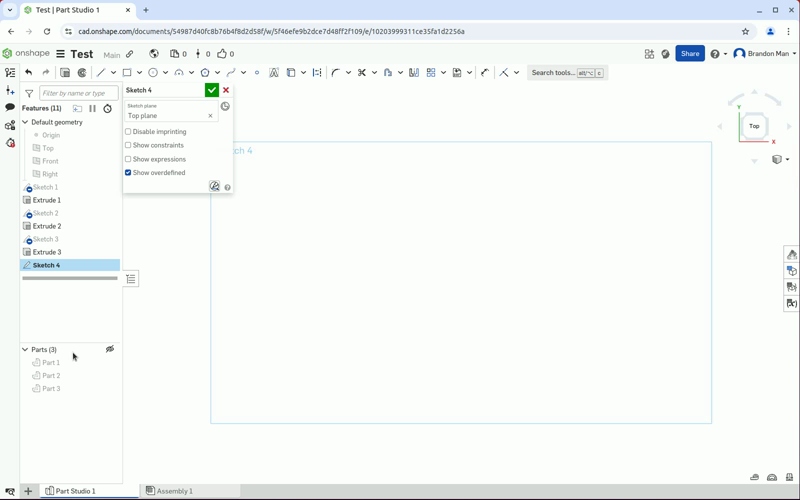
key(l)
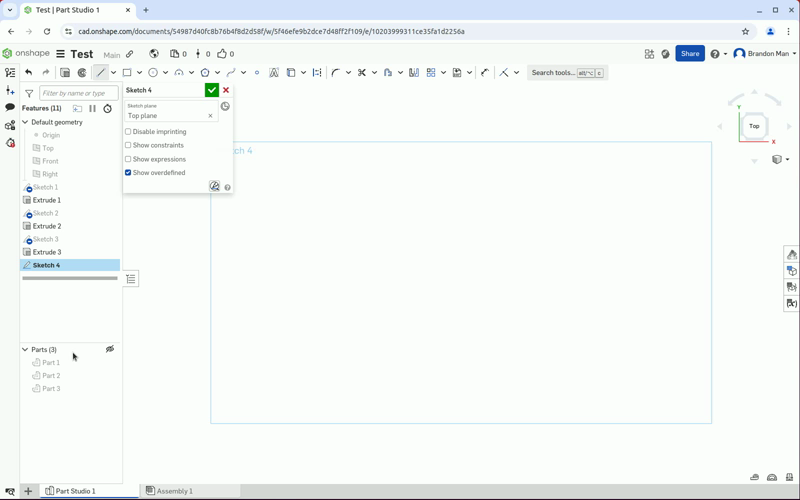
key_down(shift)
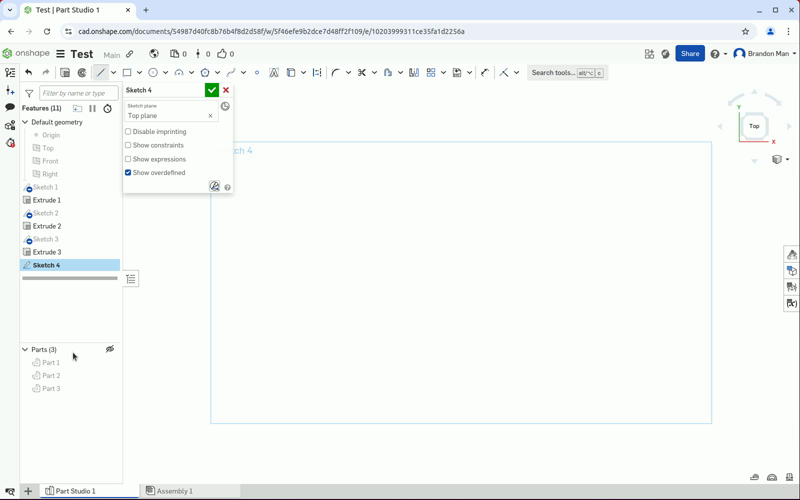
mouse_move(424, 339)
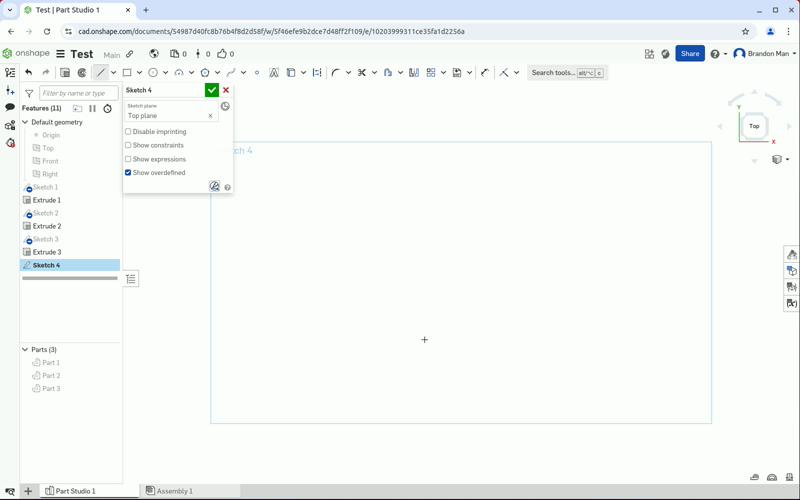
click(424, 339)
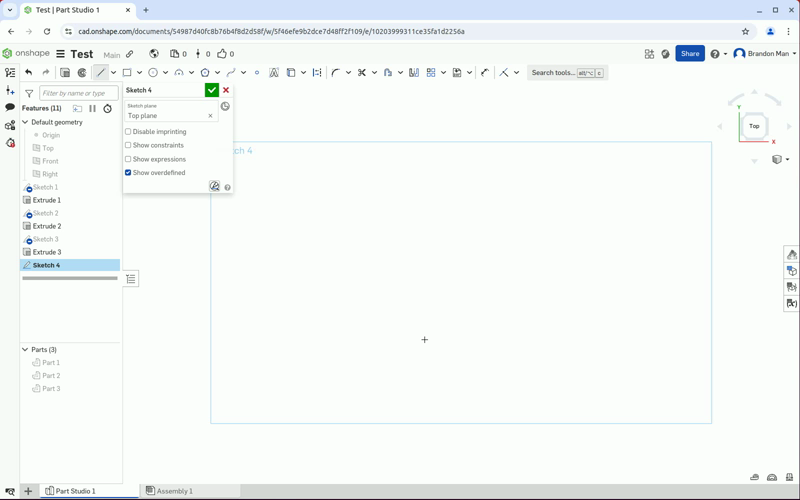
key_up(shift)
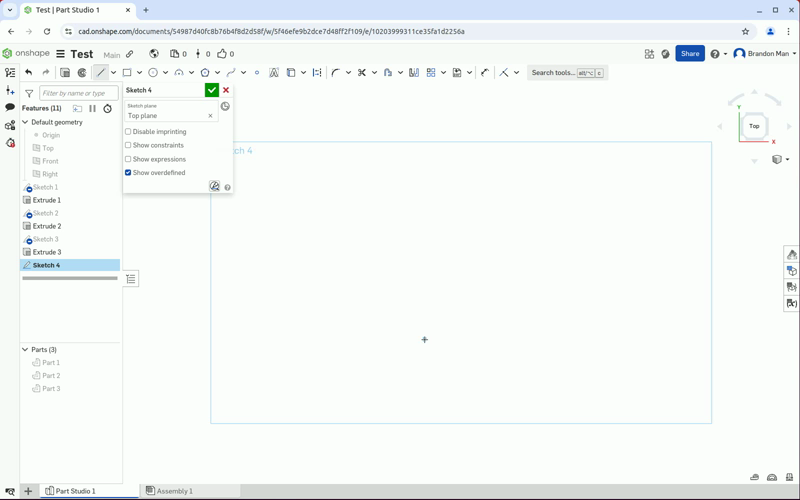
key_down(shift)
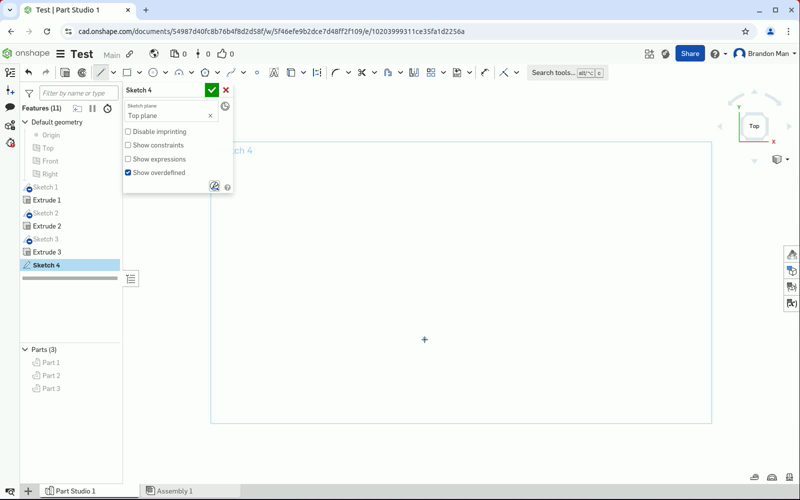
mouse_move(454, 339)
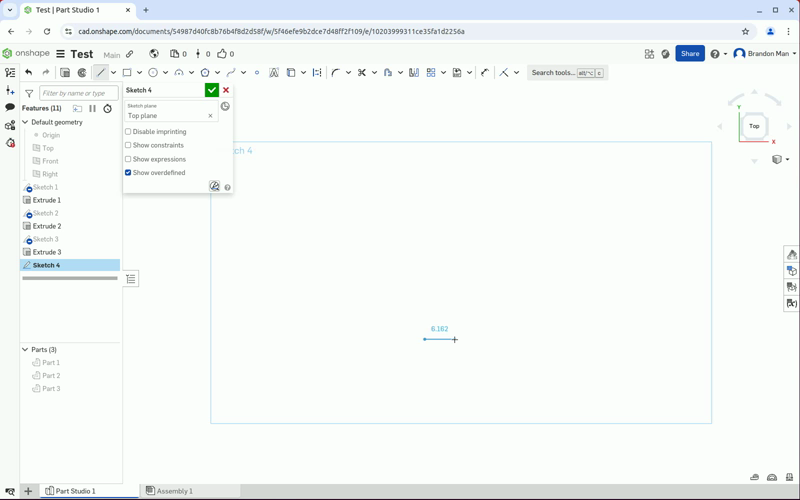
mouse_move(447, 339)
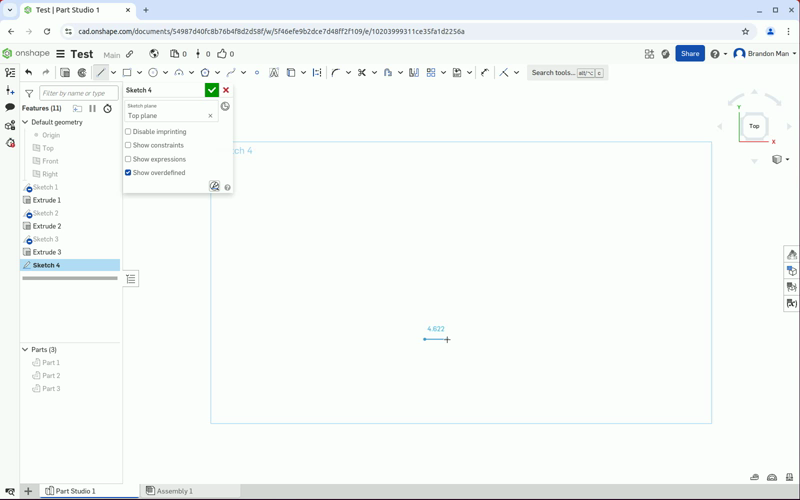
click(447, 339)
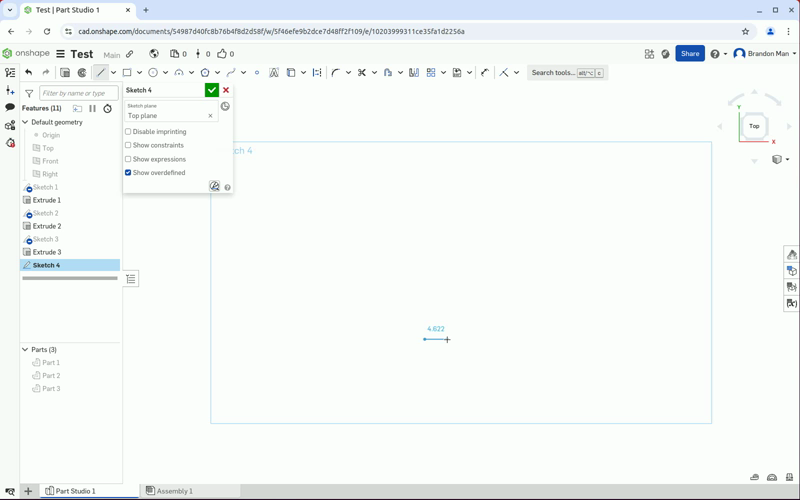
key_up(shift)
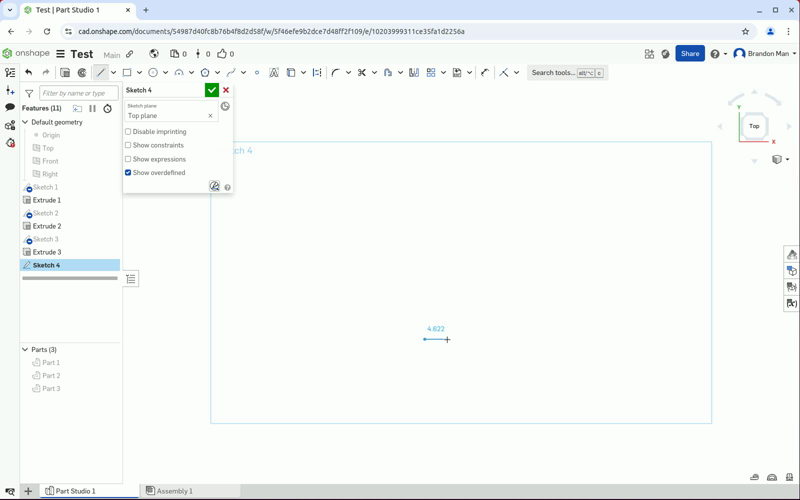
key_down(shift)
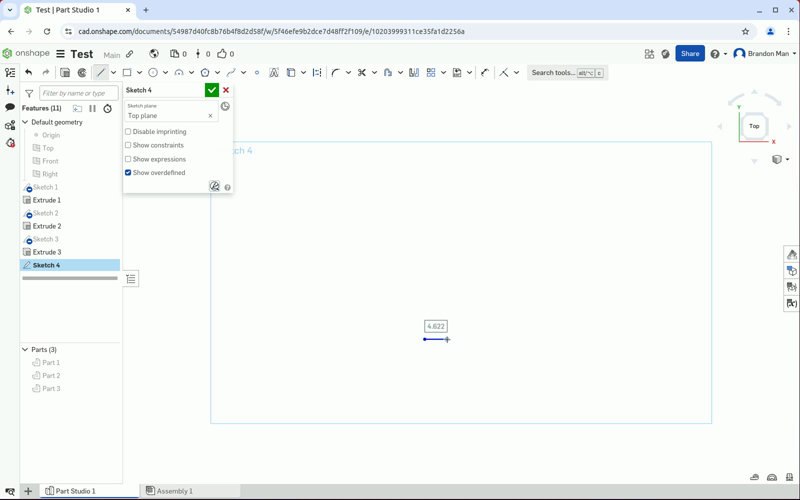
mouse_move(477, 339)
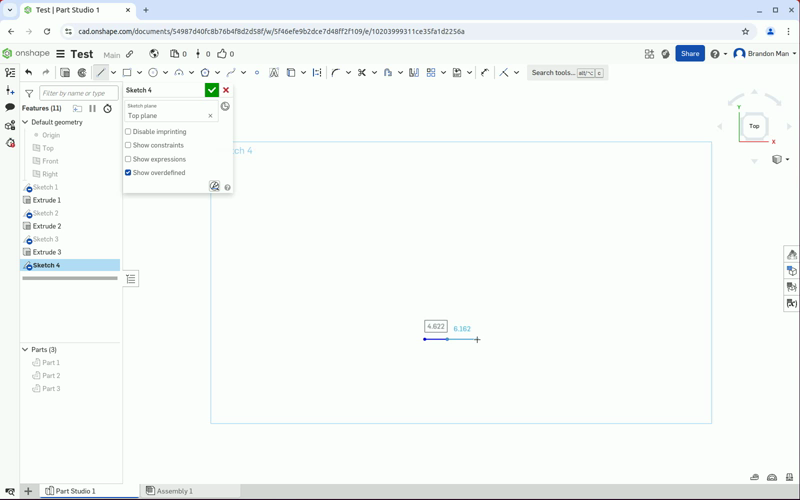
mouse_move(447, 311)
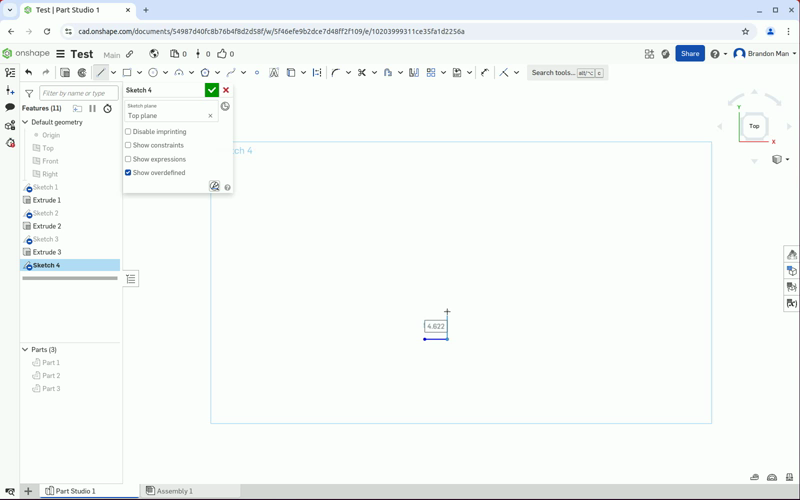
click(447, 311)
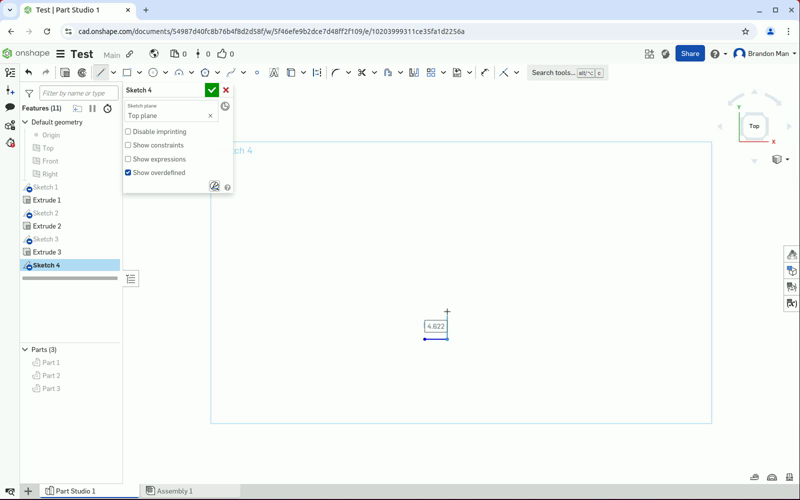
key_up(shift)
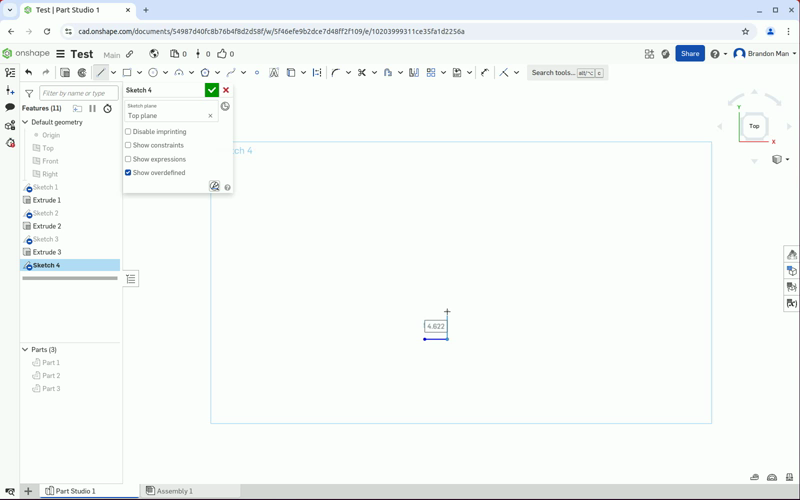
key_down(shift)
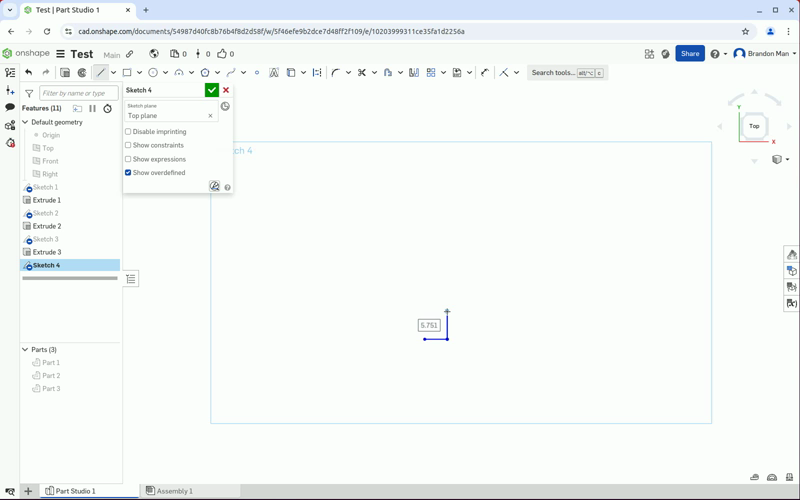
mouse_move(477, 311)
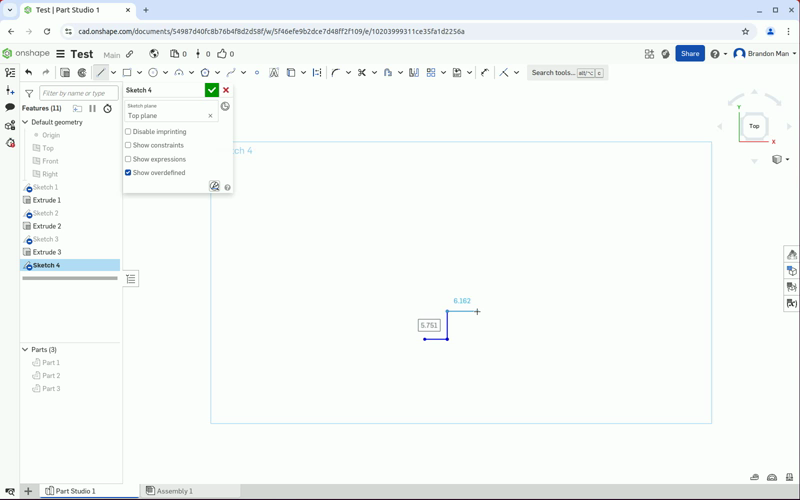
mouse_move(424, 311)
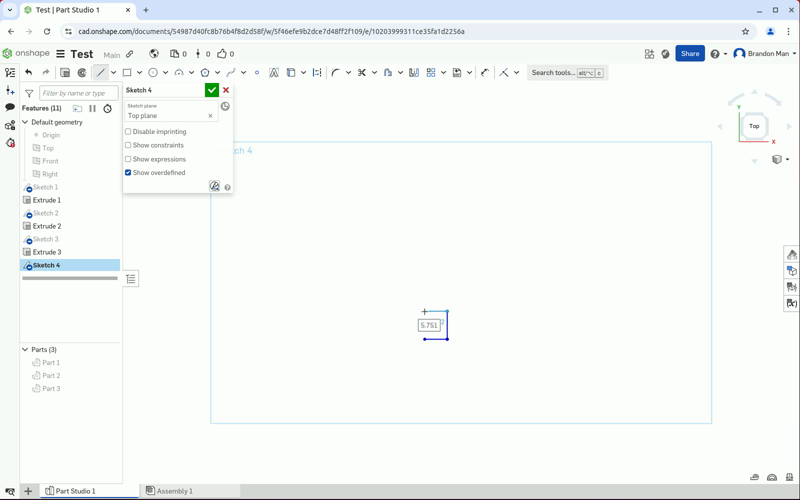
click(424, 311)
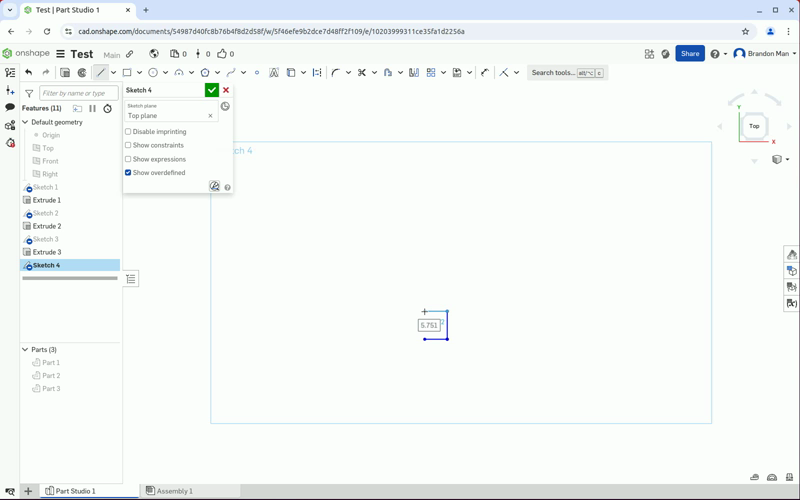
key_up(shift)
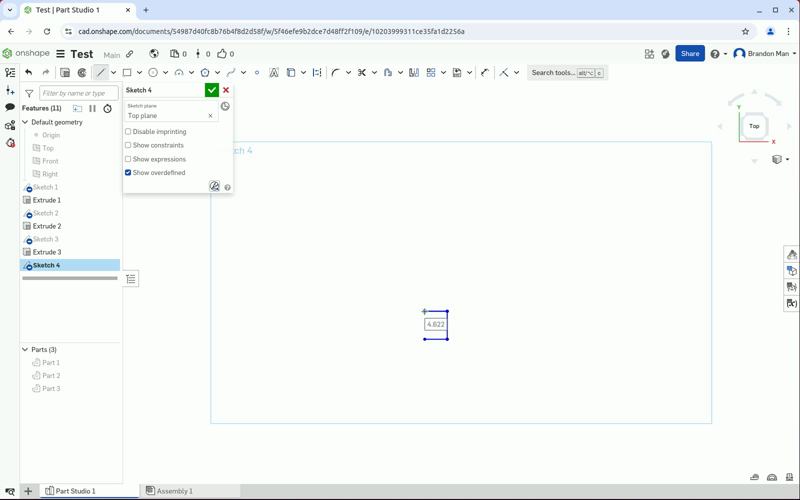
mouse_move(454, 311)
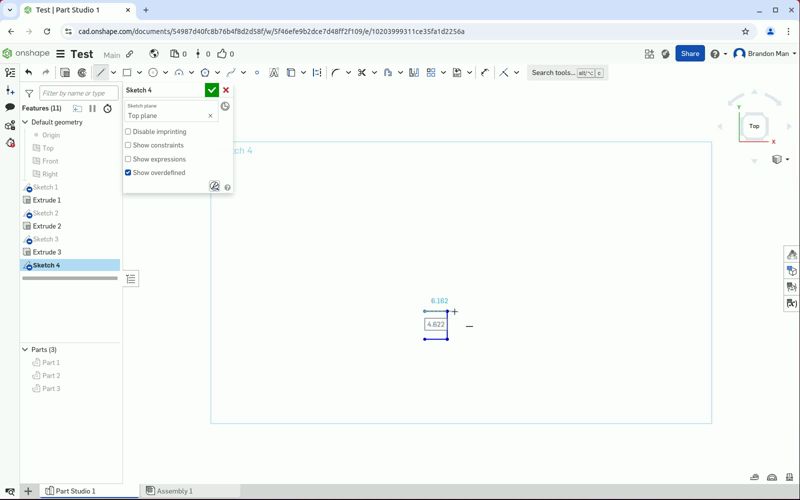
key_down(shift)
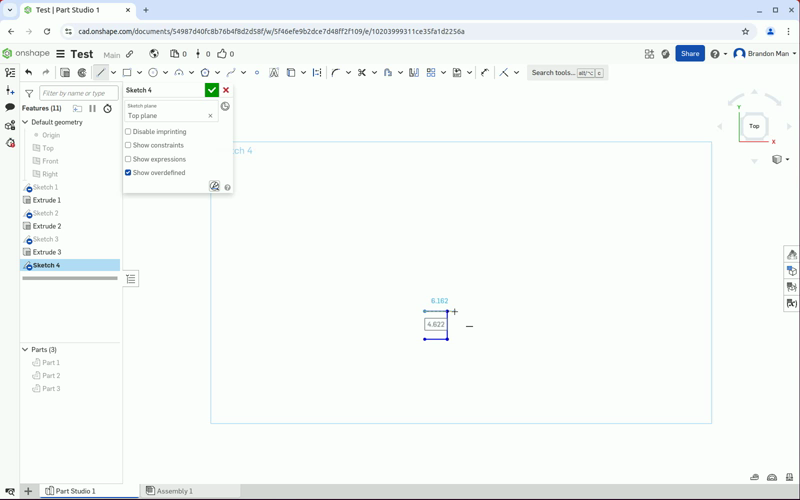
mouse_move(424, 339)
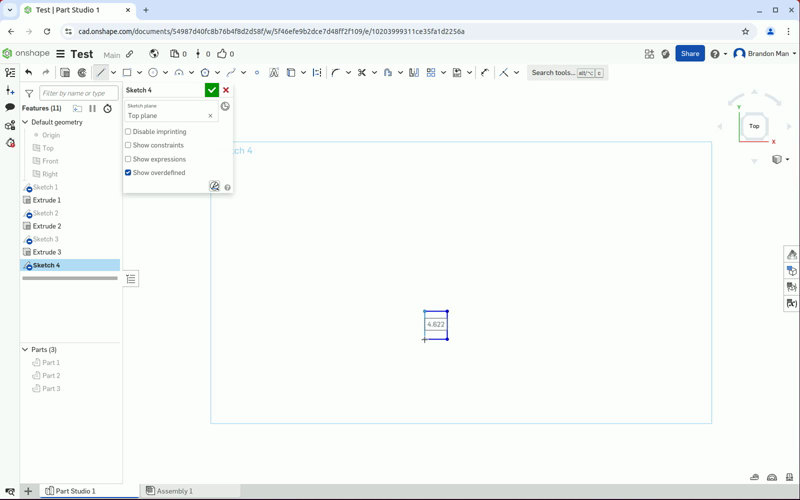
key_up(shift)
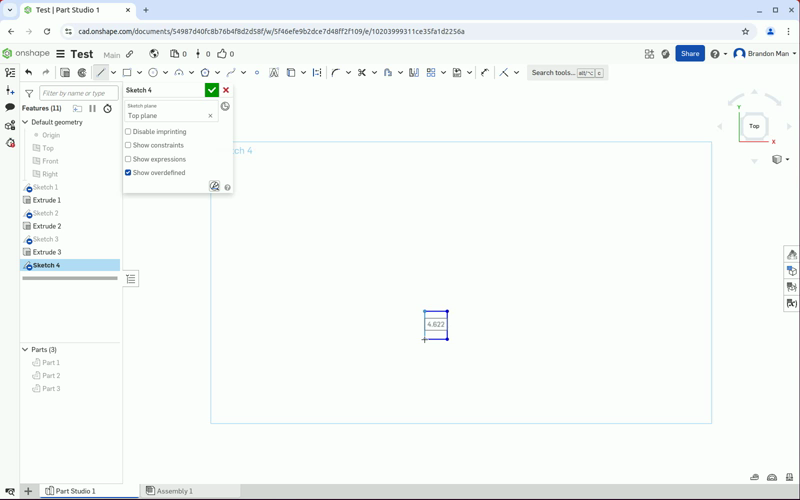
click(424, 339)
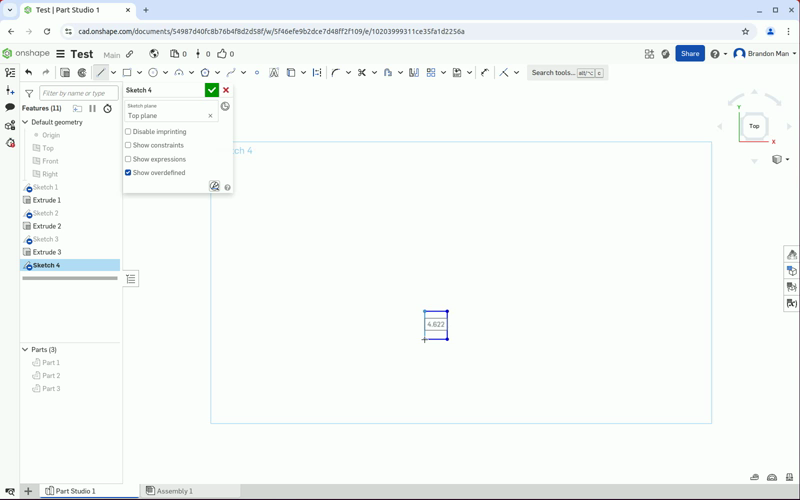
key(esc)
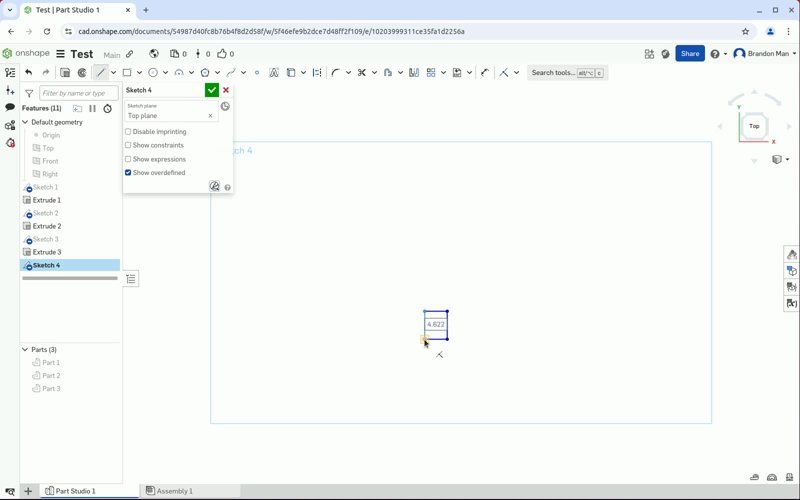
mouse_move(443, 315)
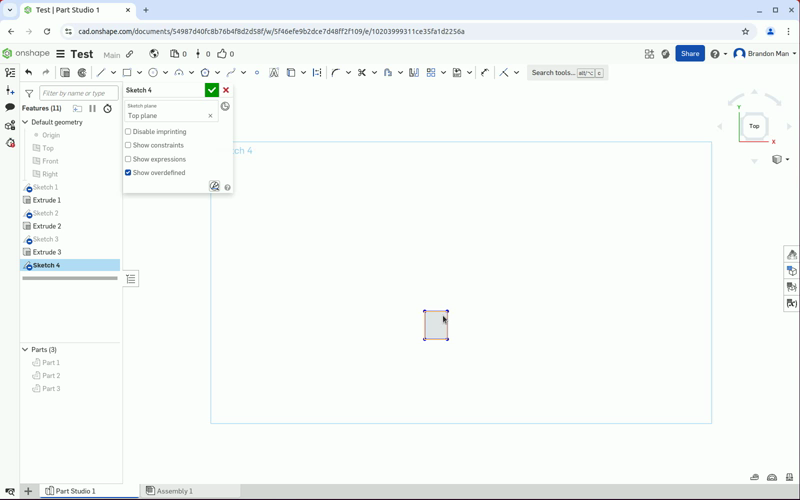
scroll(6)
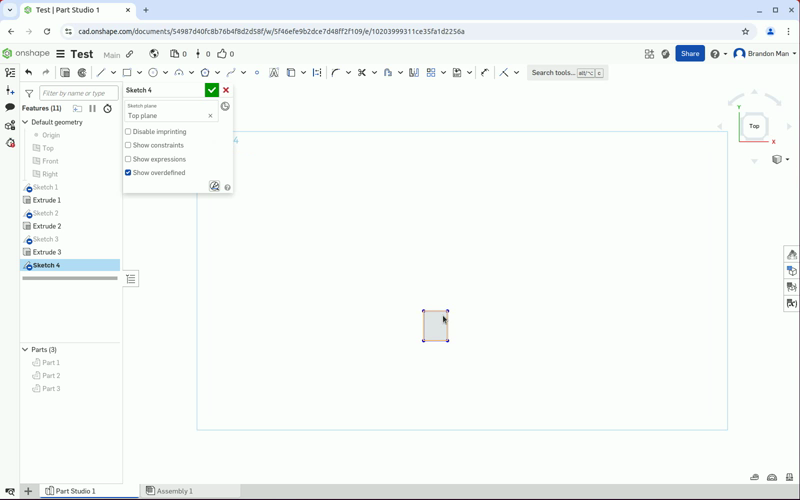
scroll(6)
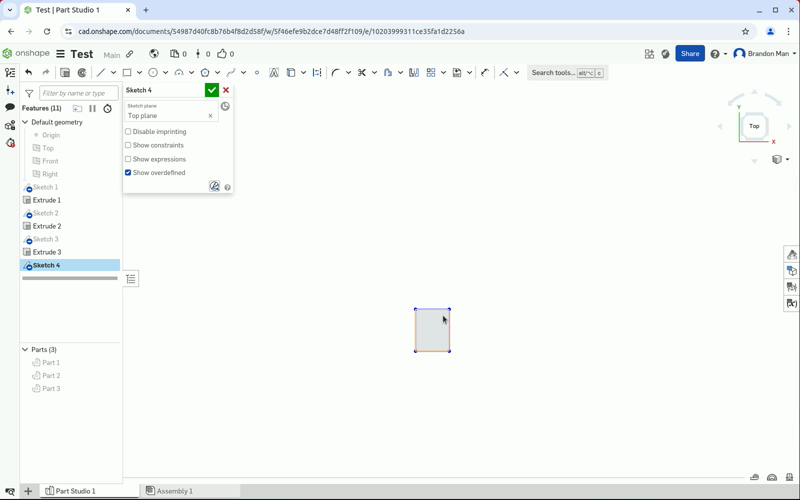
scroll(6)
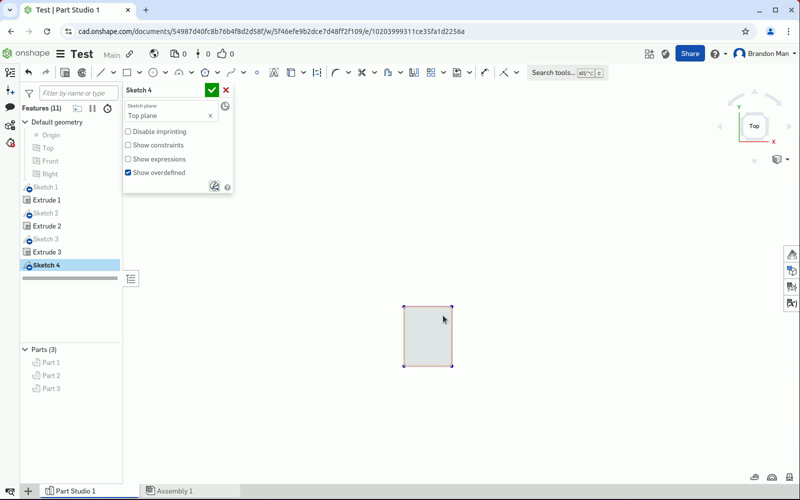
scroll(6)
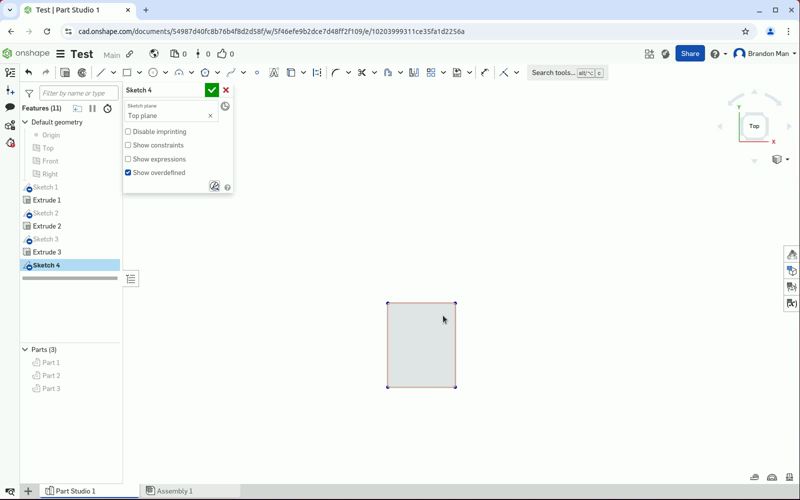
scroll(6)
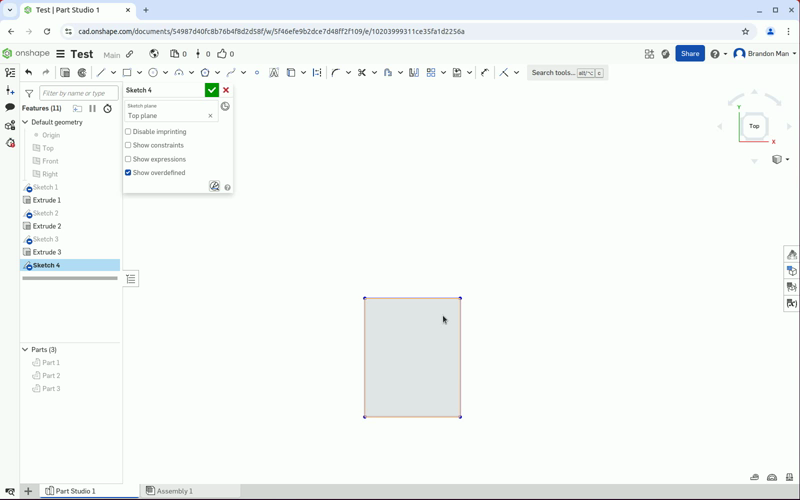
scroll(6)
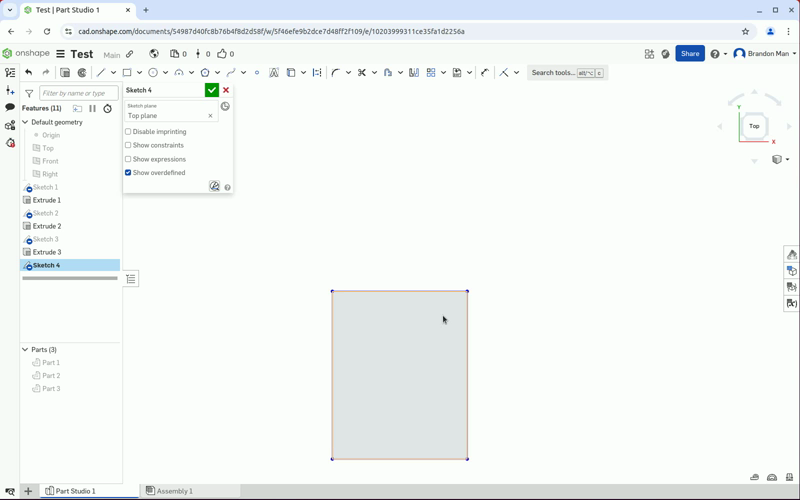
scroll(6)
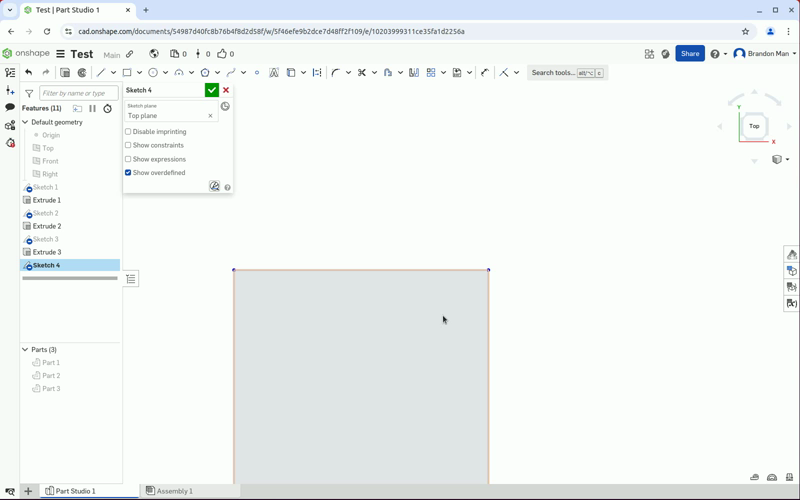
click(443, 315)
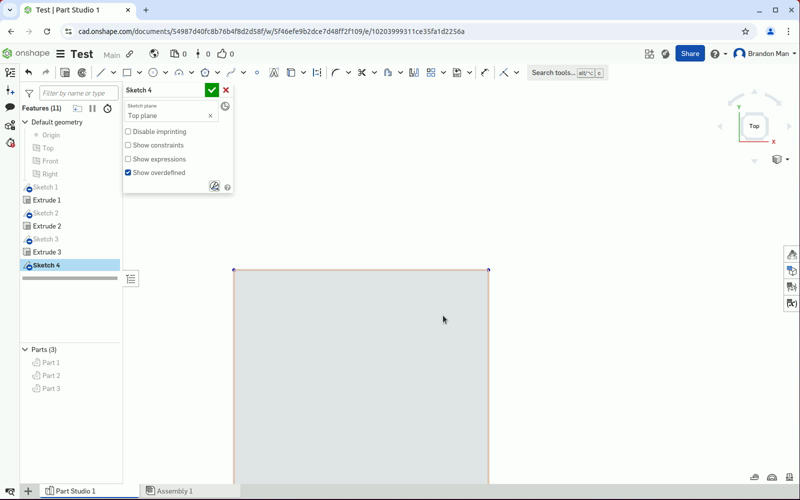
scroll(-6)
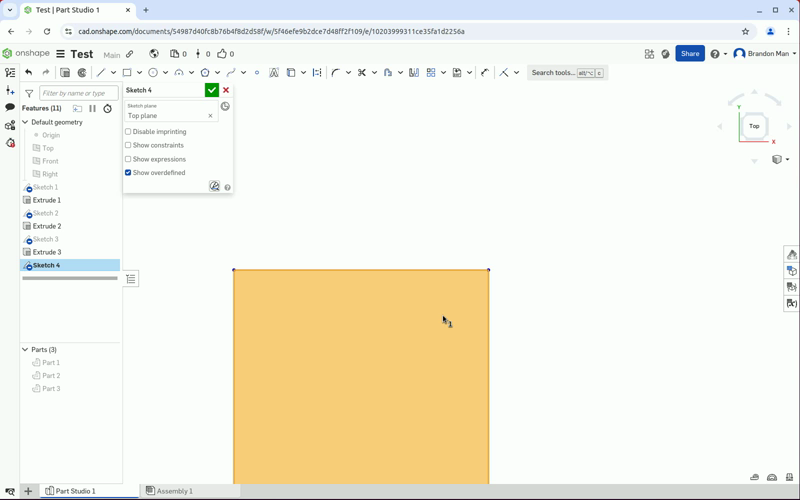
scroll(-6)
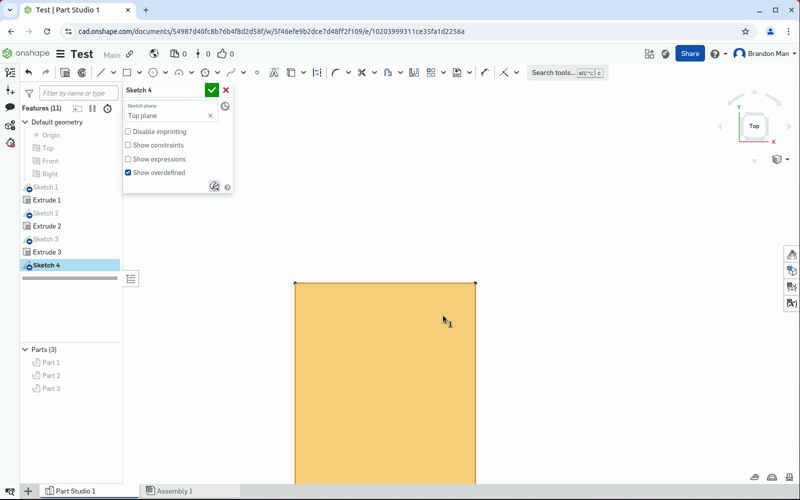
scroll(-6)
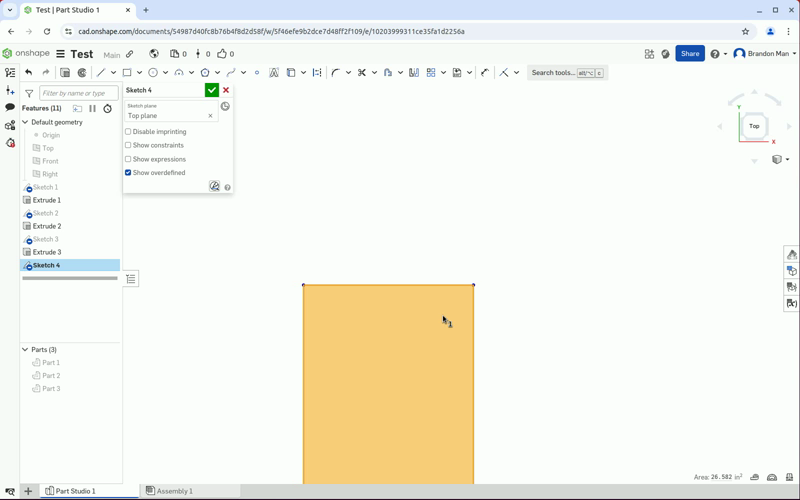
scroll(-6)
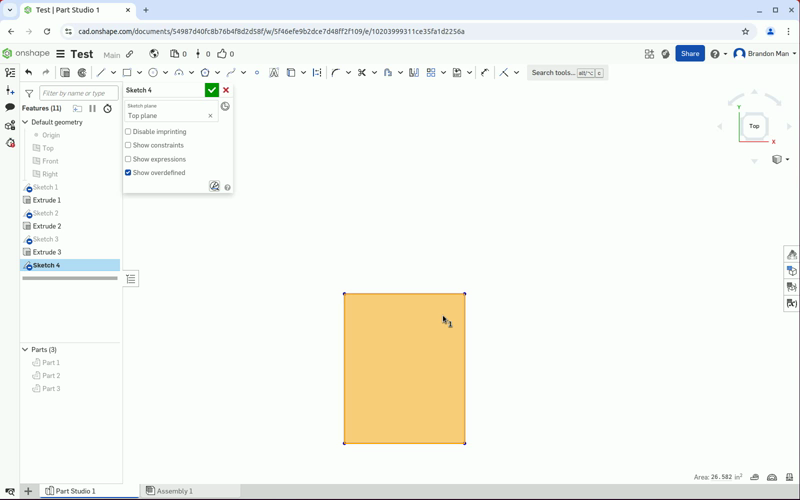
scroll(-6)
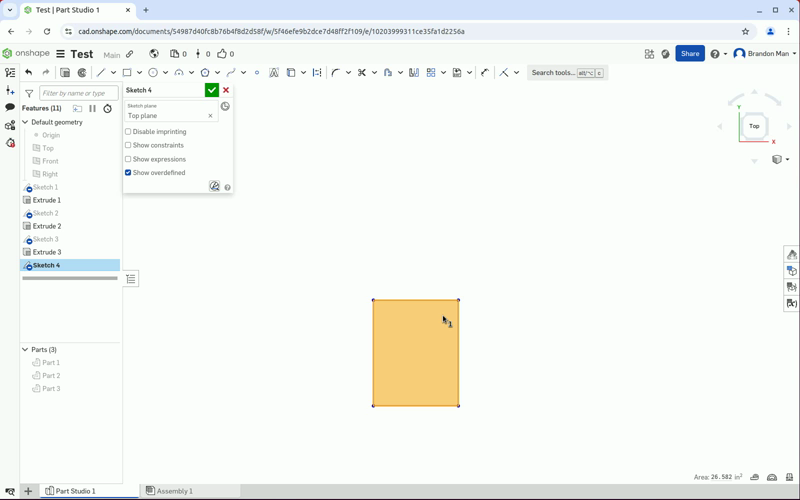
scroll(-6)
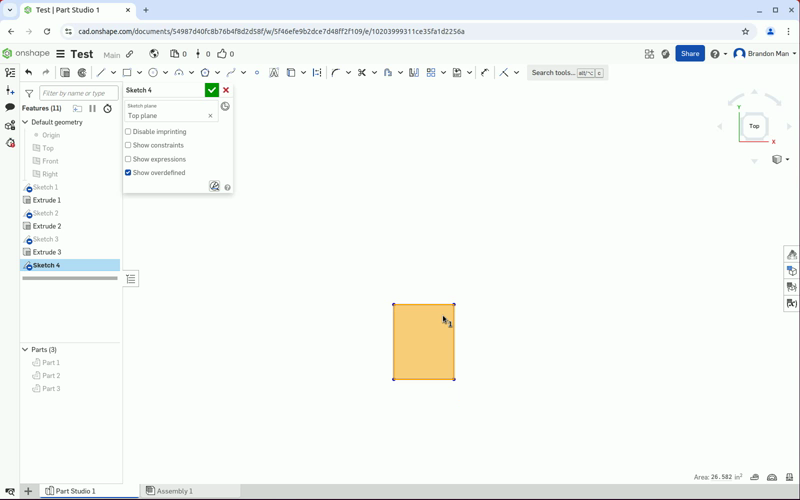
scroll(-6)
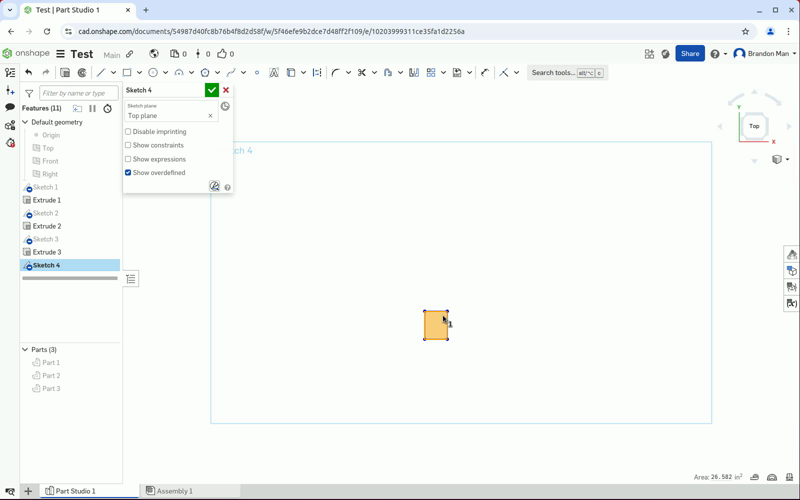
mouse_move(73, 352)
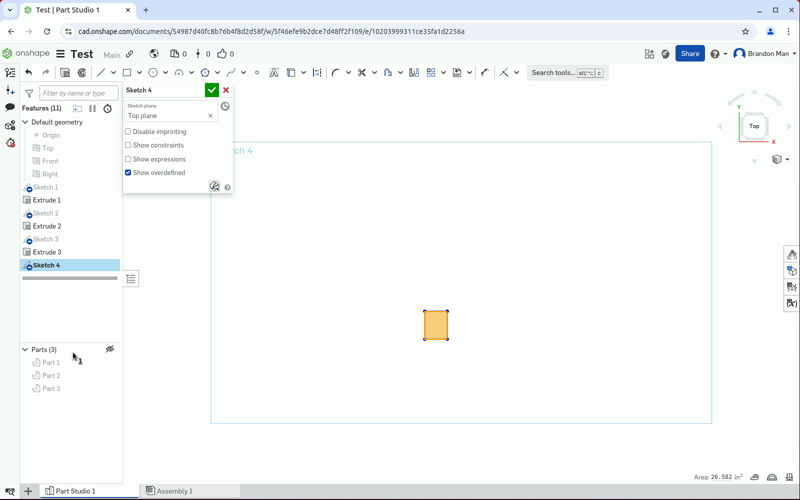
key(shift+y)
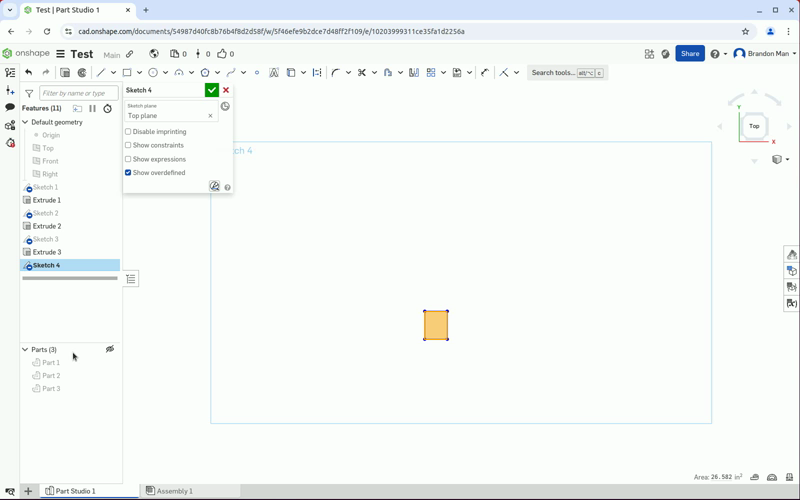
key(shift+e)
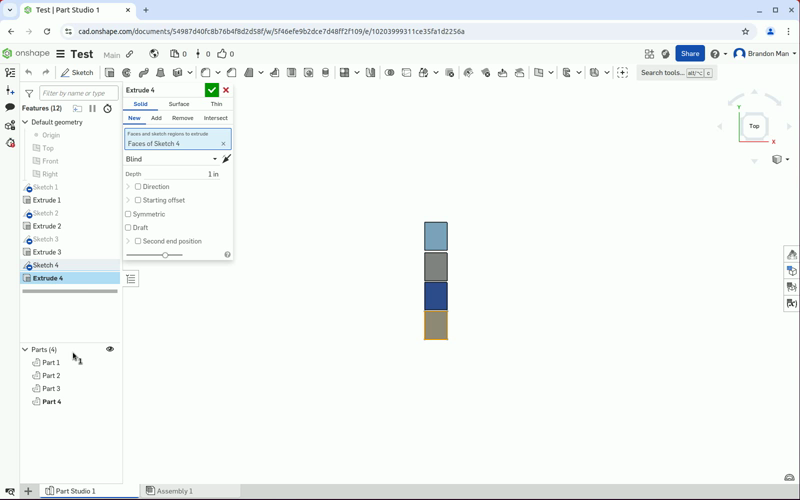
mouse_move(143, 106)
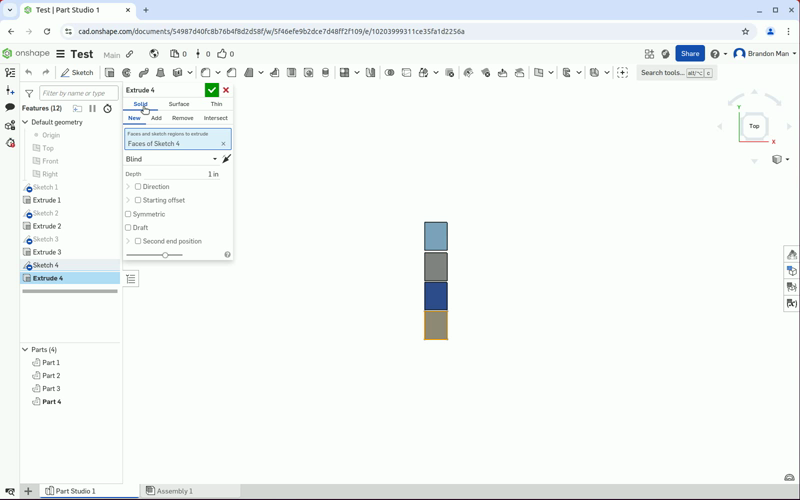
click(143, 106)
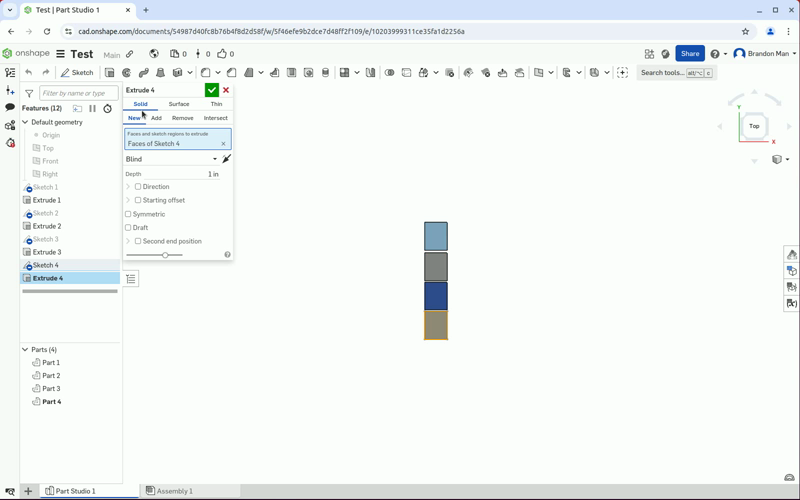
mouse_move(137, 120)
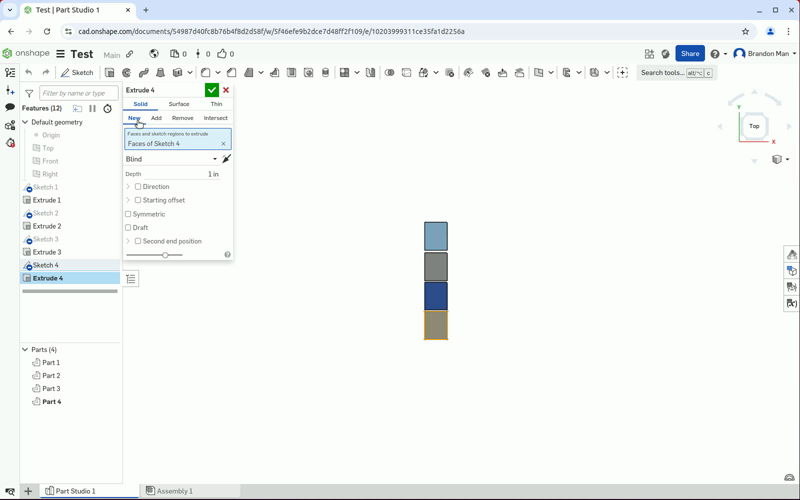
click(137, 120)
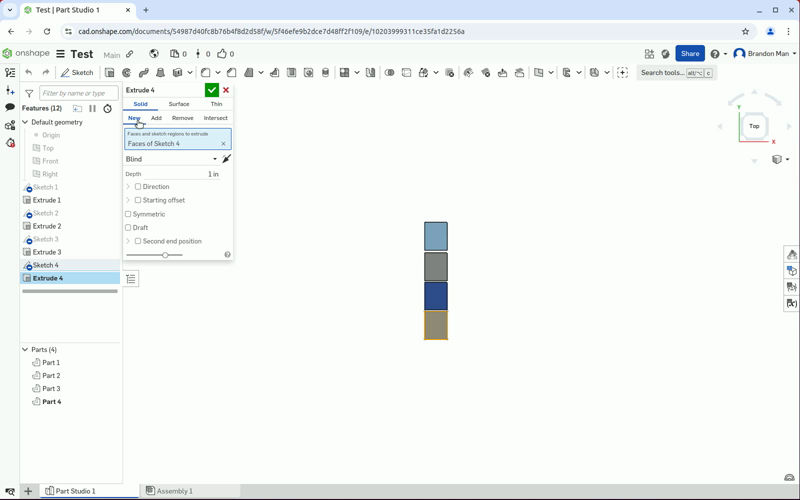
key(tab, 4)
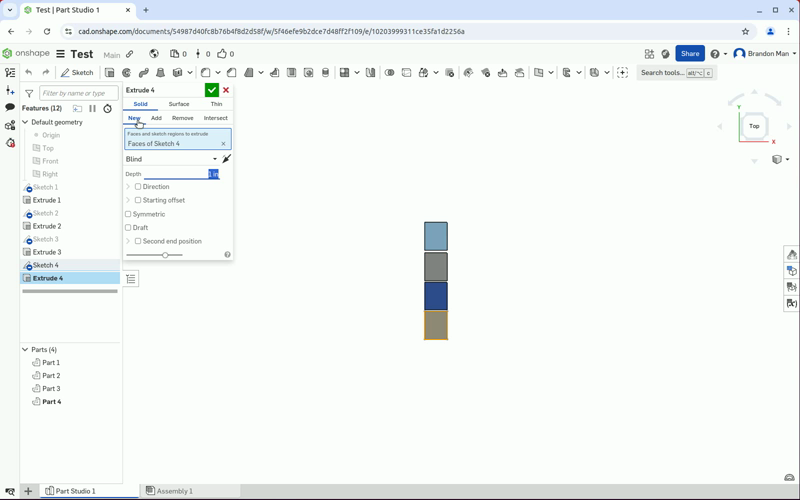
text(23.108)
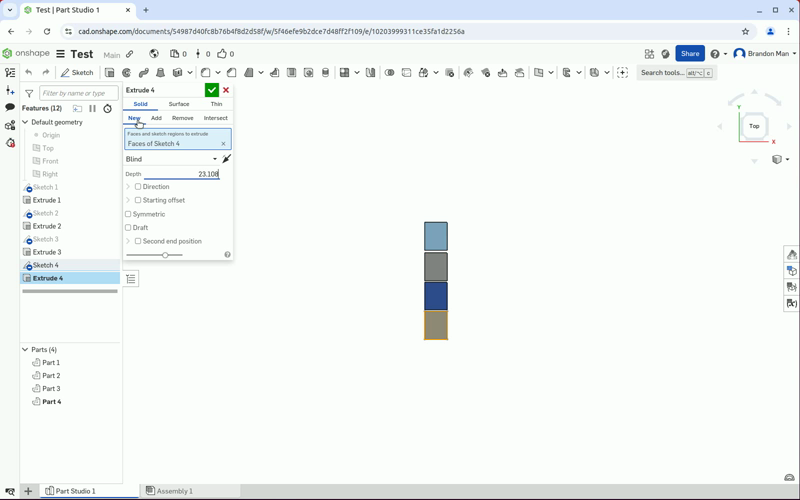
key(enter)
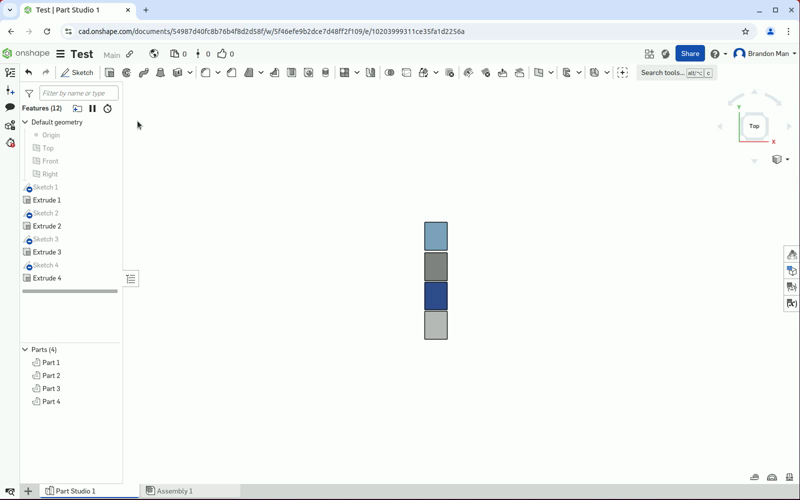
key(shift+h)
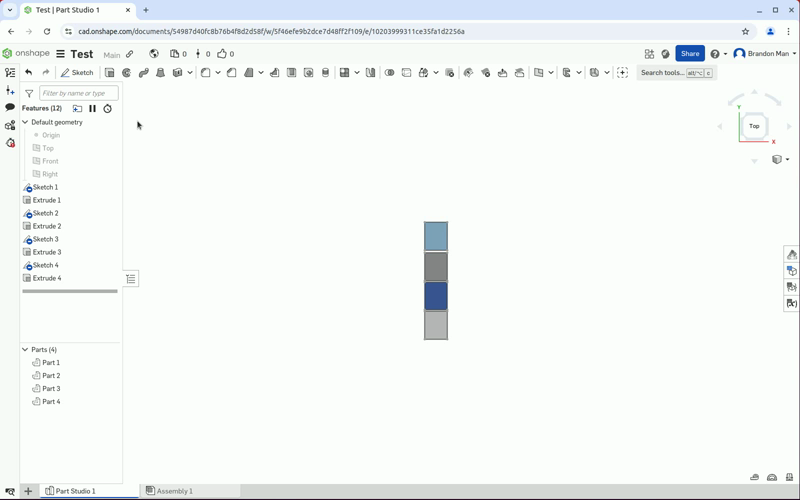
key(shift+h)
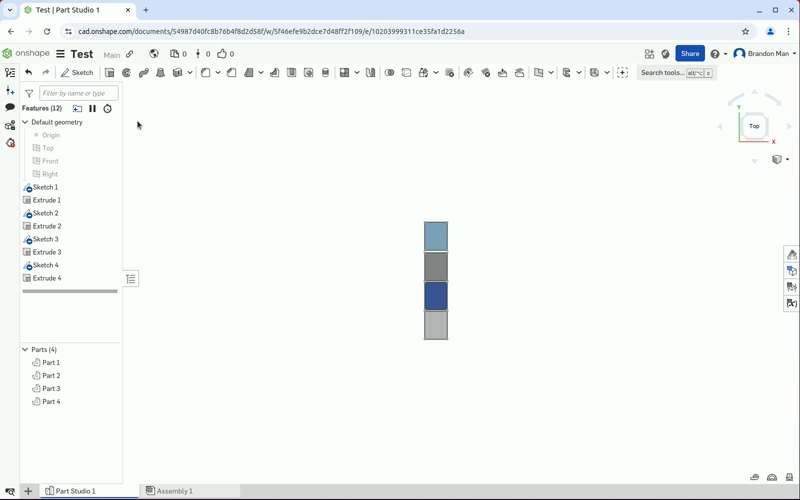
key(shift+7)
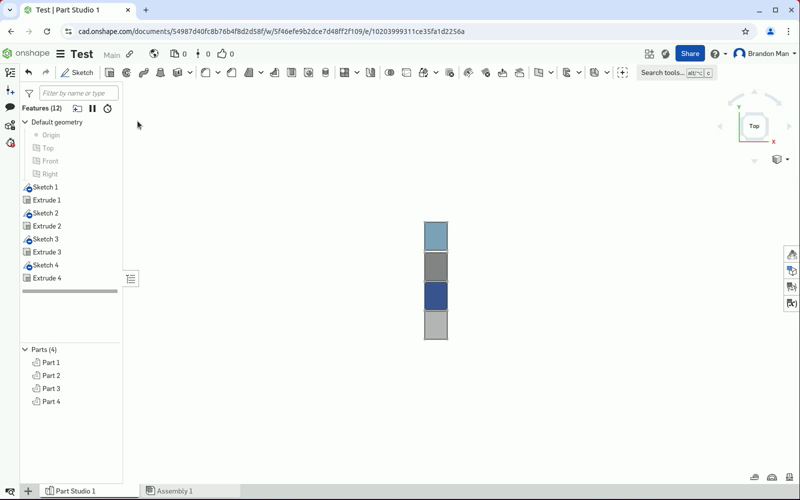
key(up, 3)
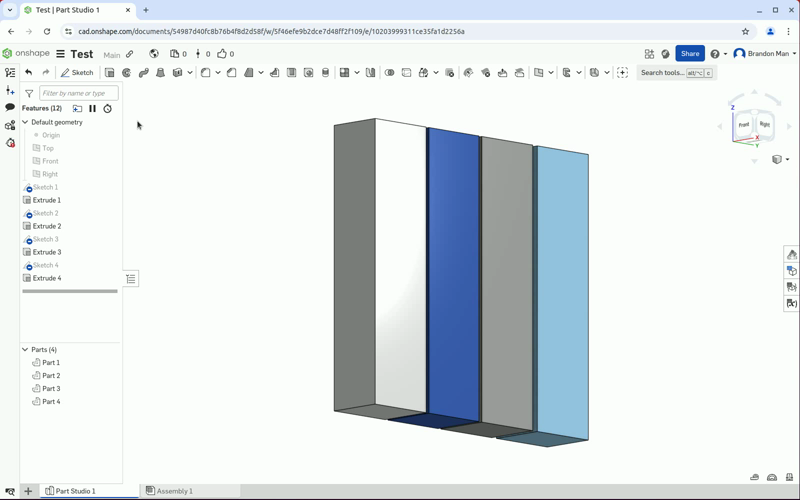
key(left, 3)
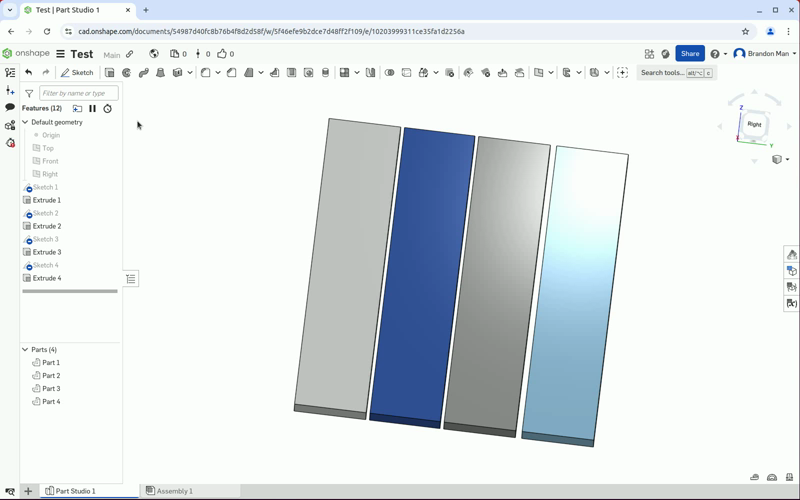
key(right, 3)
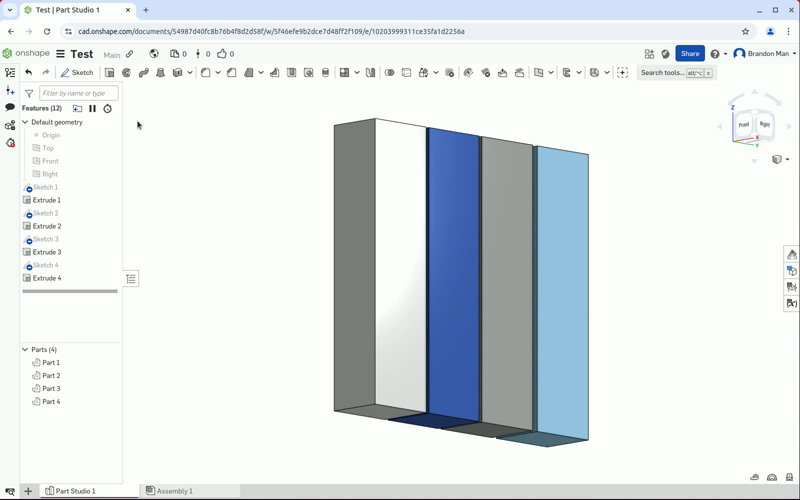
key(down, 3)
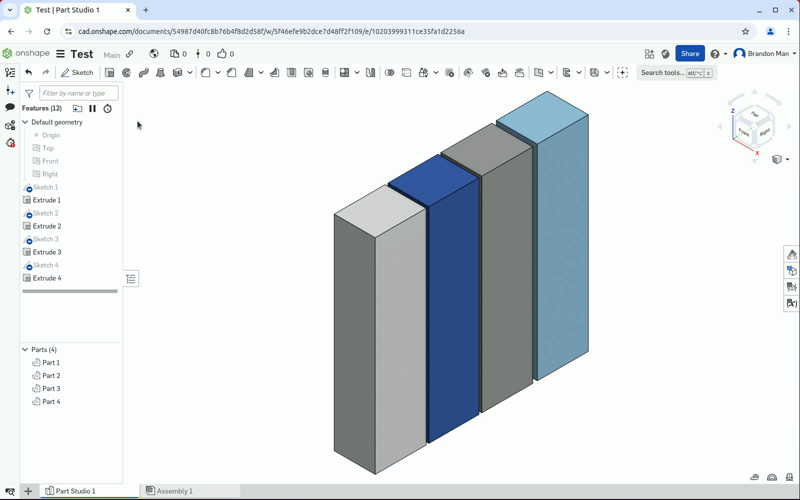
mouse_move(73, 189)
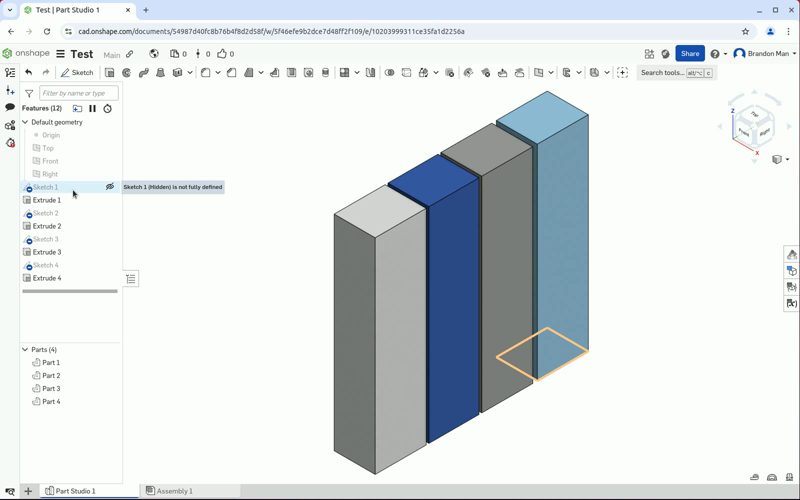
click(73, 189)